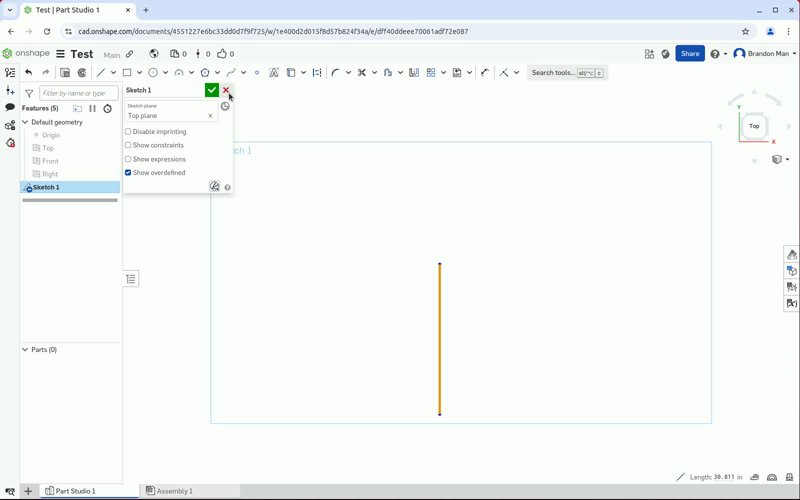
key(shift+h)
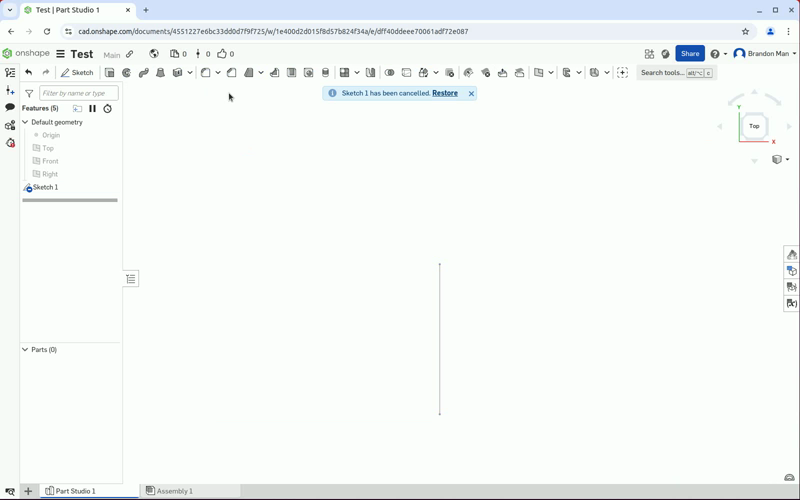
key(shift+s)
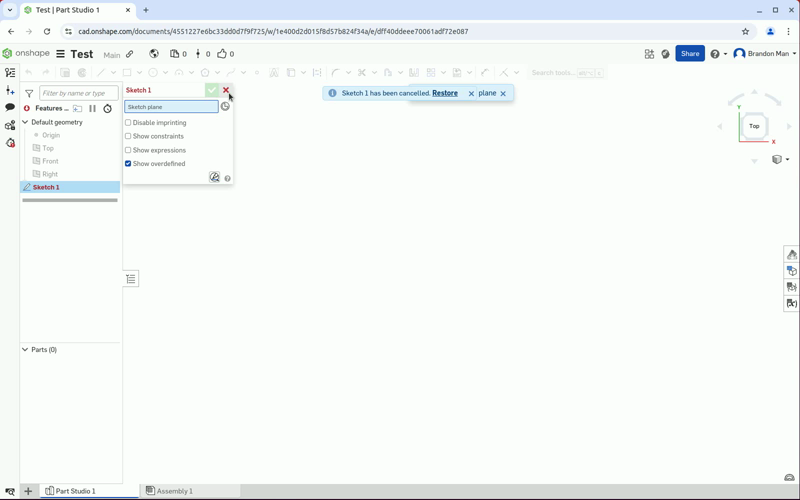
mouse_move(73, 150)
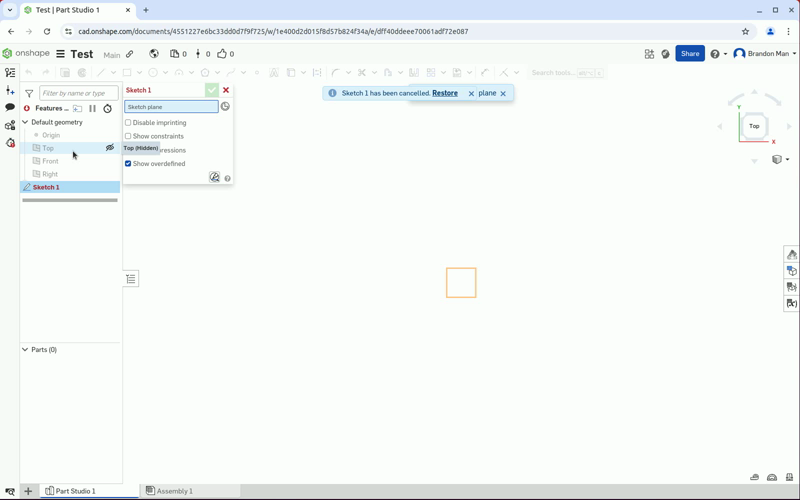
click(73, 150)
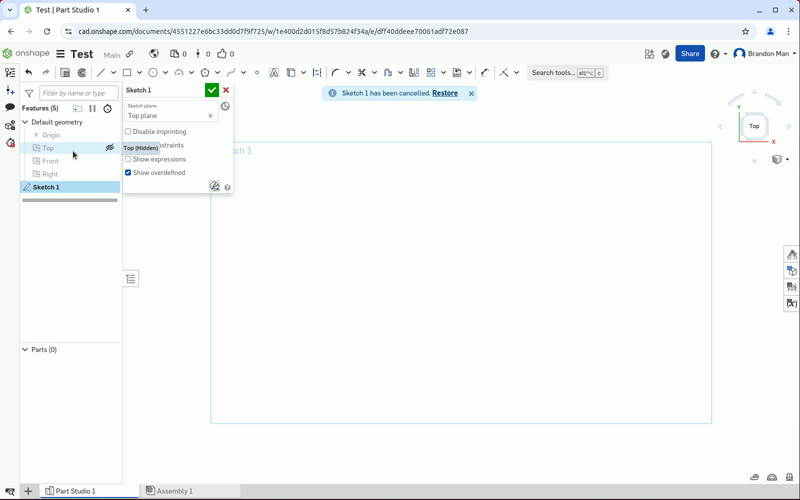
mouse_move(73, 352)
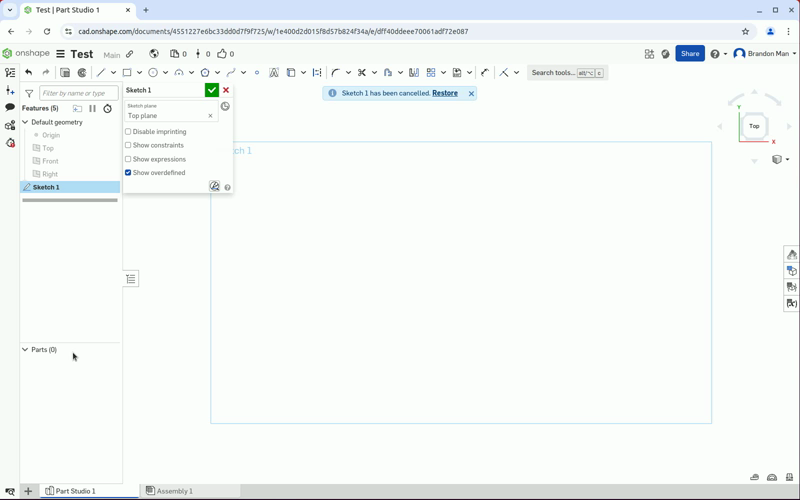
key(y)
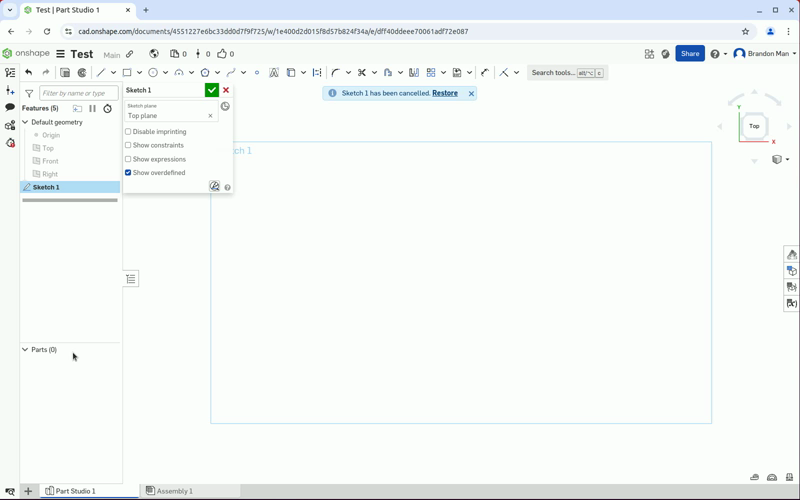
key(c)
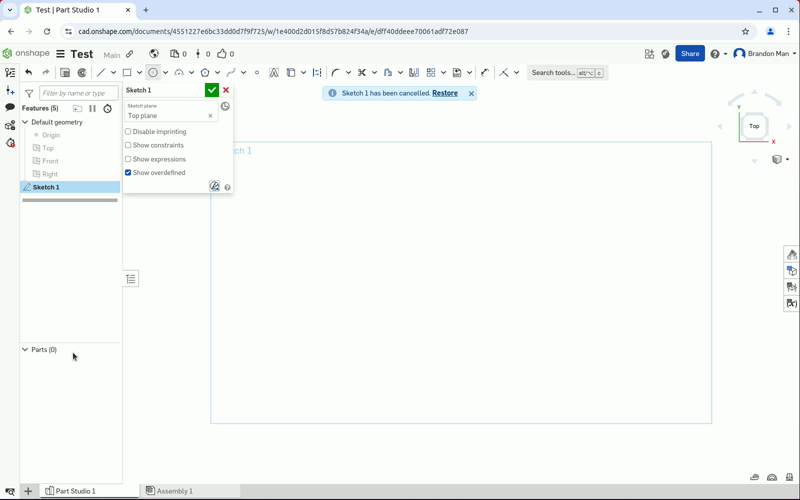
key_down(shift)
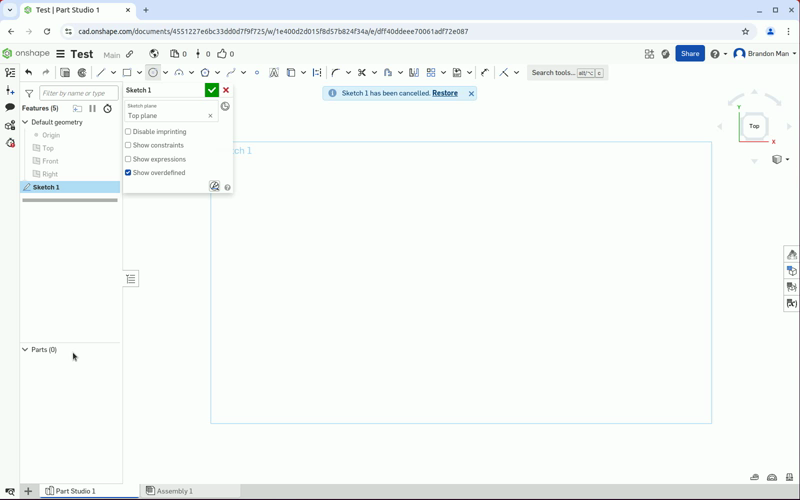
mouse_move(419, 282)
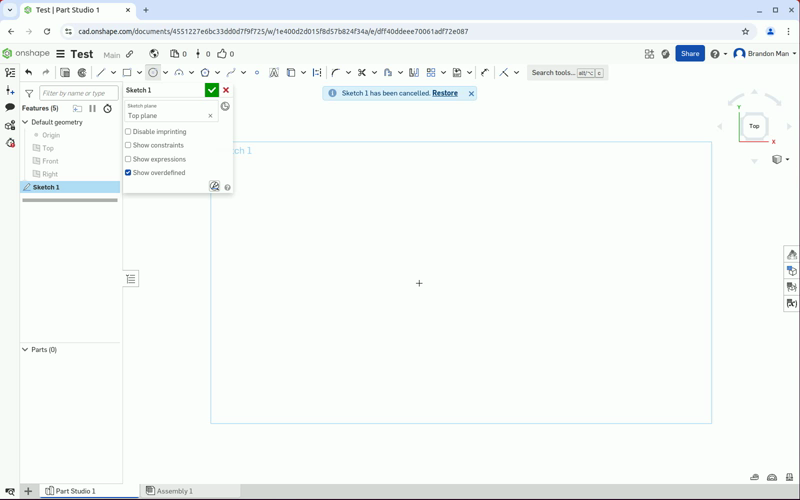
click(419, 282)
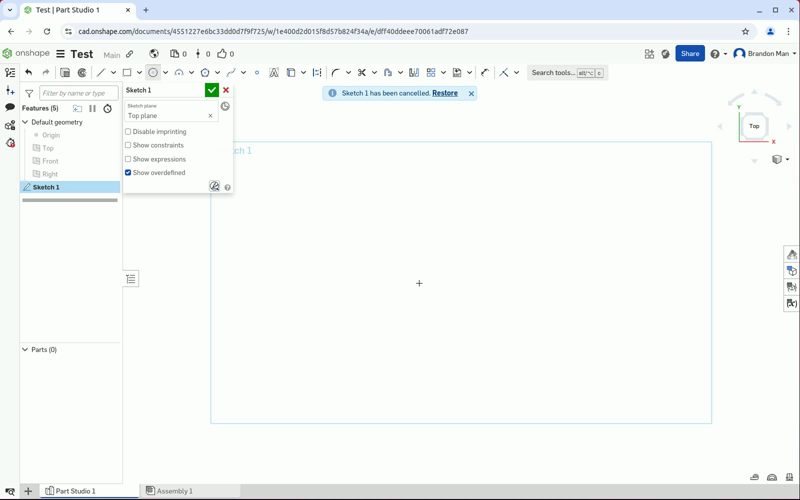
key_up(shift)
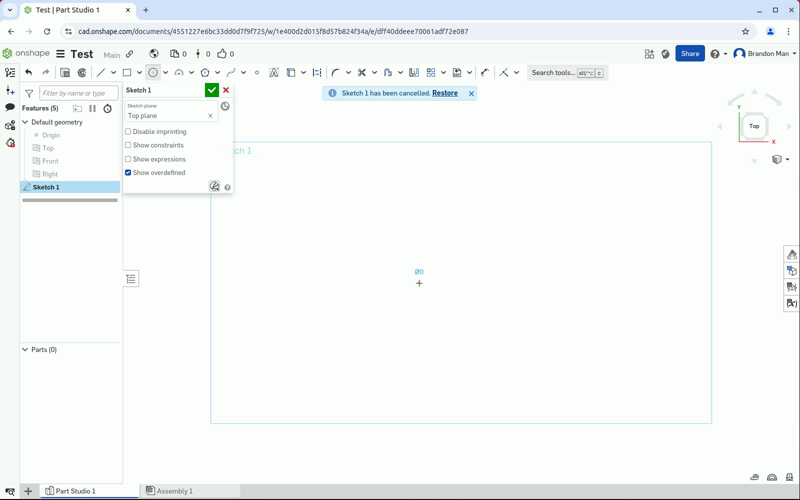
mouse_move(447, 282)
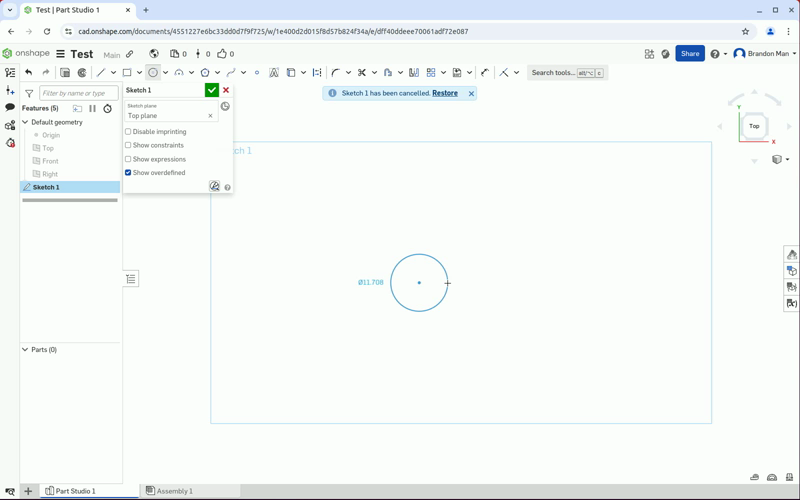
click(447, 282)
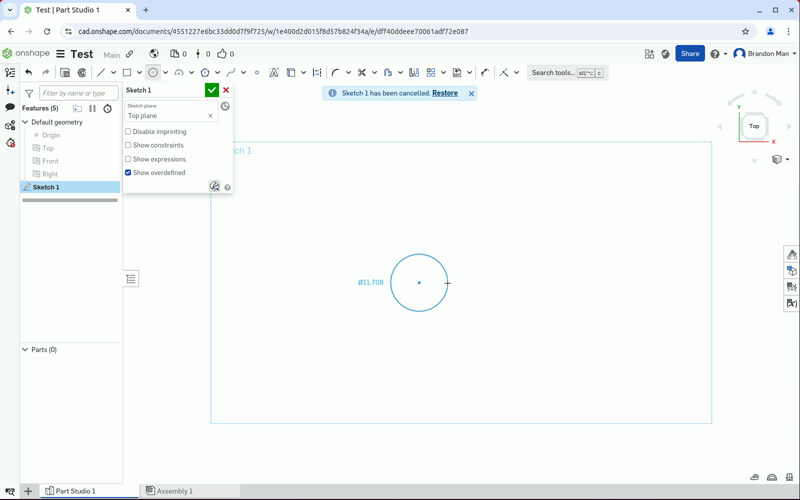
key(esc)
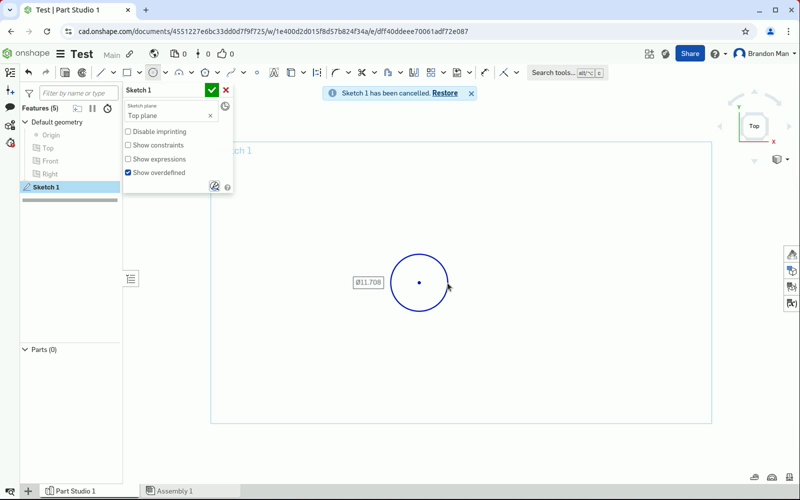
key(c)
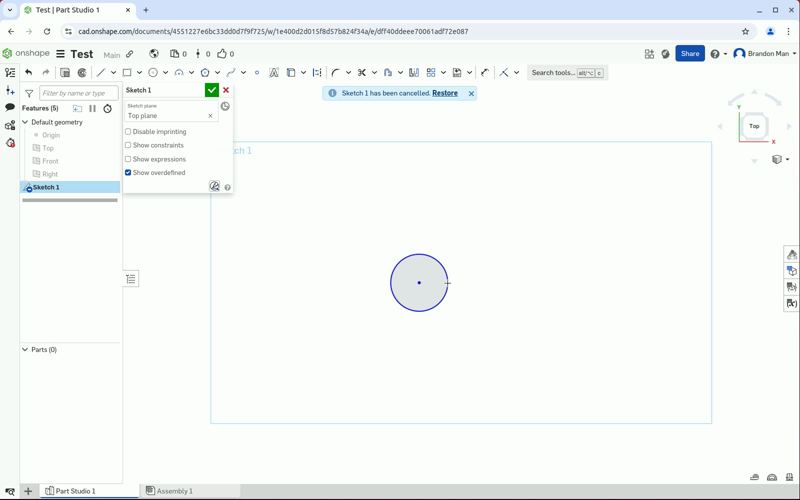
key_down(shift)
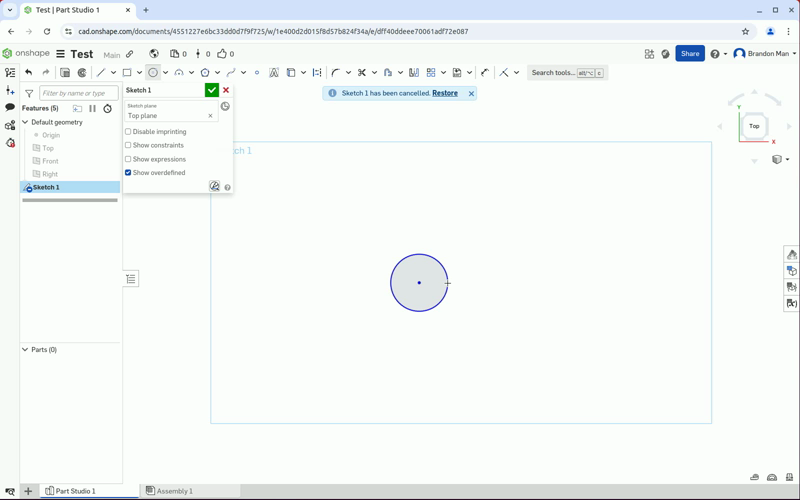
mouse_move(419, 282)
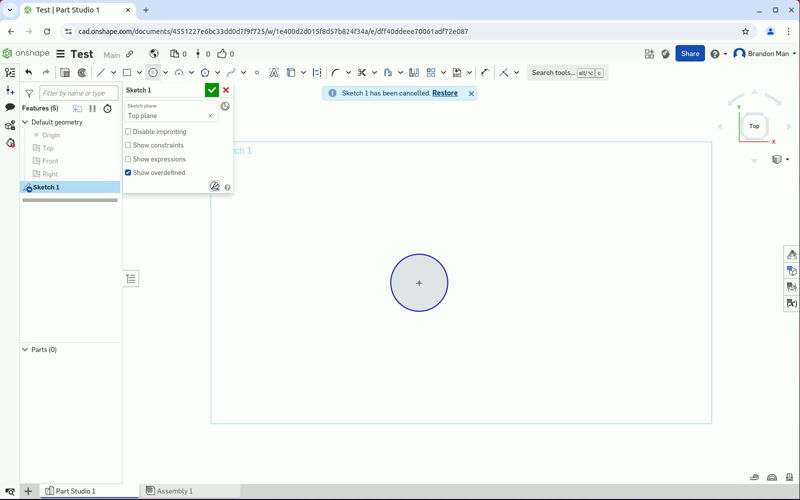
click(419, 282)
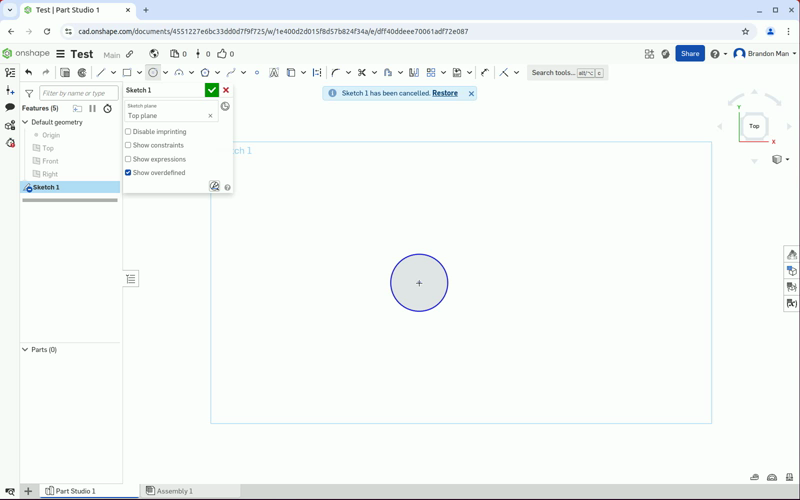
key_up(shift)
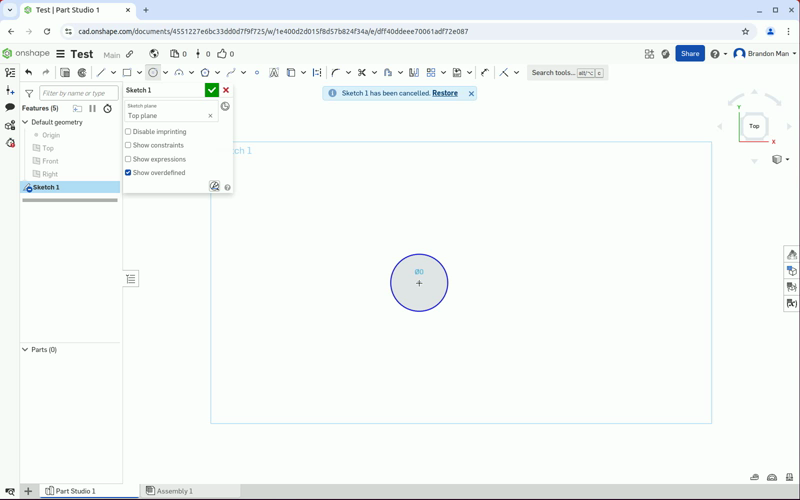
mouse_move(440, 282)
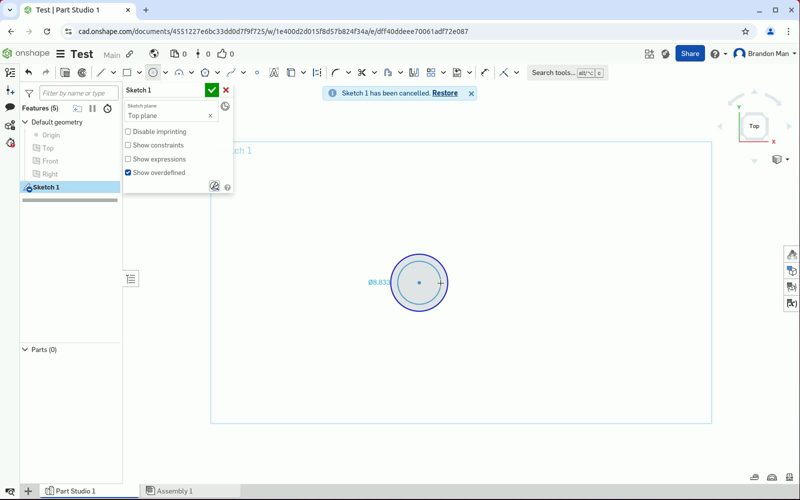
click(440, 282)
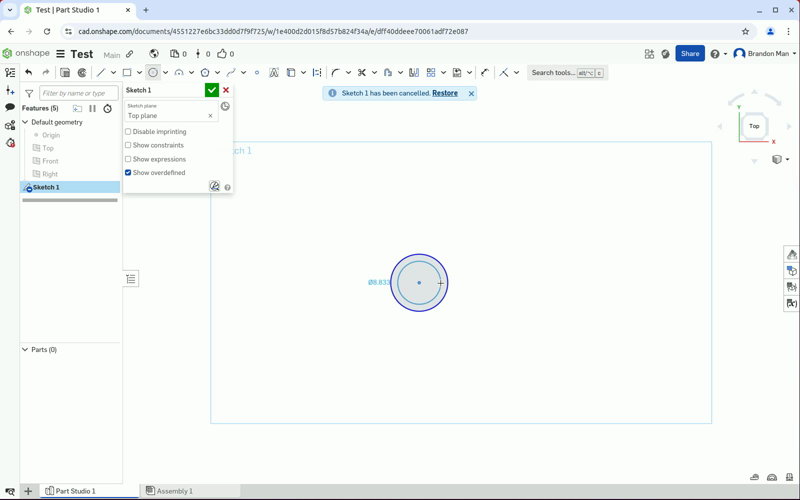
key(esc)
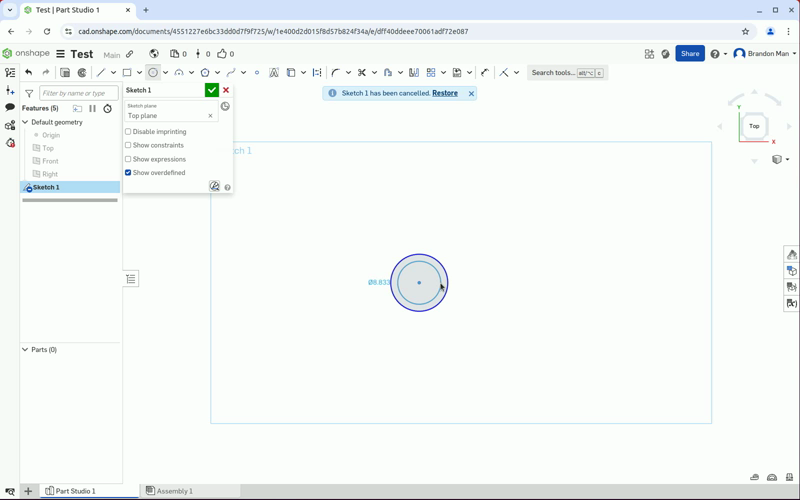
mouse_move(407, 305)
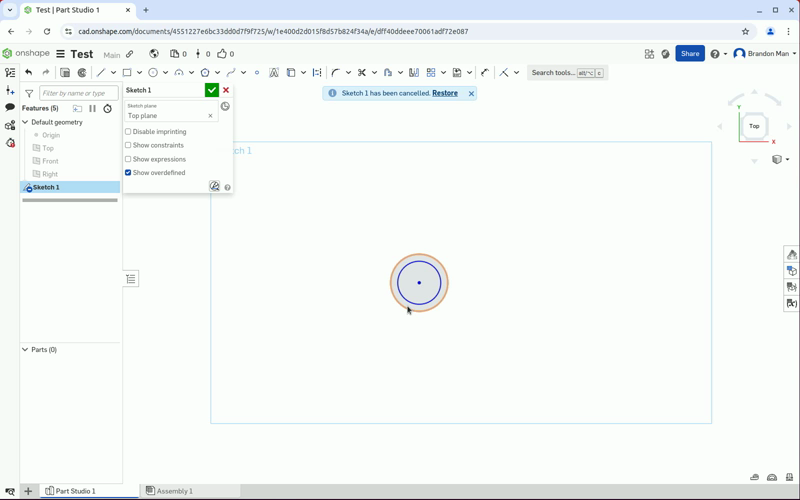
scroll(6)
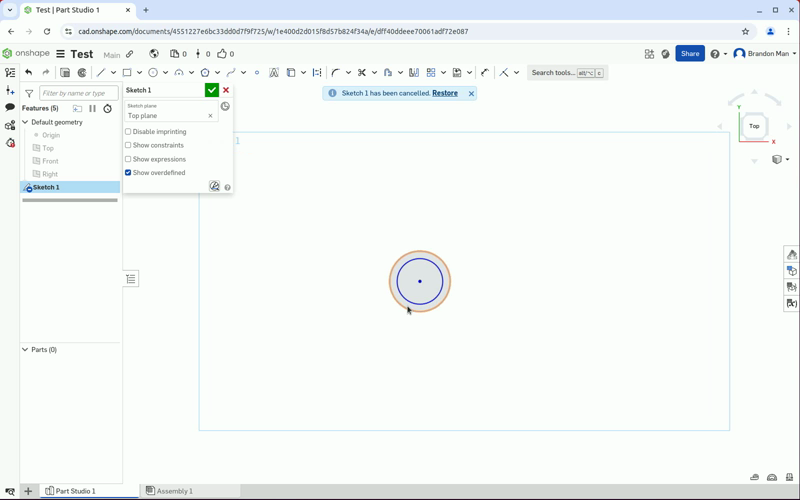
scroll(6)
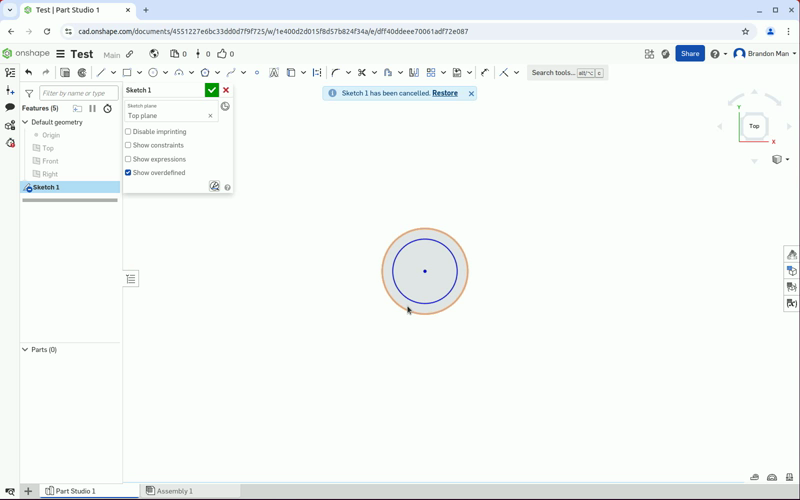
scroll(6)
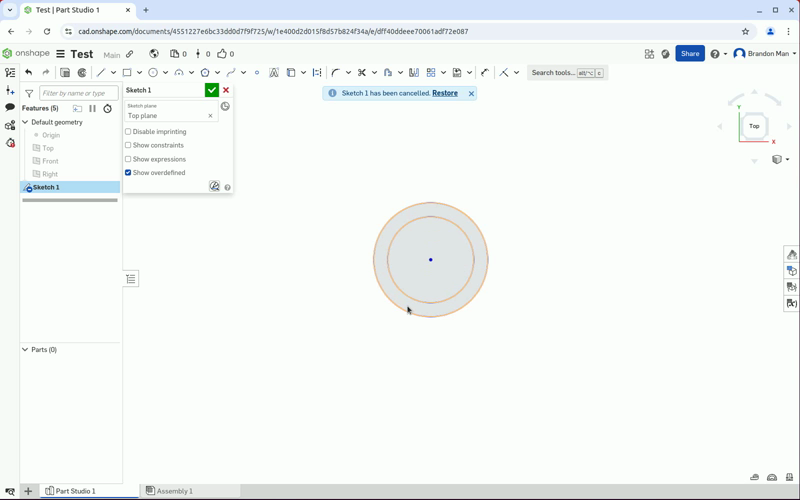
scroll(6)
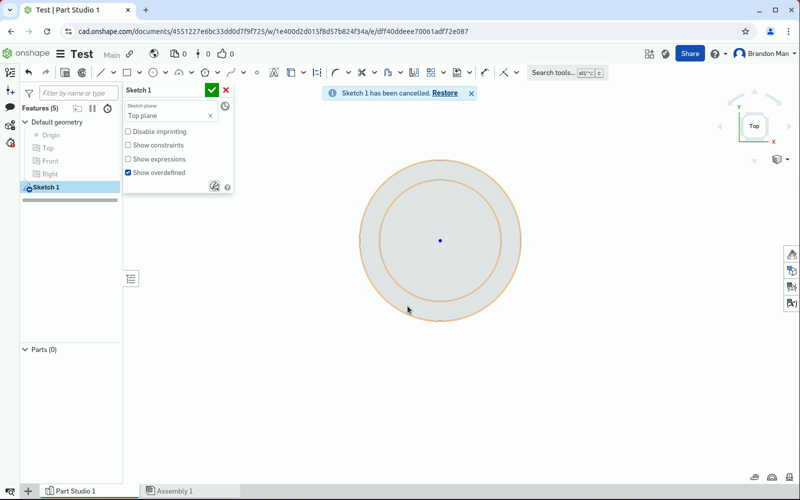
scroll(6)
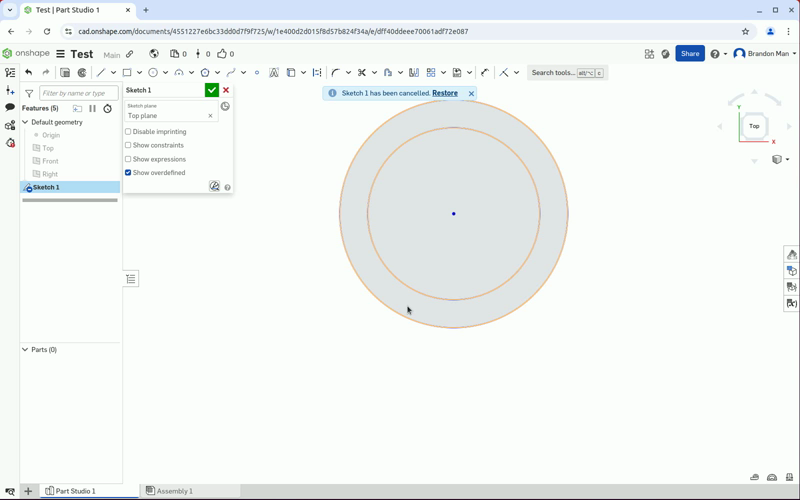
scroll(6)
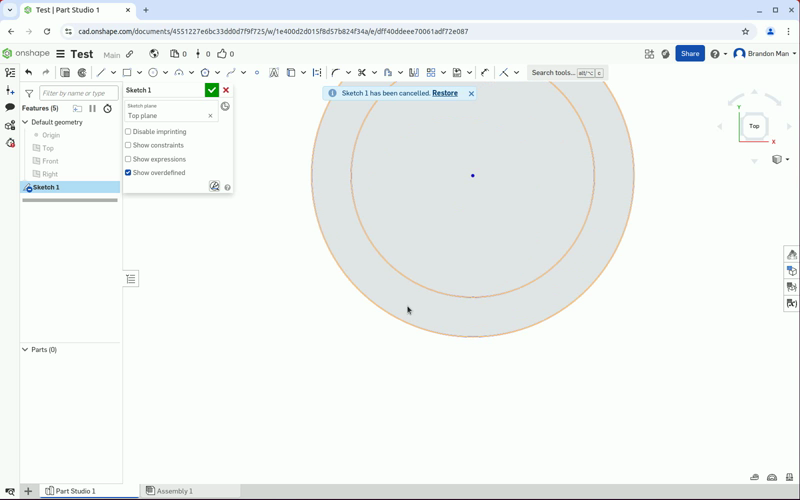
scroll(6)
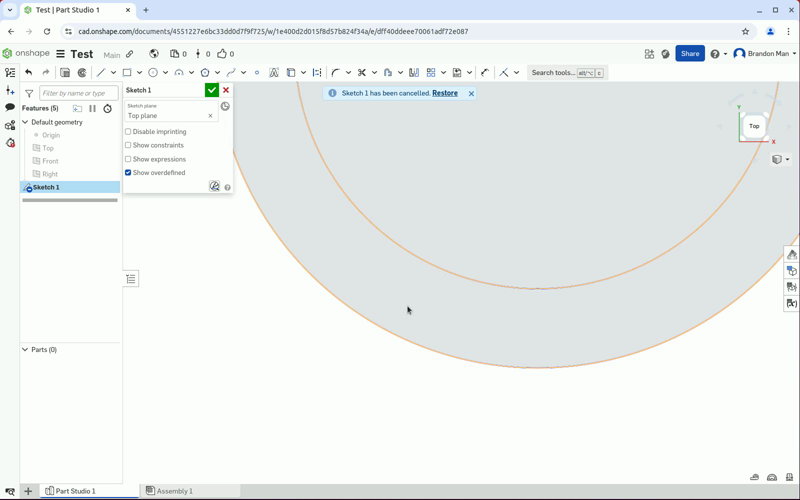
click(407, 305)
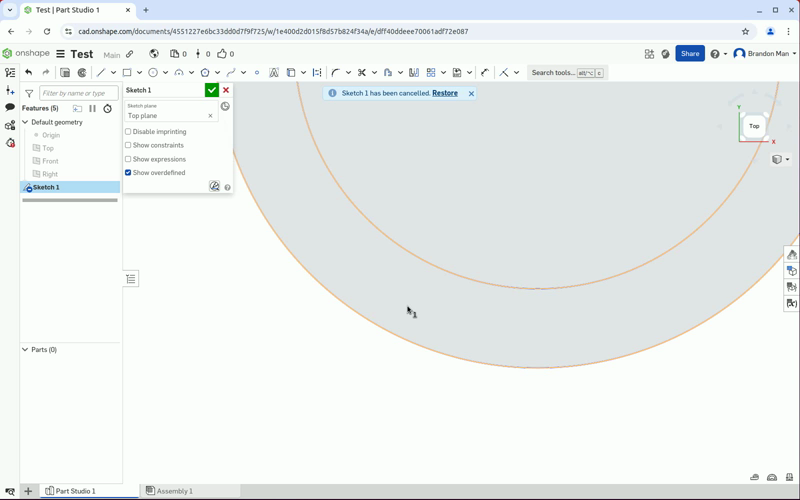
scroll(-6)
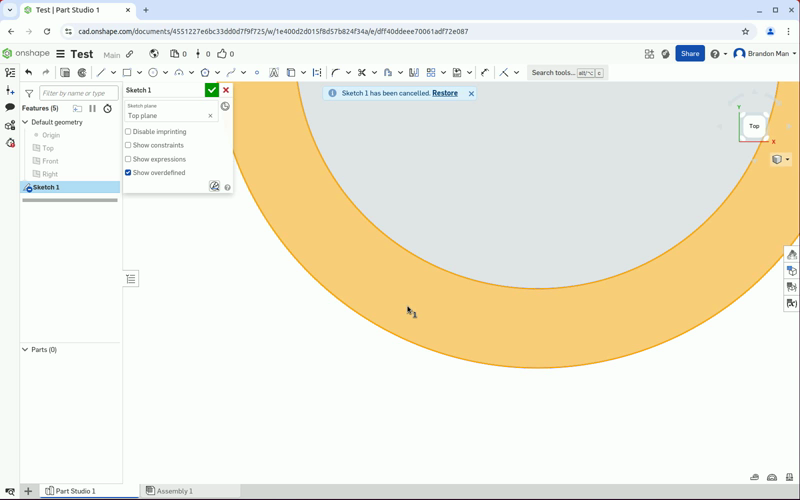
scroll(-6)
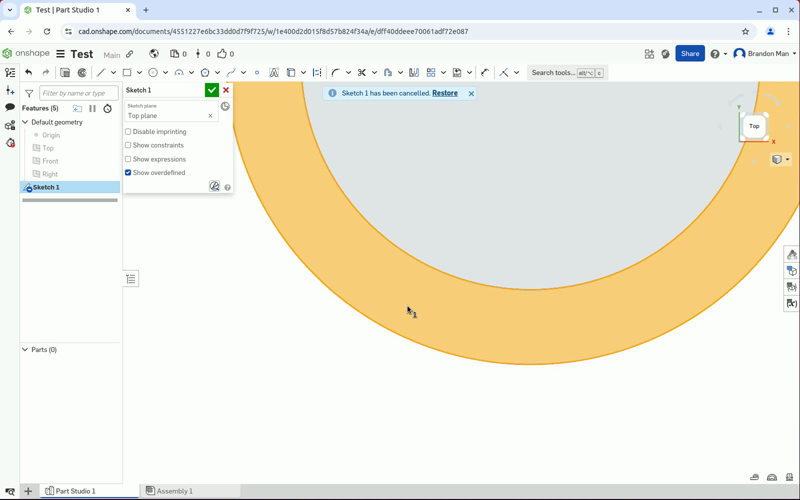
scroll(-6)
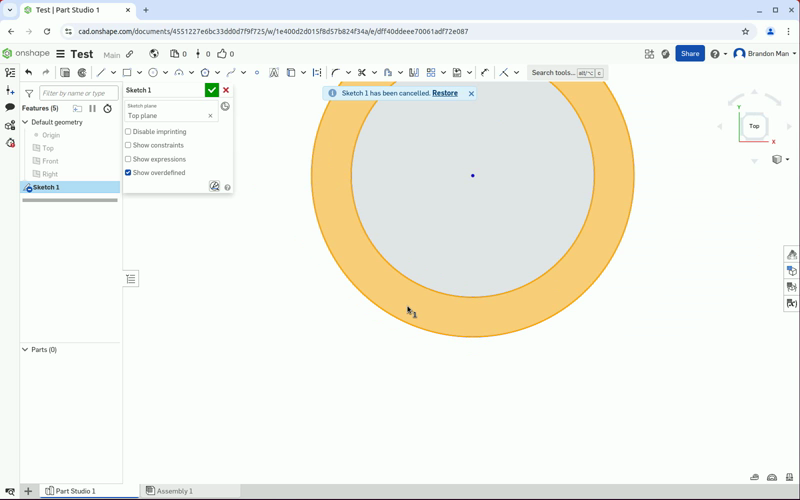
scroll(-6)
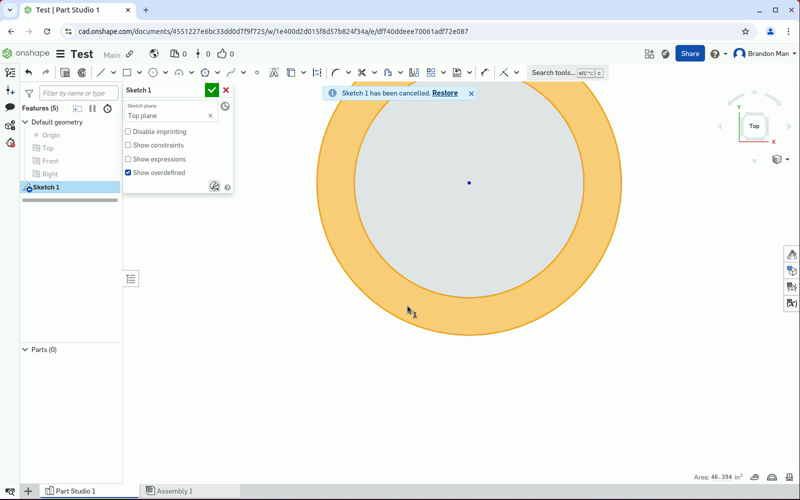
scroll(-6)
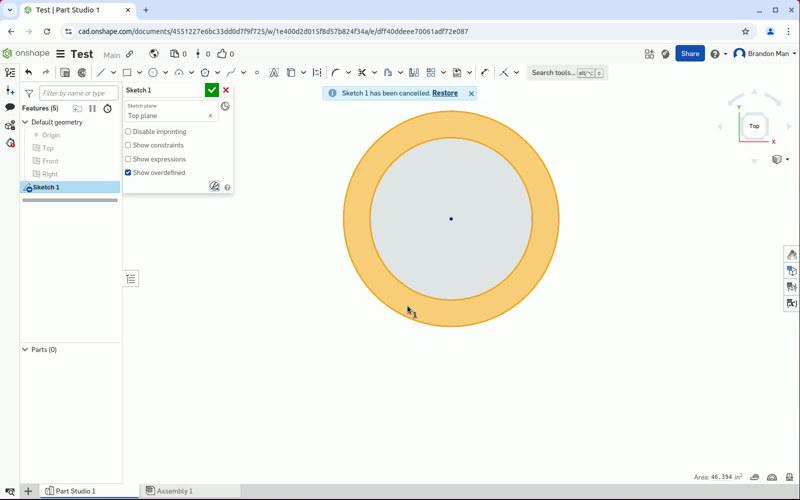
scroll(-6)
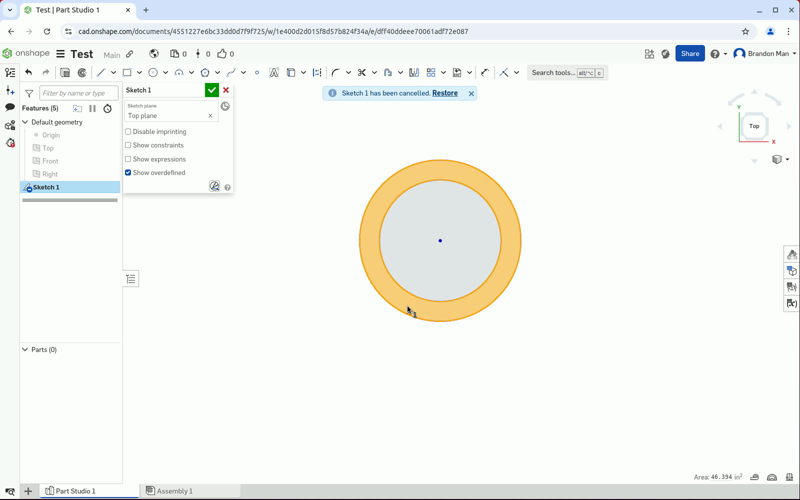
scroll(-6)
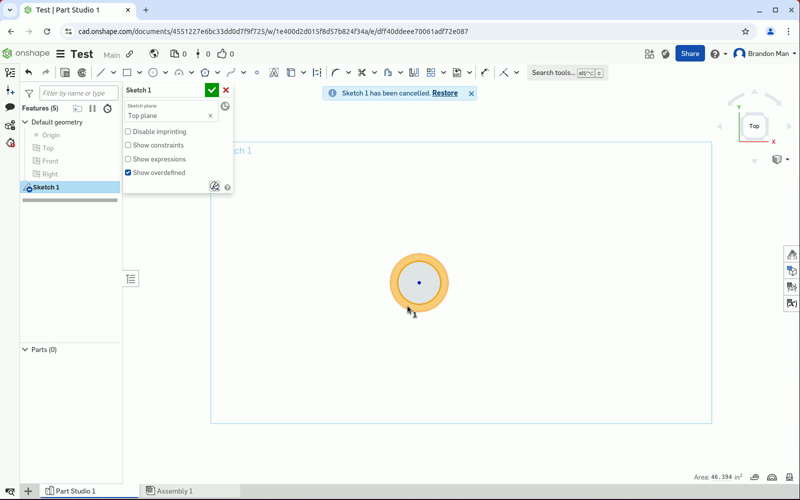
mouse_move(73, 352)
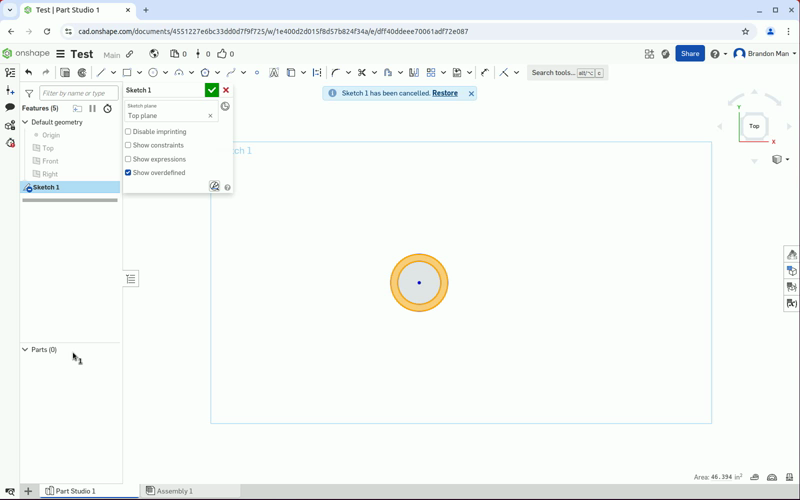
key(shift+y)
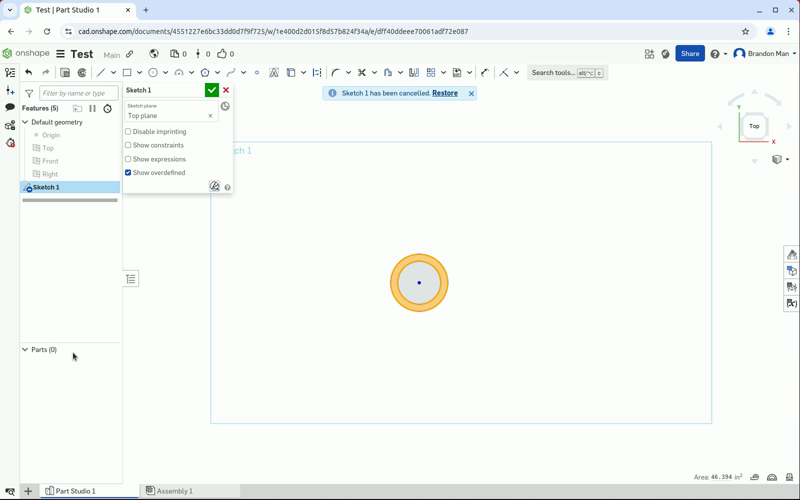
key(shift+e)
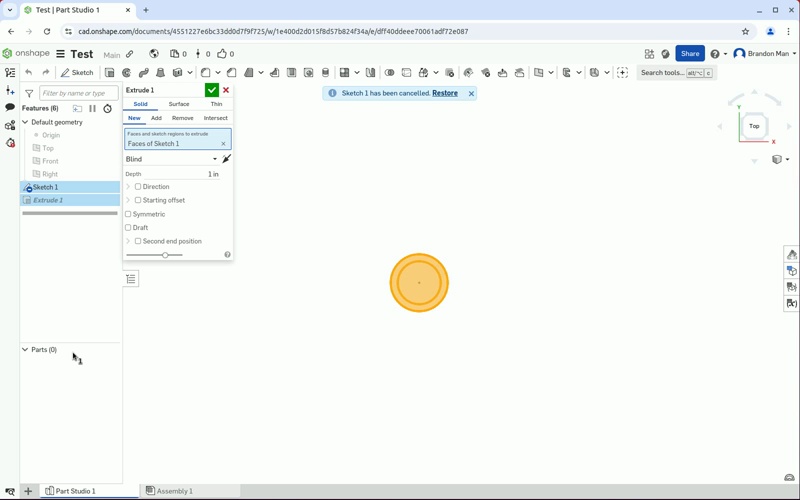
mouse_move(143, 106)
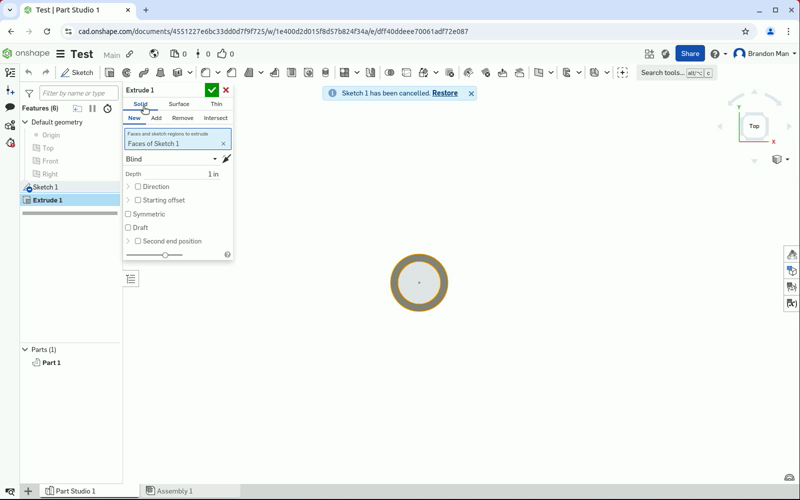
click(143, 106)
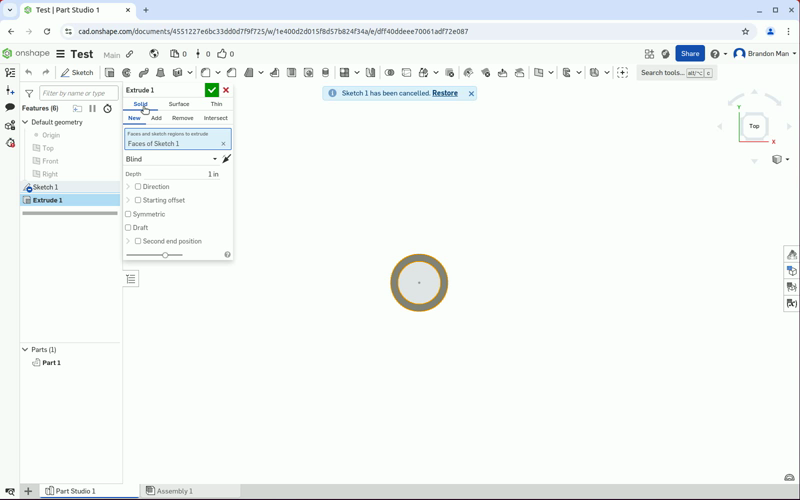
mouse_move(137, 120)
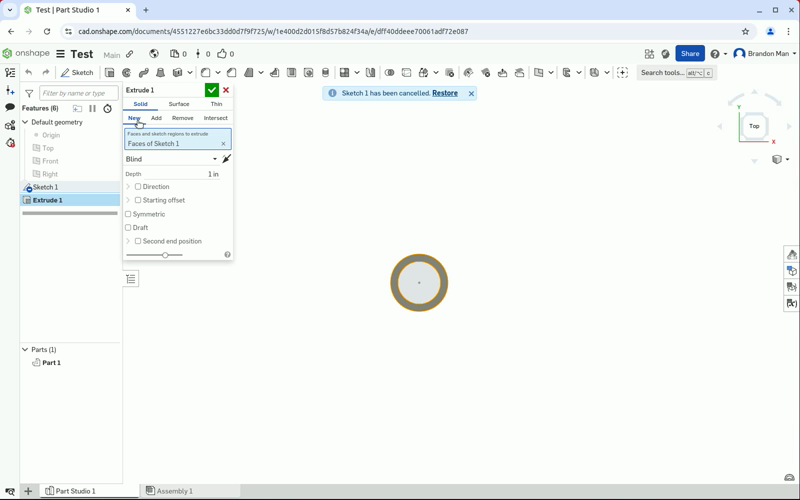
click(137, 120)
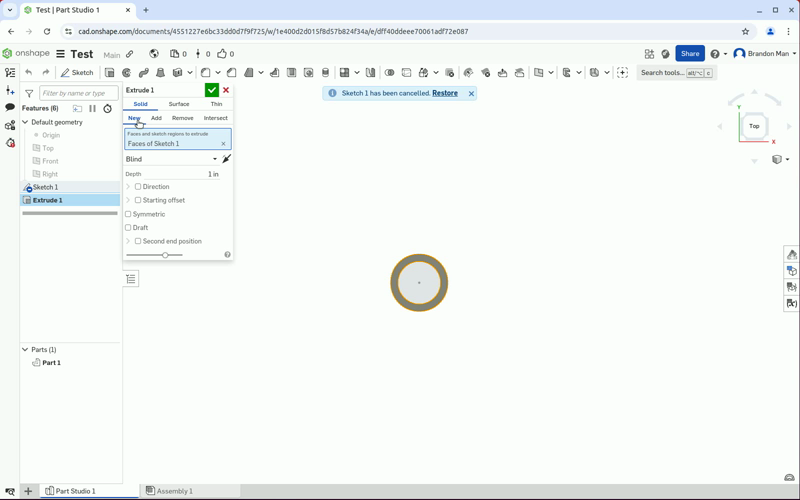
key(tab, 4)
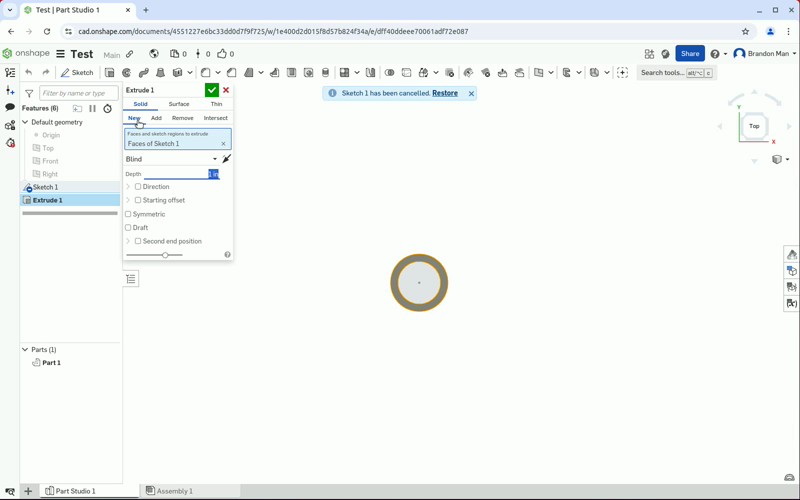
text(8.666)
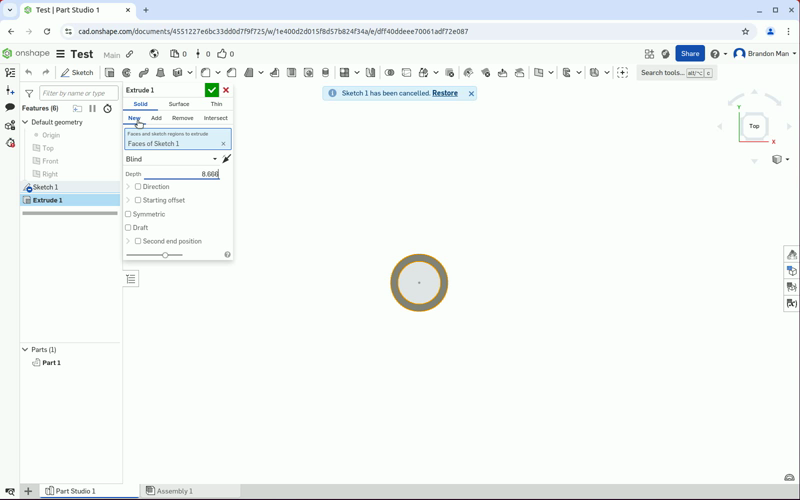
key(enter)
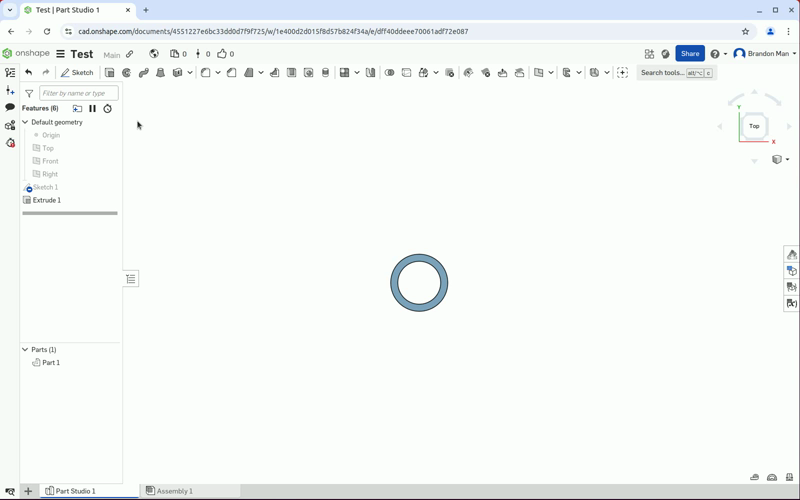
key(shift+h)
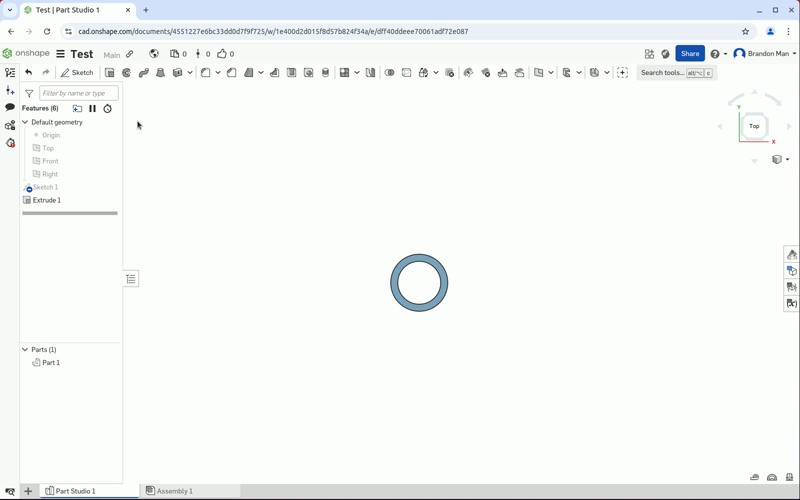
key(shift+h)
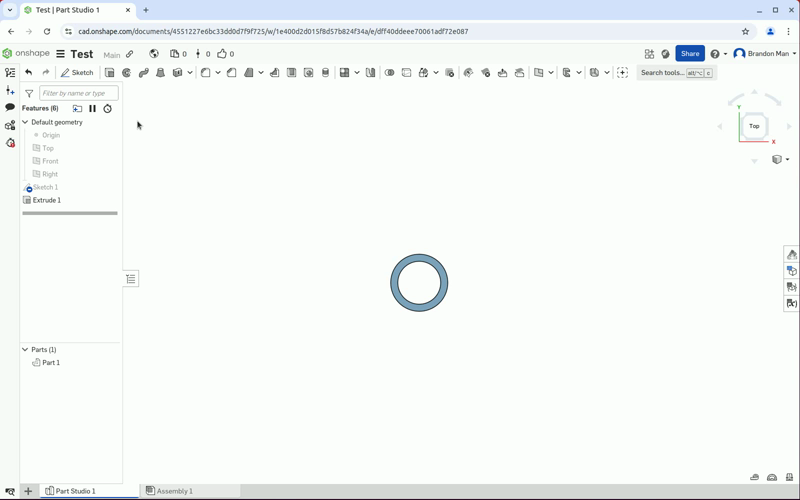
mouse_move(73, 189)
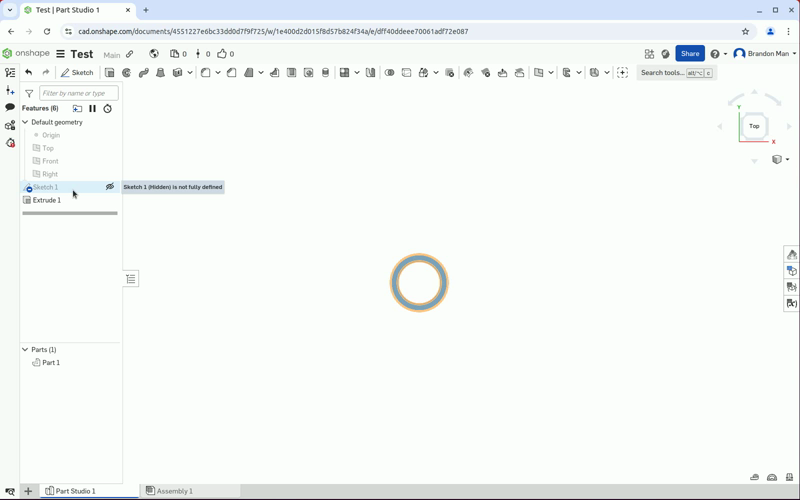
click(73, 189)
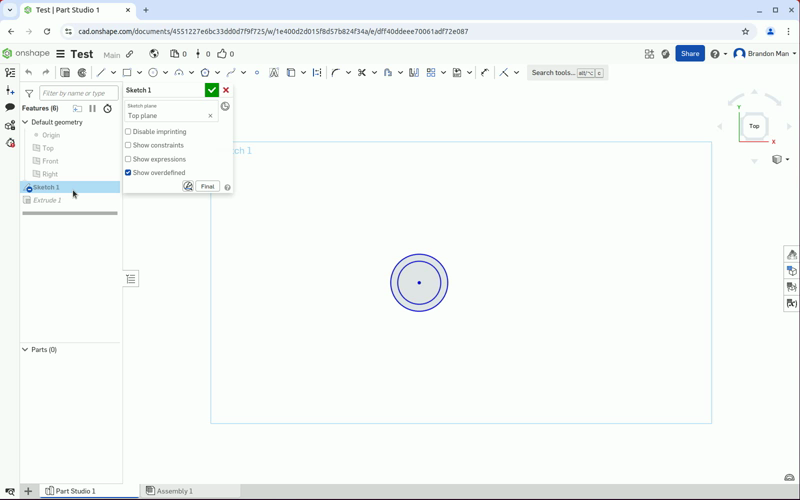
mouse_move(229, 92)
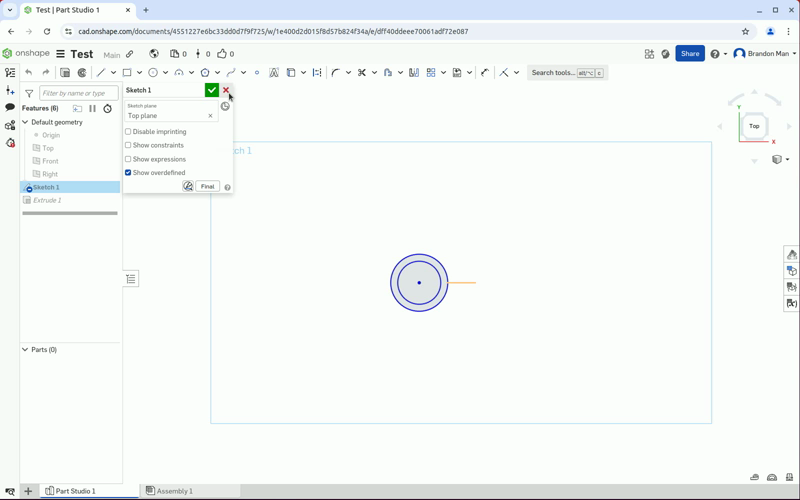
click(229, 92)
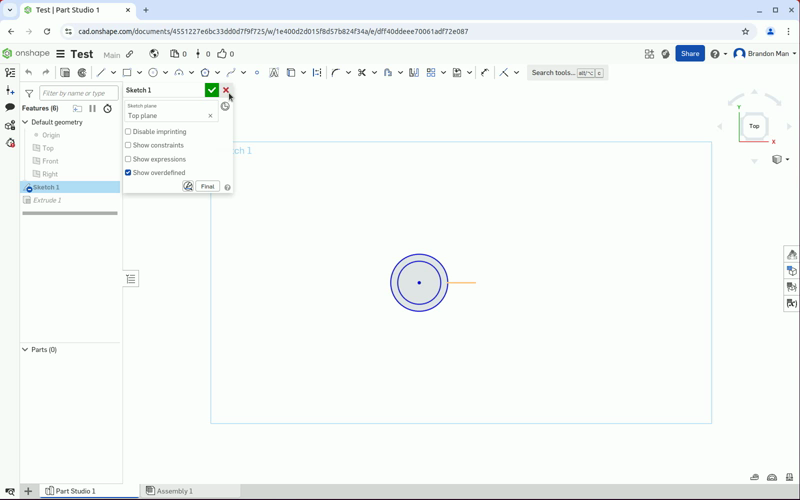
key(shift+s)
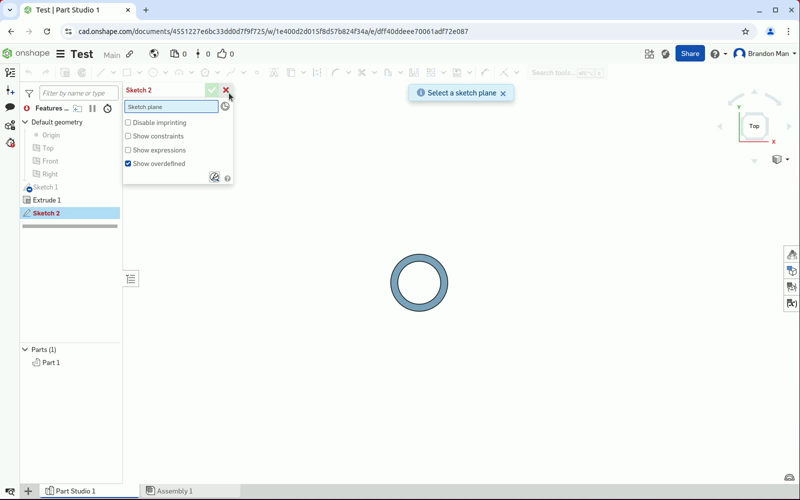
mouse_move(73, 150)
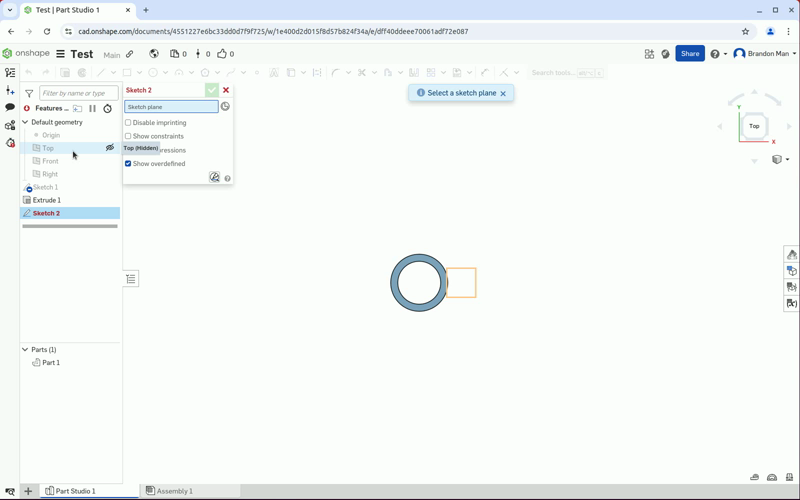
click(73, 150)
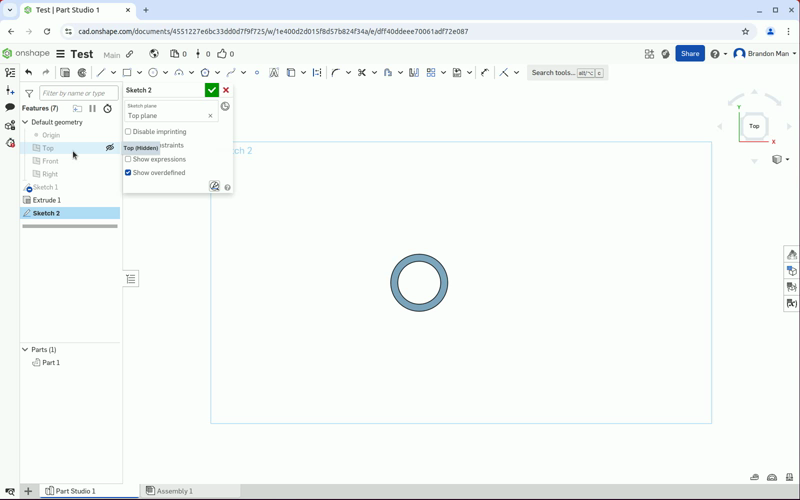
mouse_move(73, 352)
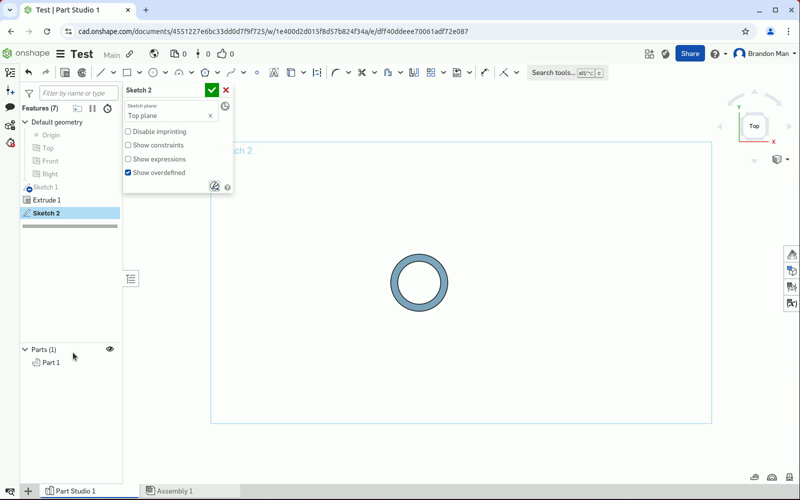
key(y)
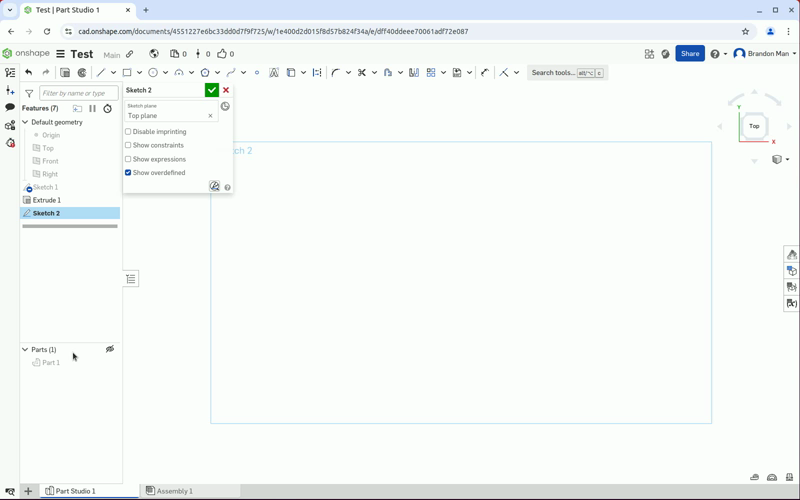
key(c)
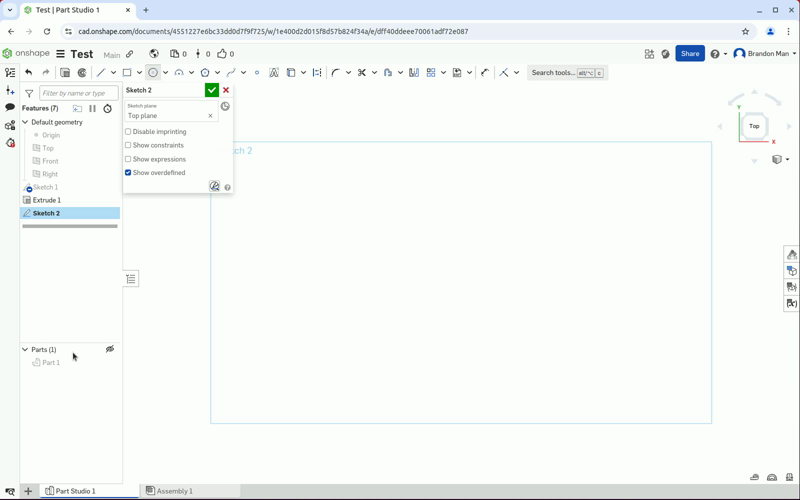
key_down(shift)
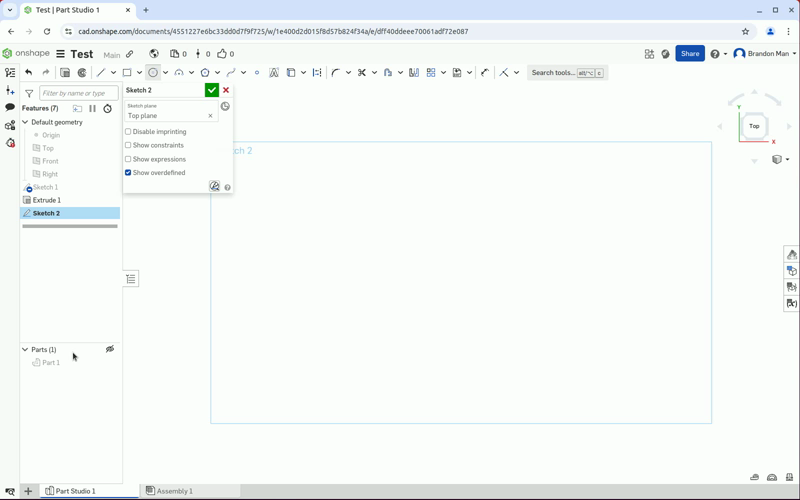
mouse_move(419, 282)
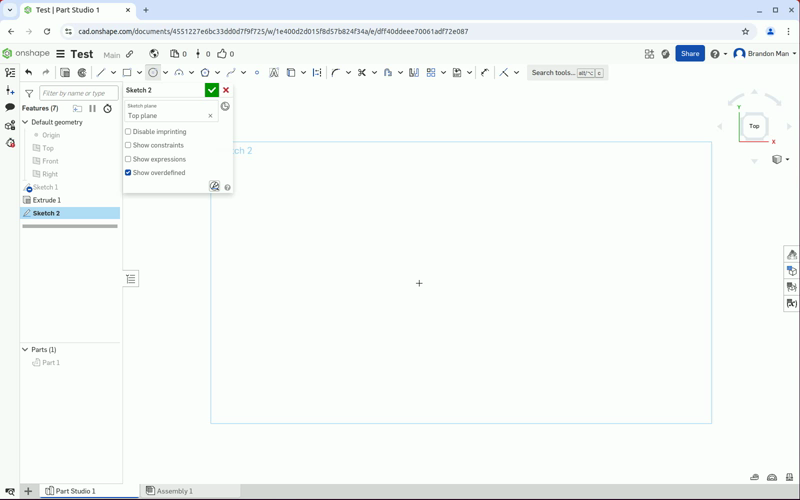
click(419, 282)
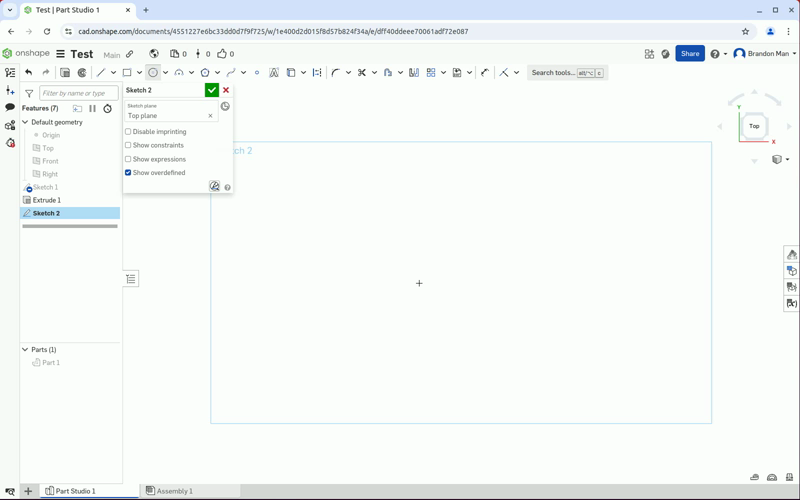
key_up(shift)
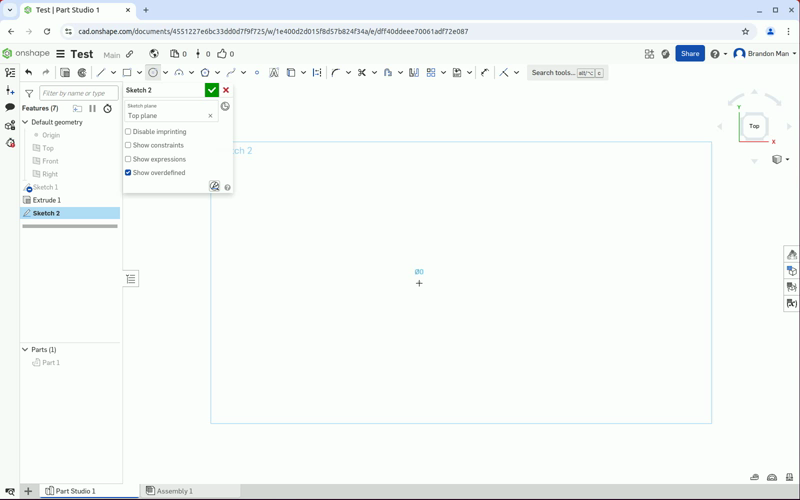
mouse_move(447, 282)
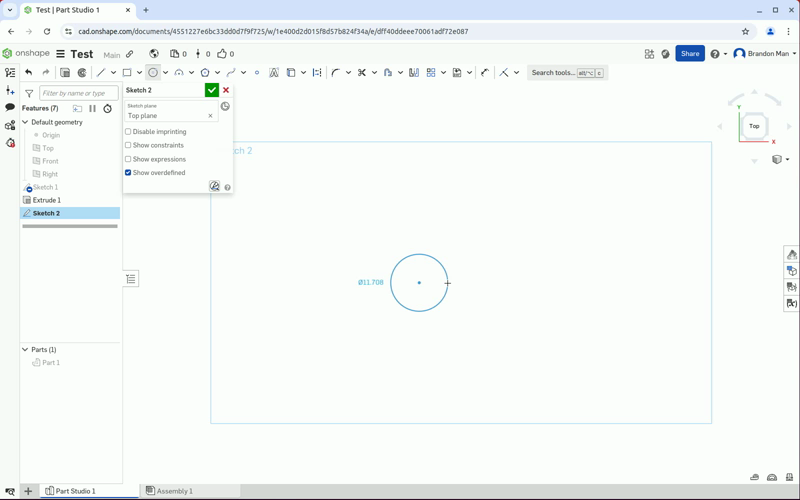
click(447, 282)
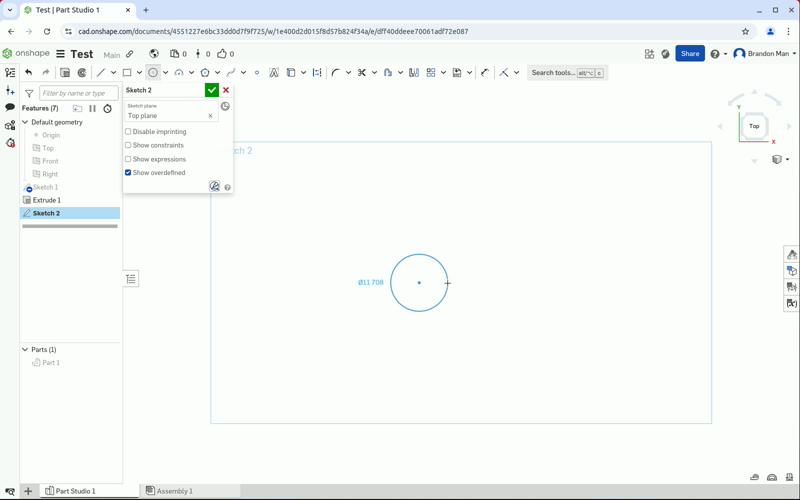
key(esc)
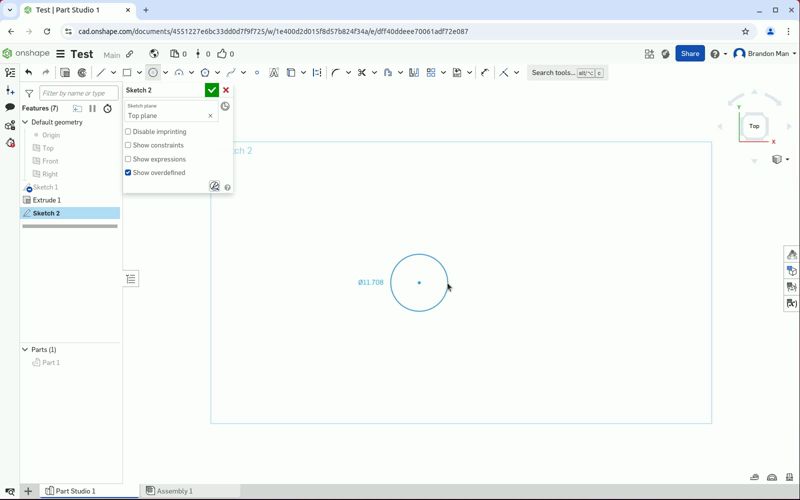
key(c)
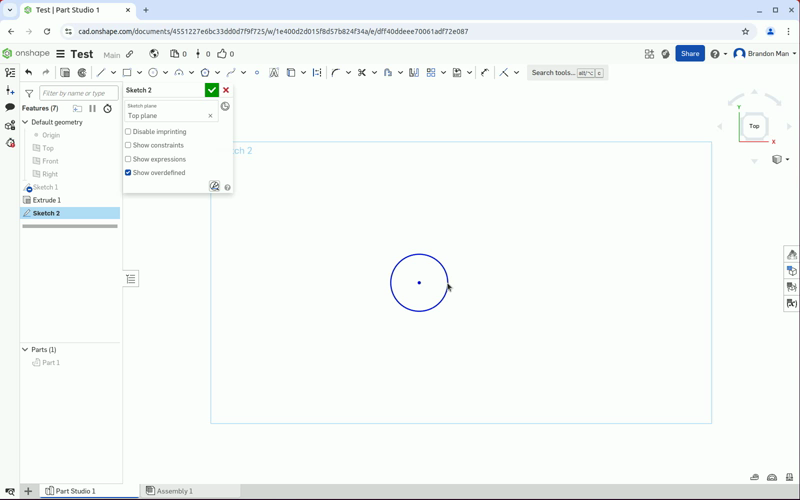
key_down(shift)
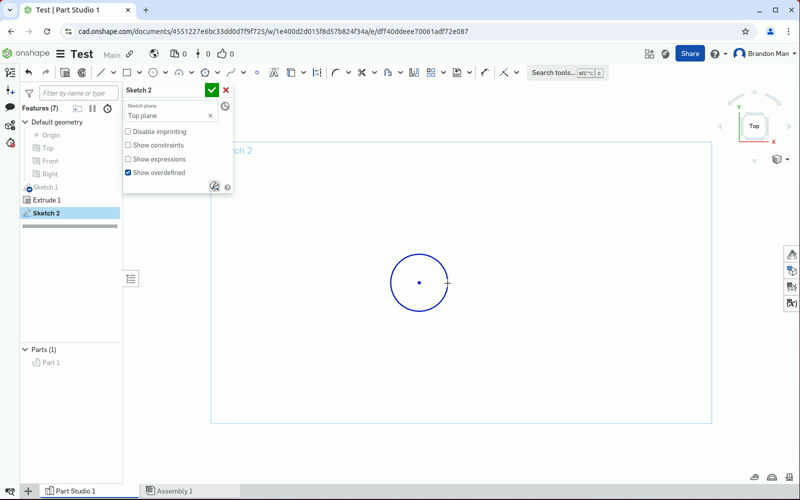
mouse_move(419, 282)
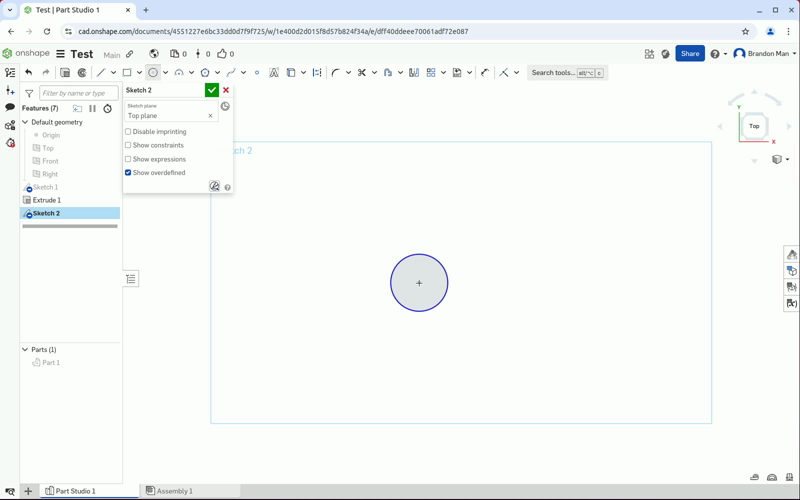
click(419, 282)
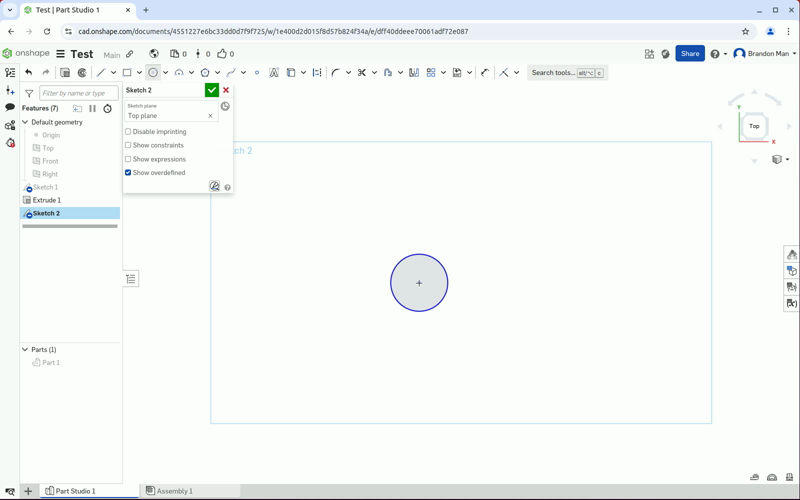
key_up(shift)
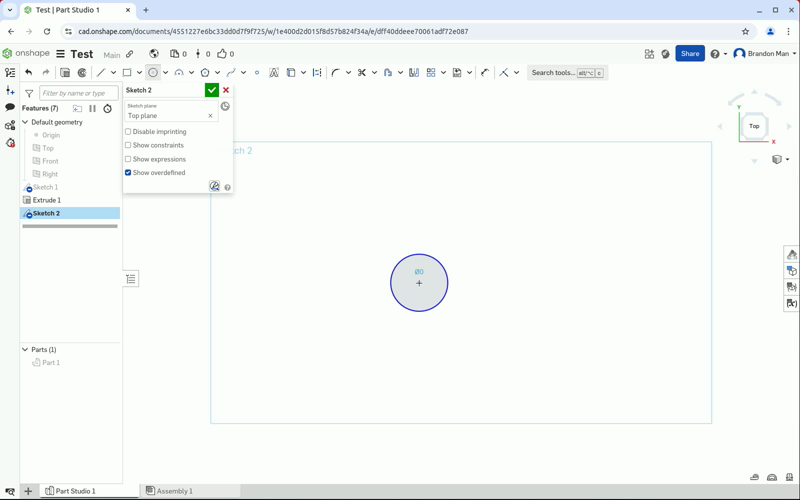
mouse_move(440, 282)
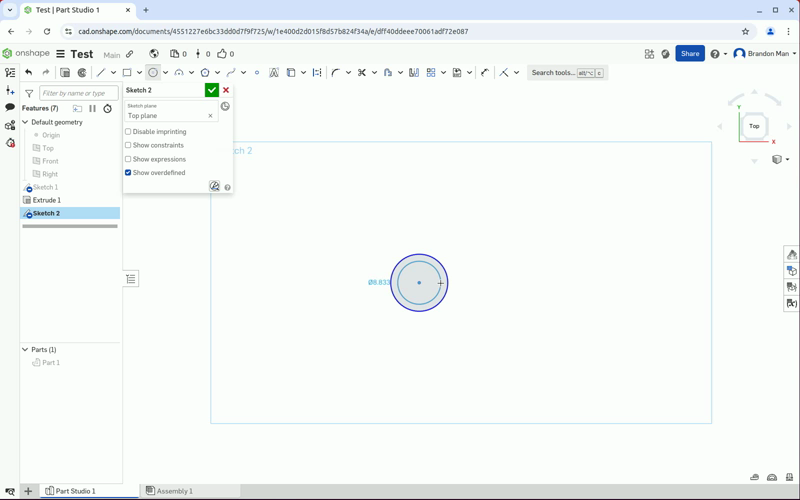
click(440, 282)
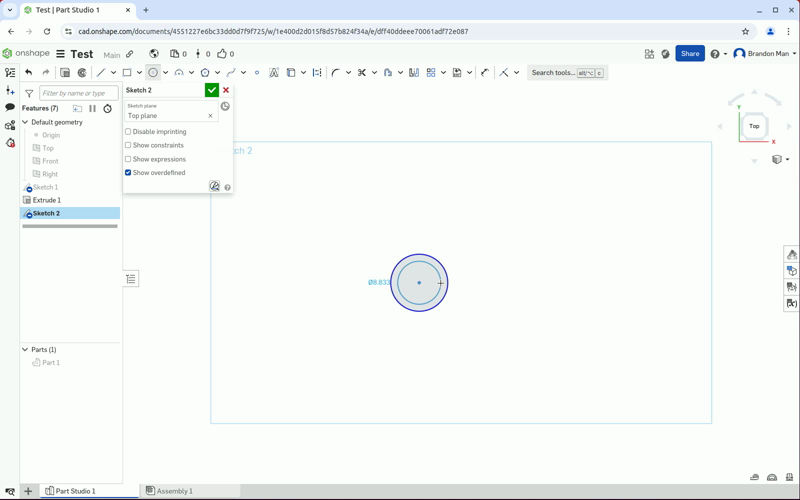
key(esc)
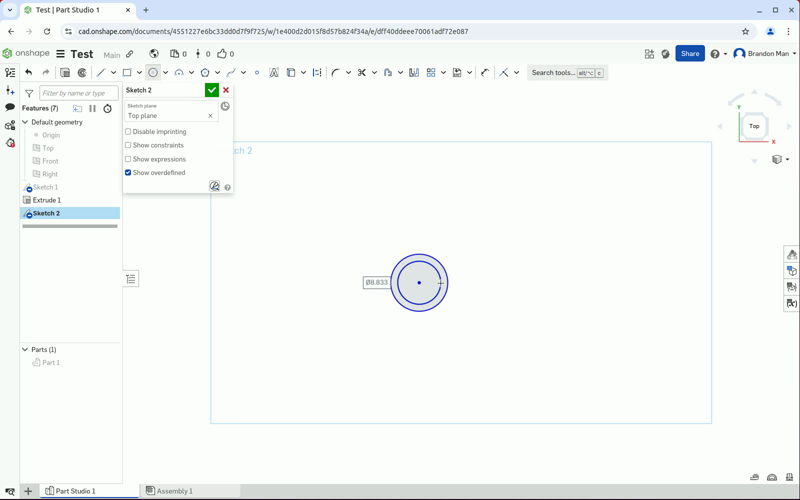
mouse_move(415, 306)
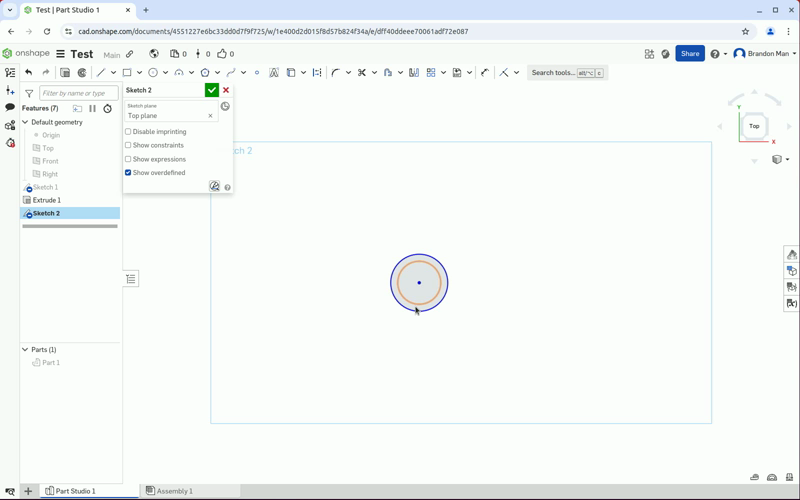
scroll(6)
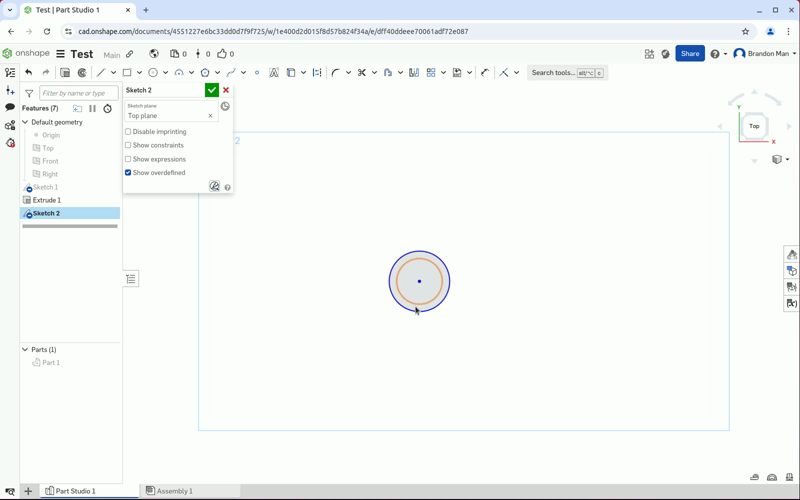
scroll(6)
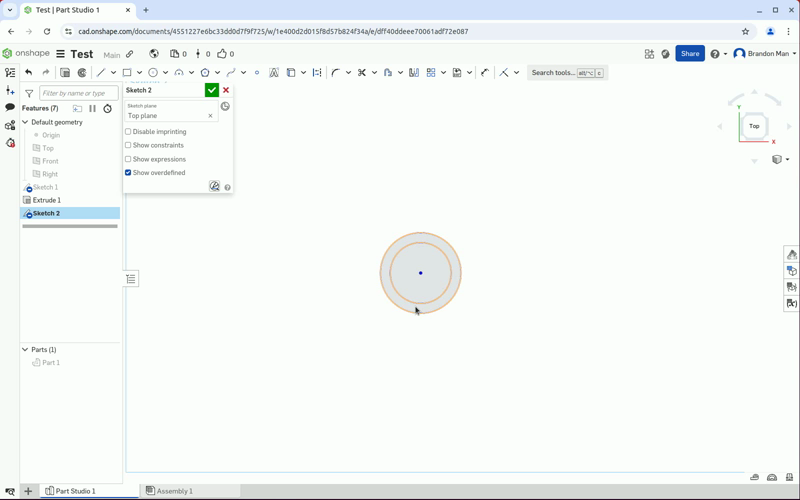
scroll(6)
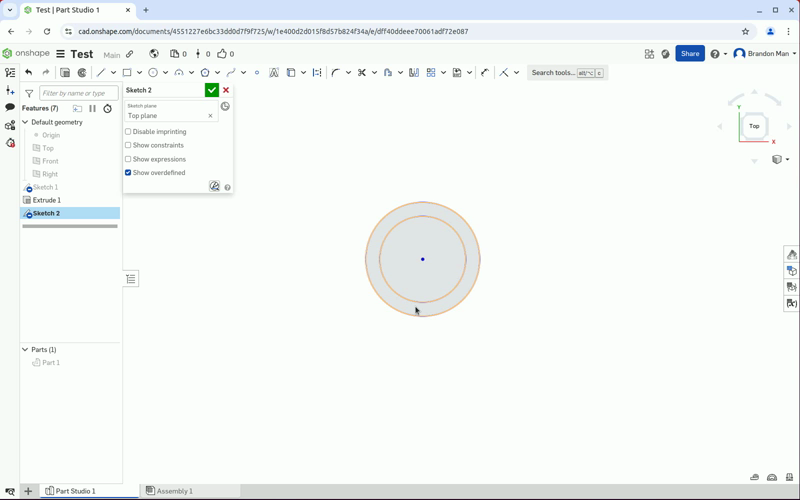
scroll(6)
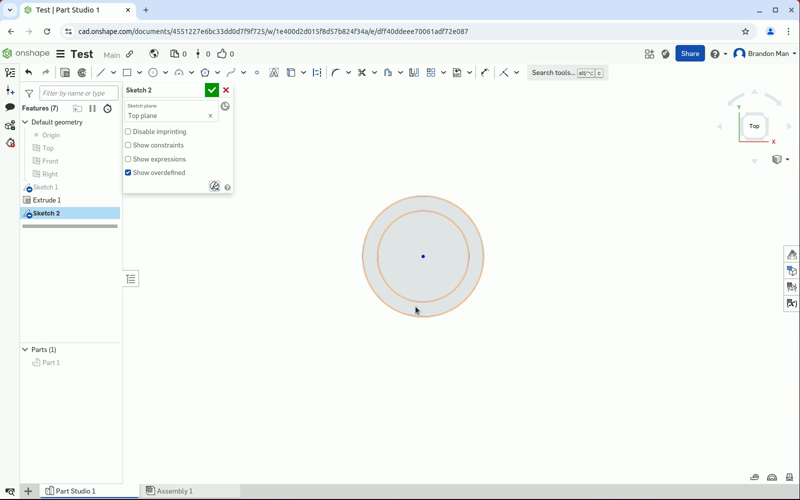
scroll(6)
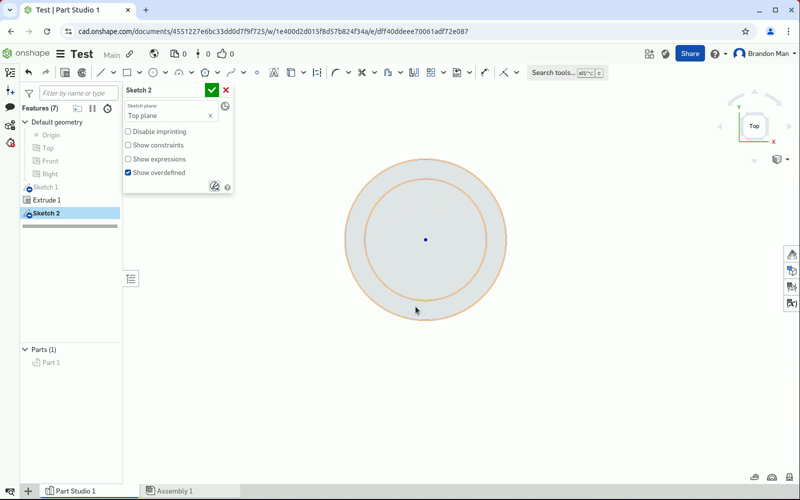
scroll(6)
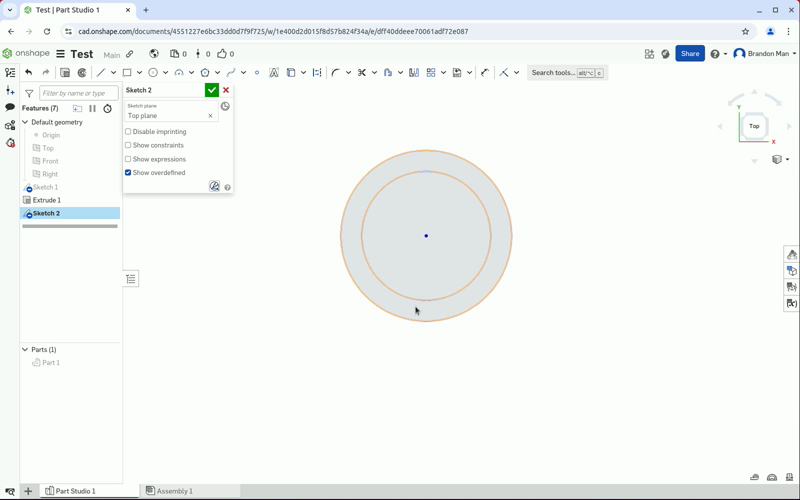
scroll(6)
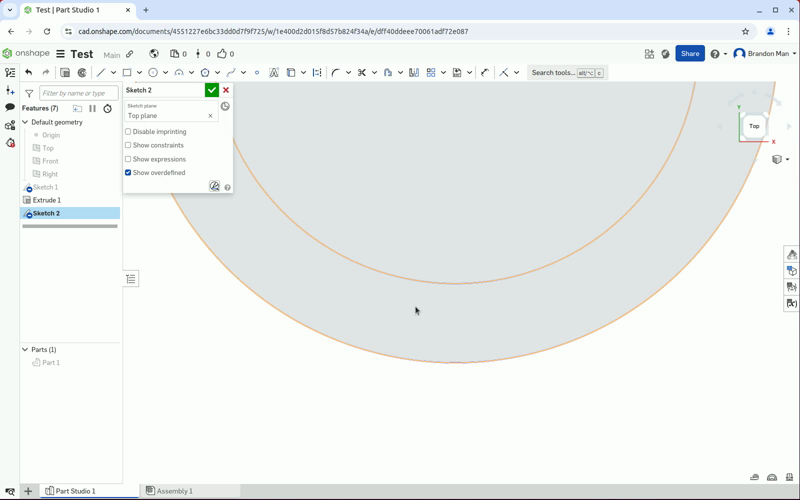
click(415, 306)
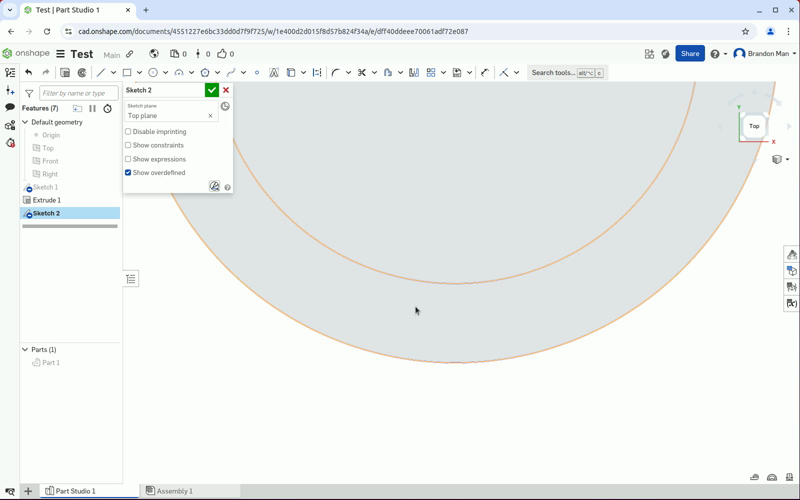
scroll(-6)
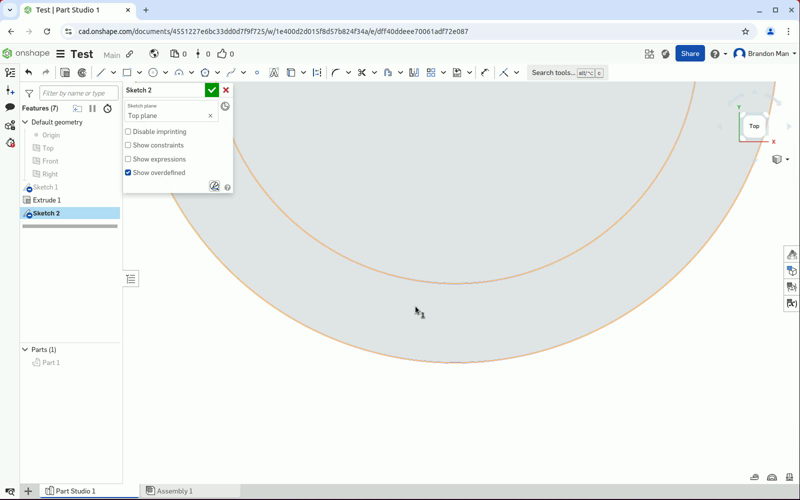
scroll(-6)
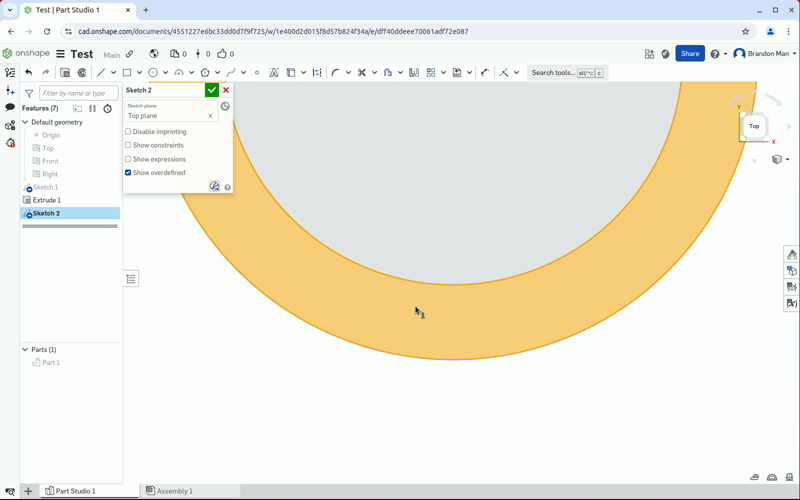
scroll(-6)
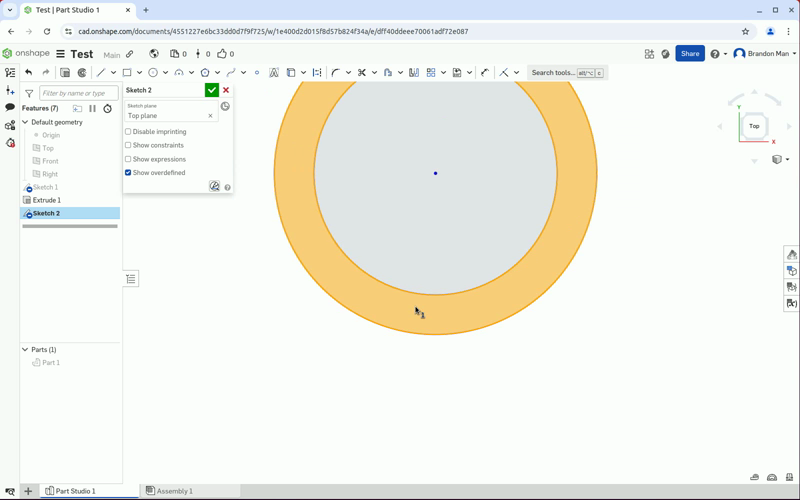
scroll(-6)
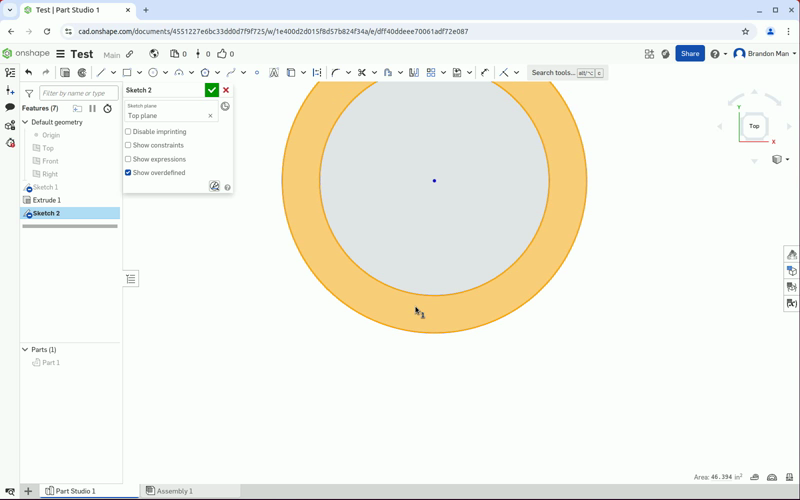
scroll(-6)
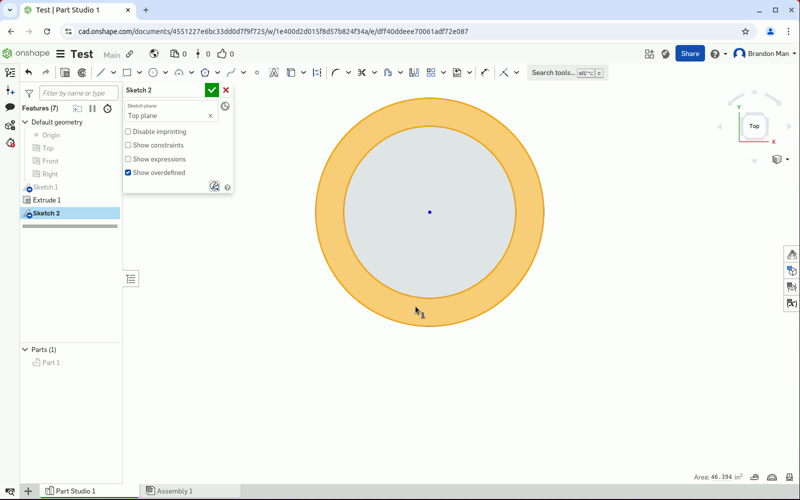
scroll(-6)
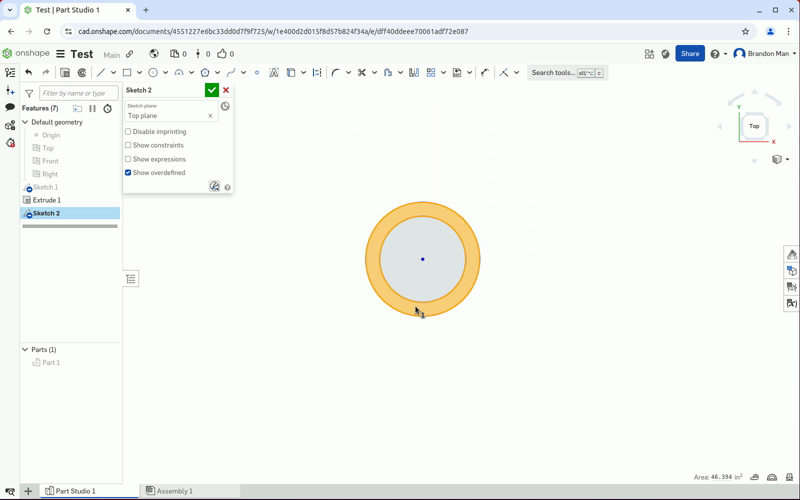
scroll(-6)
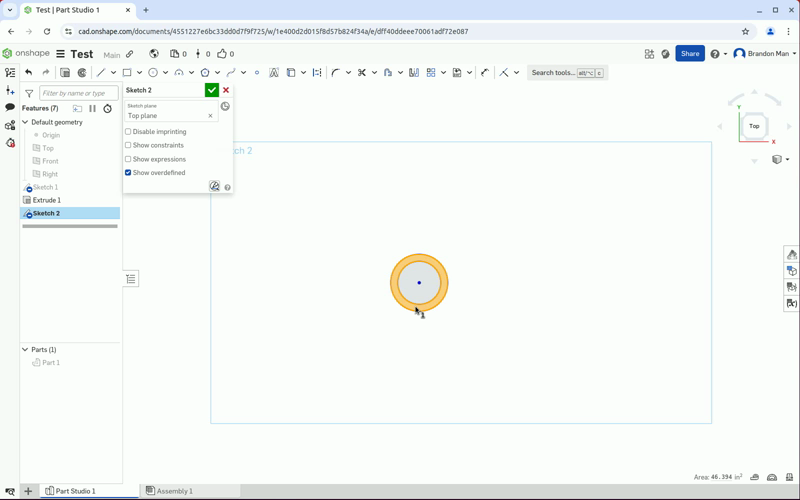
mouse_move(73, 352)
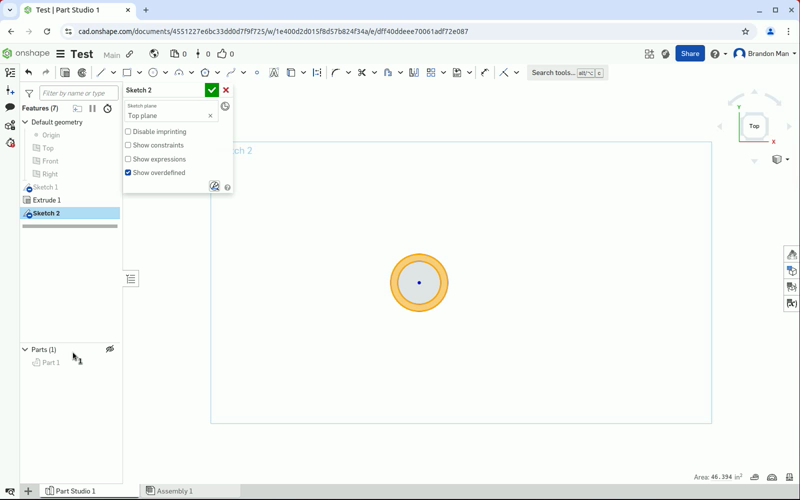
key(shift+y)
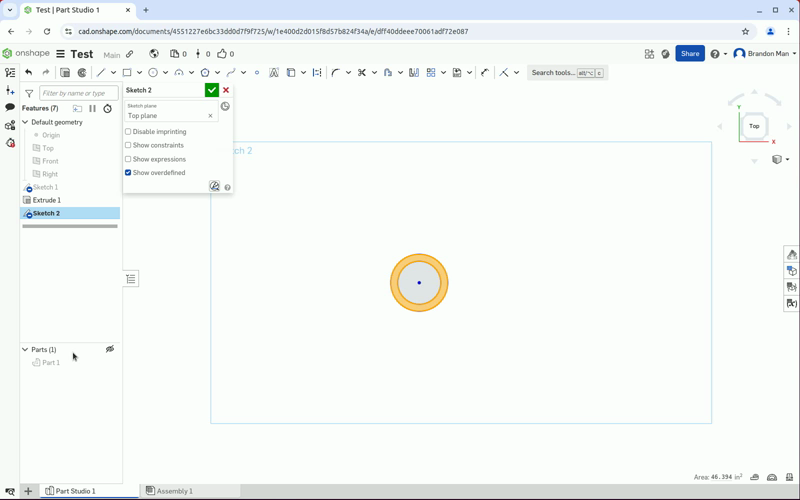
key(shift+e)
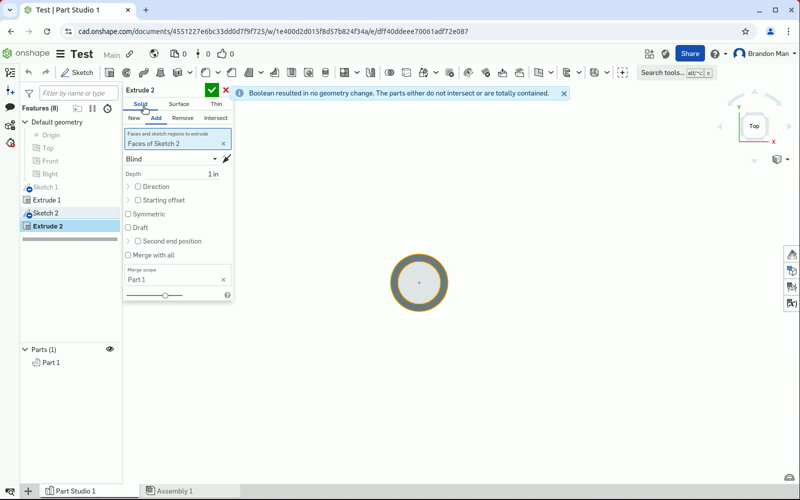
mouse_move(143, 106)
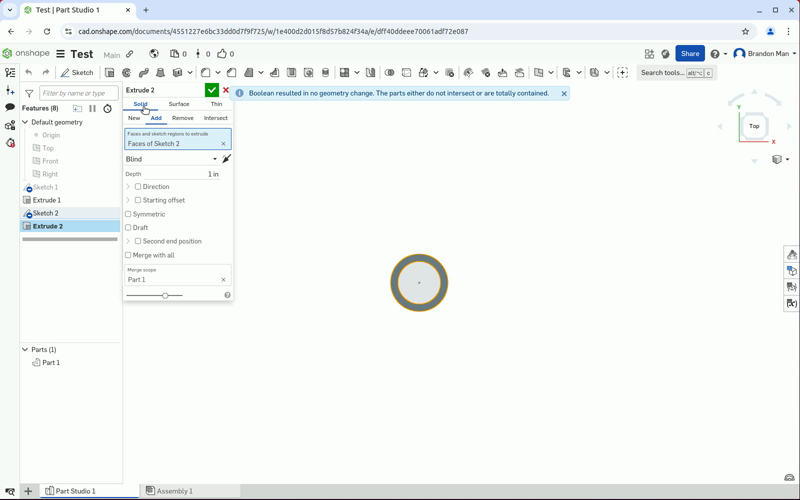
click(143, 106)
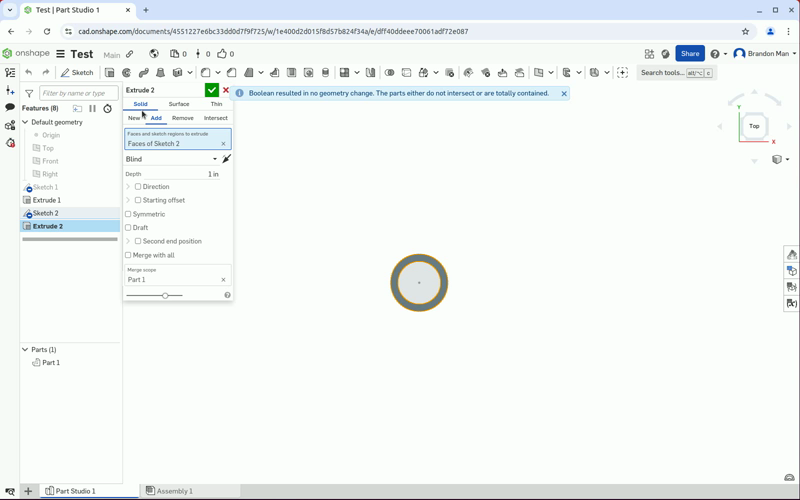
mouse_move(137, 120)
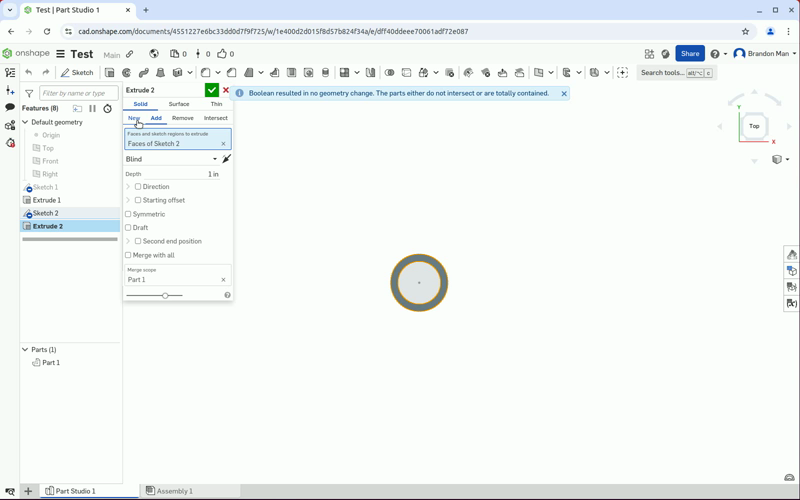
click(137, 120)
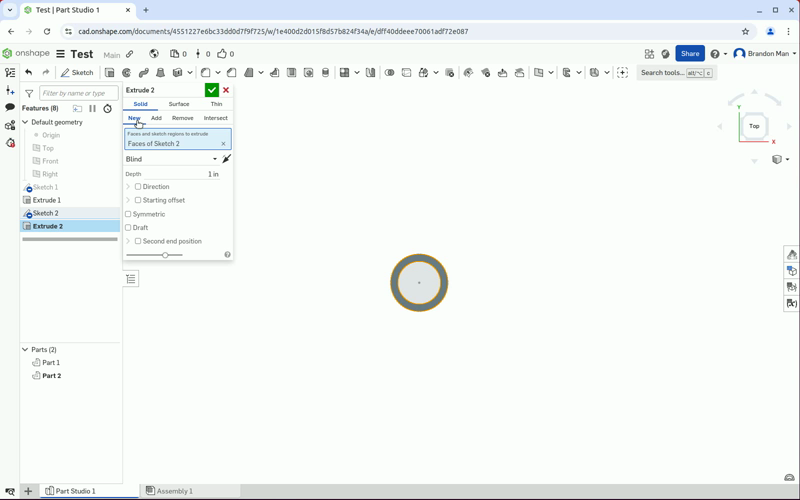
key(tab, 4)
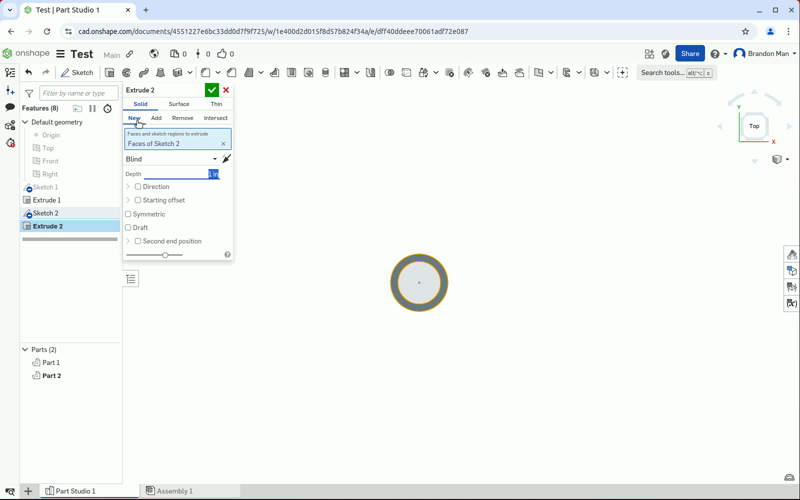
text(5.777)
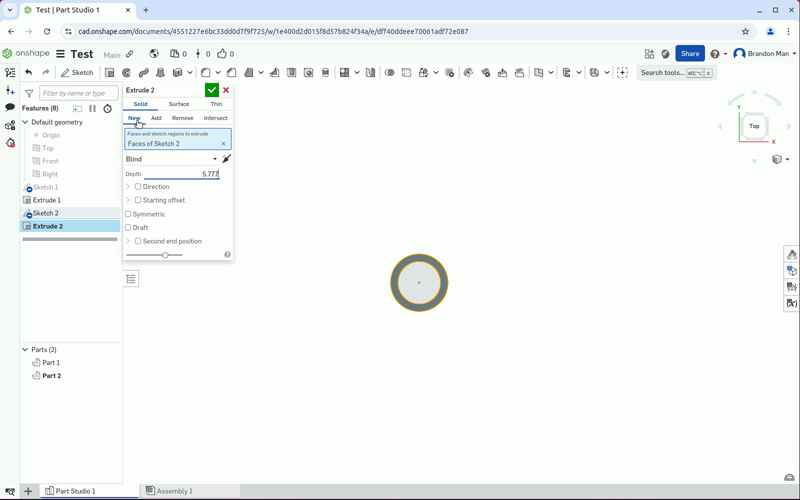
key(enter)
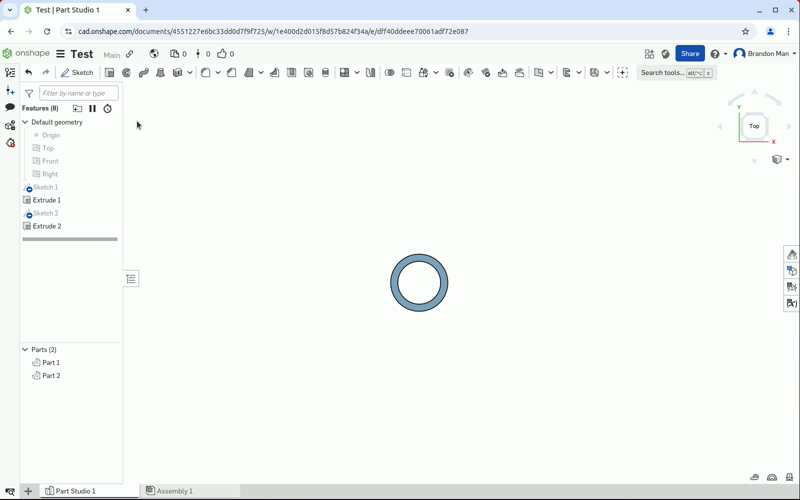
key(shift+h)
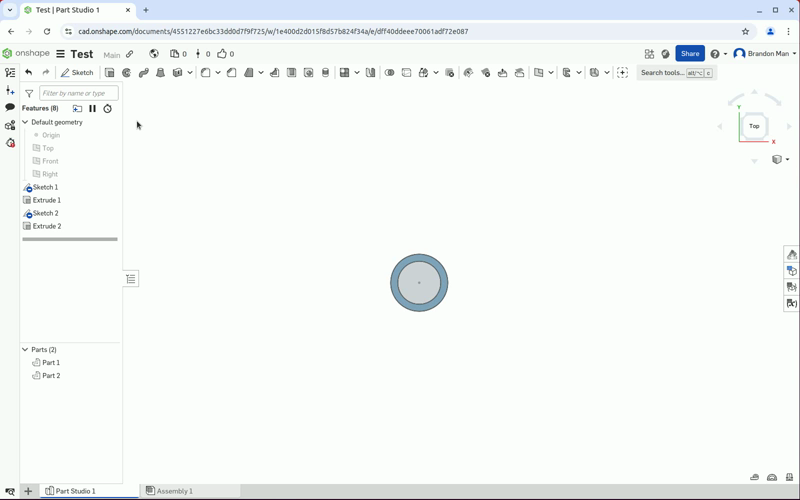
key(shift+h)
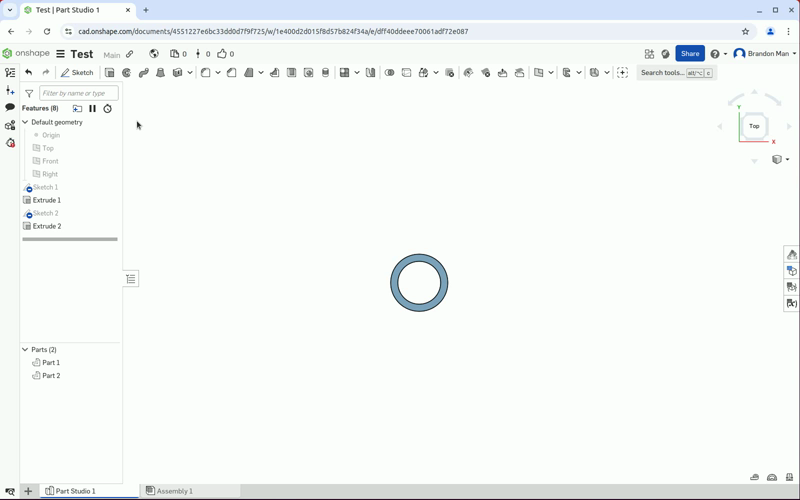
mouse_move(73, 189)
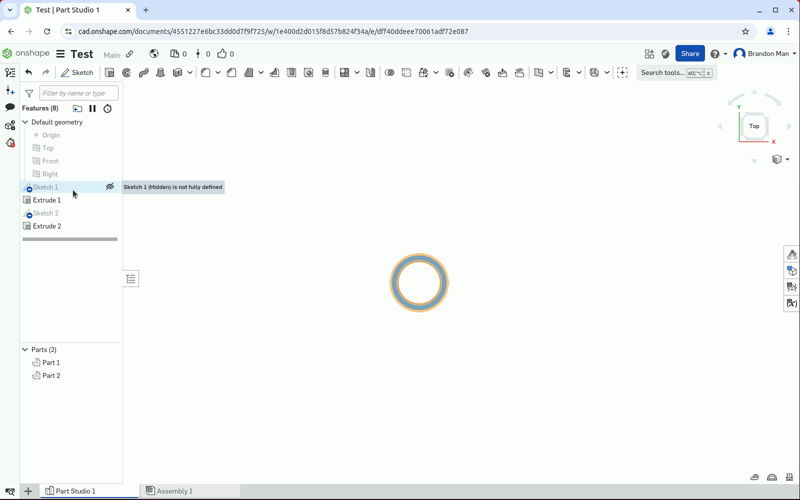
click(73, 189)
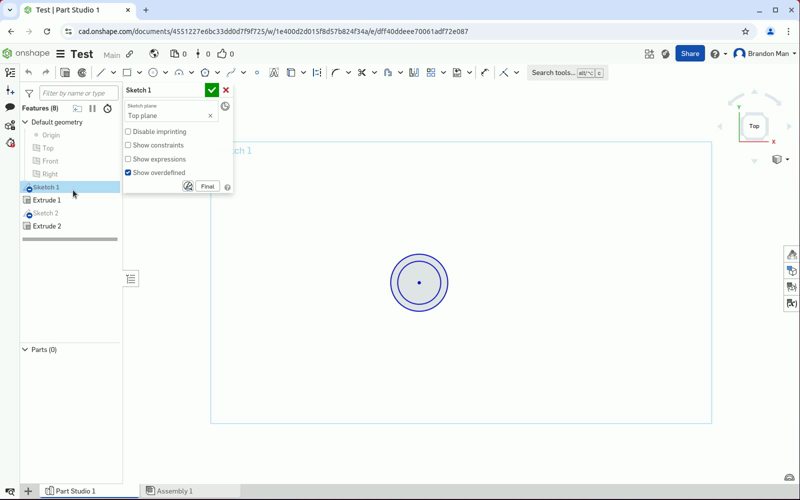
mouse_move(229, 92)
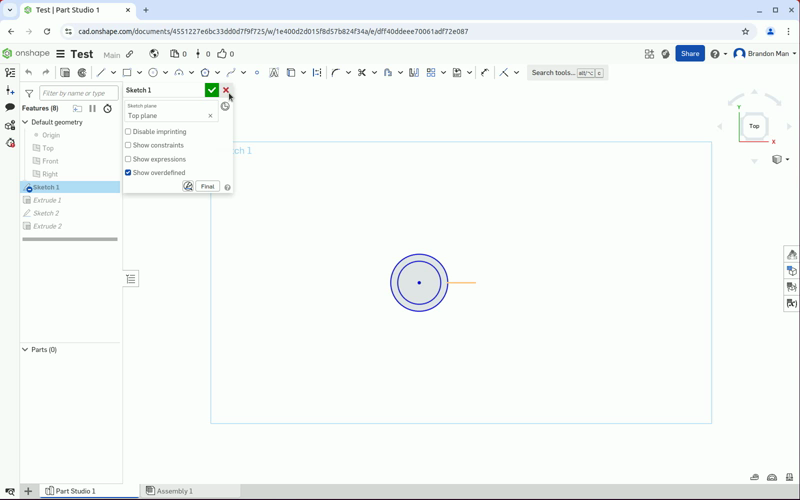
click(229, 92)
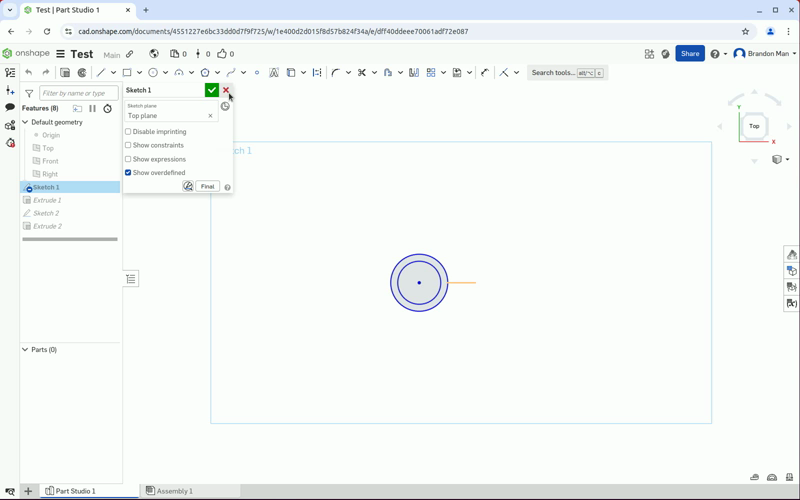
key(shift+s)
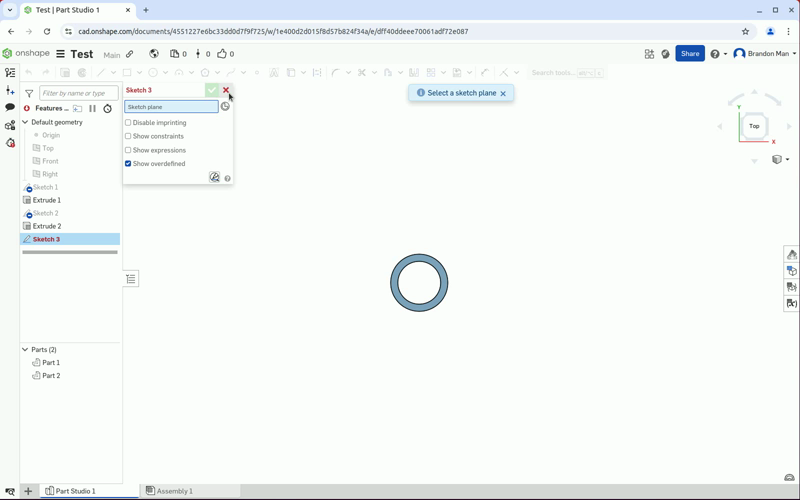
mouse_move(73, 150)
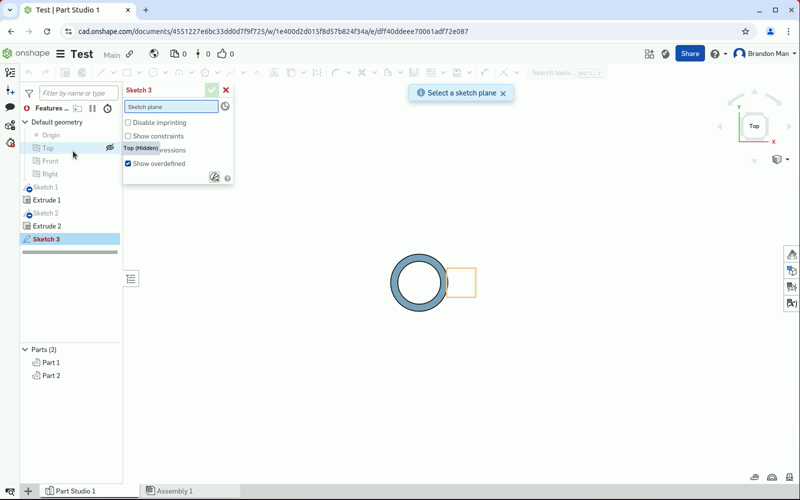
click(73, 150)
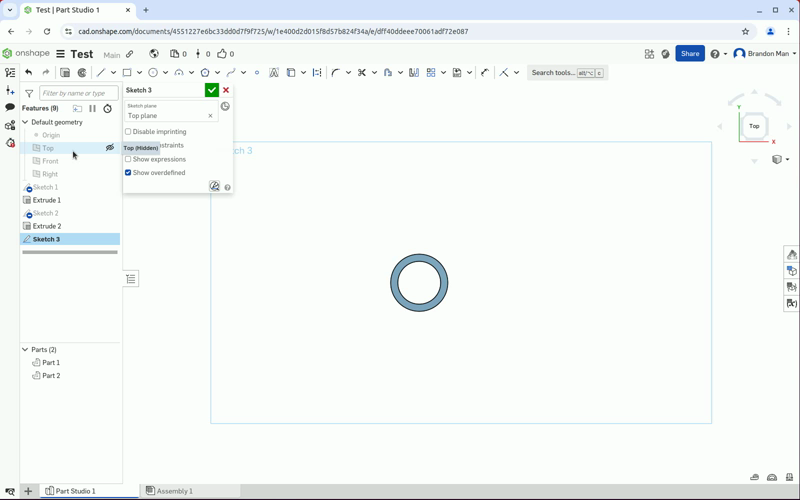
mouse_move(73, 352)
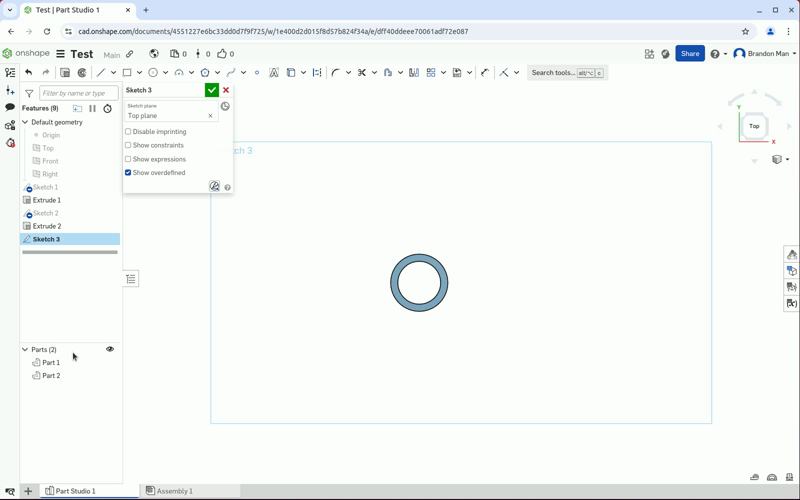
key(y)
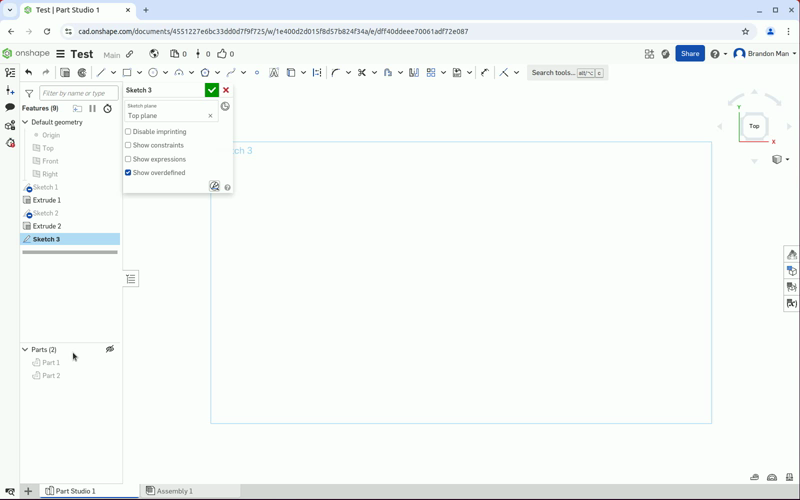
key(l)
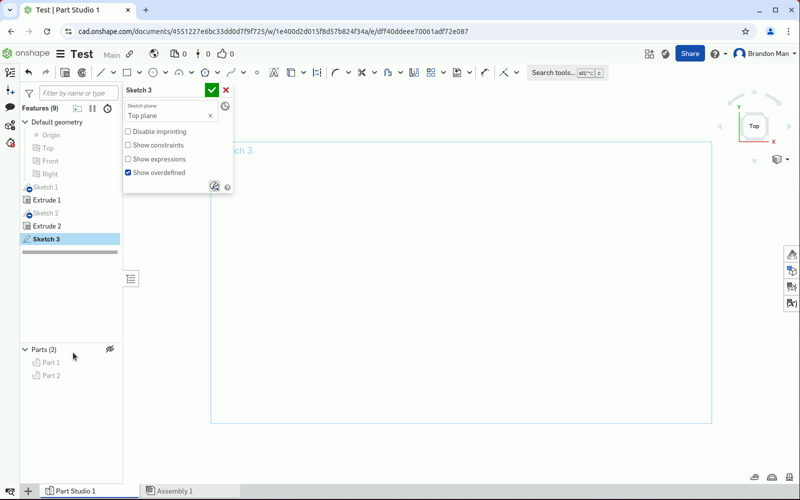
key_down(shift)
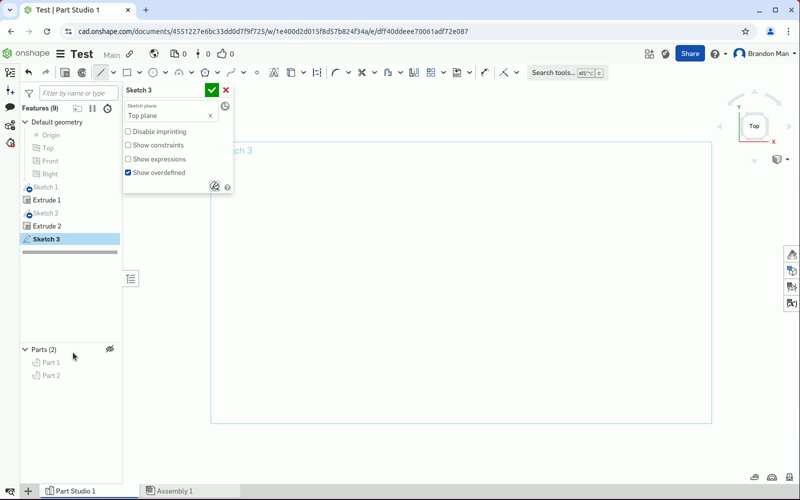
mouse_move(420, 311)
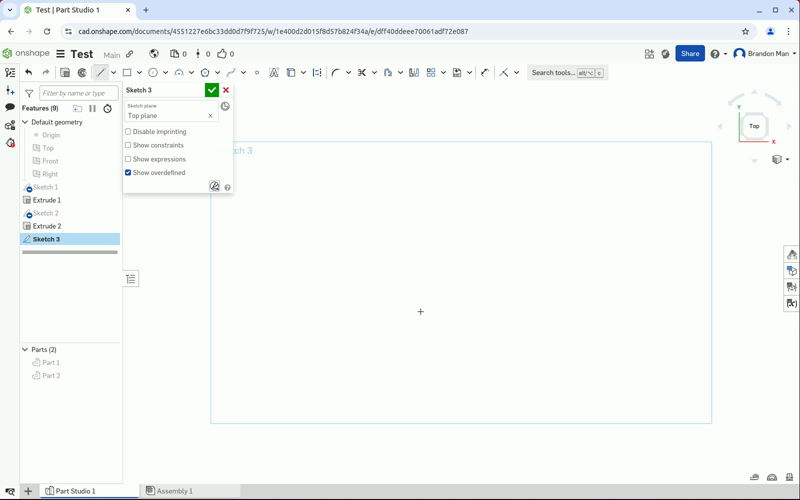
click(420, 311)
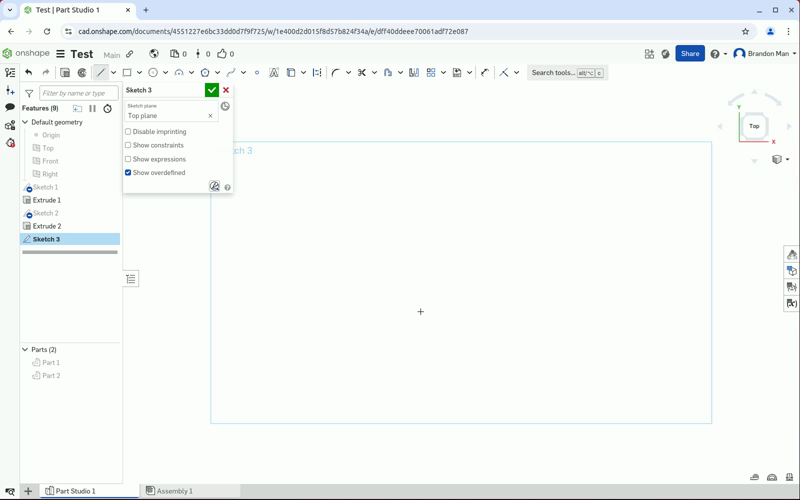
key_up(shift)
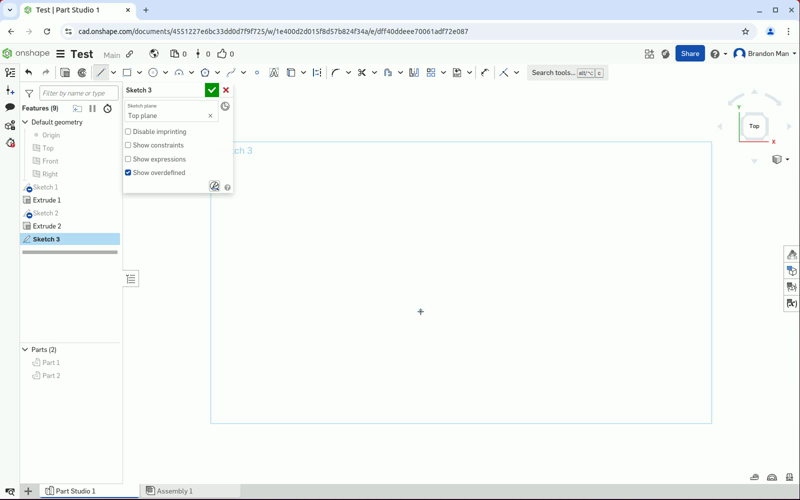
key_down(shift)
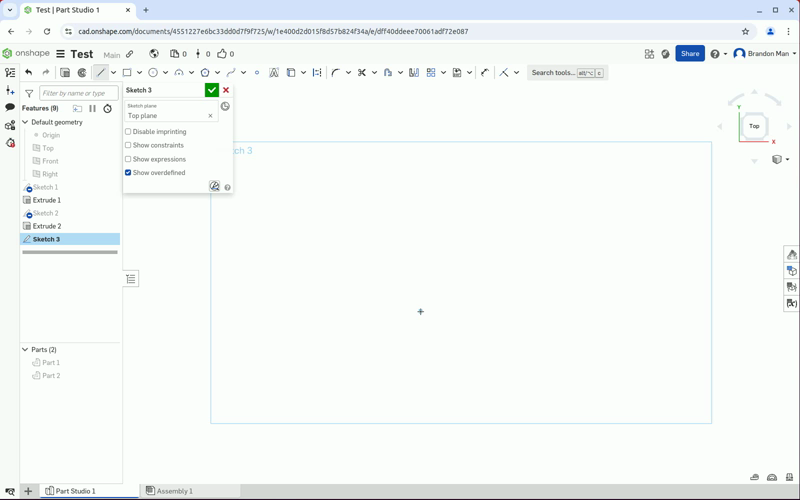
mouse_move(560, 296)
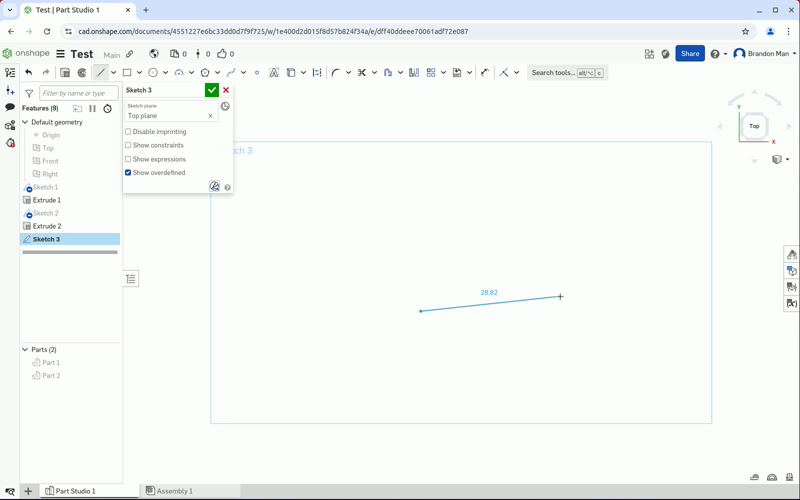
click(560, 296)
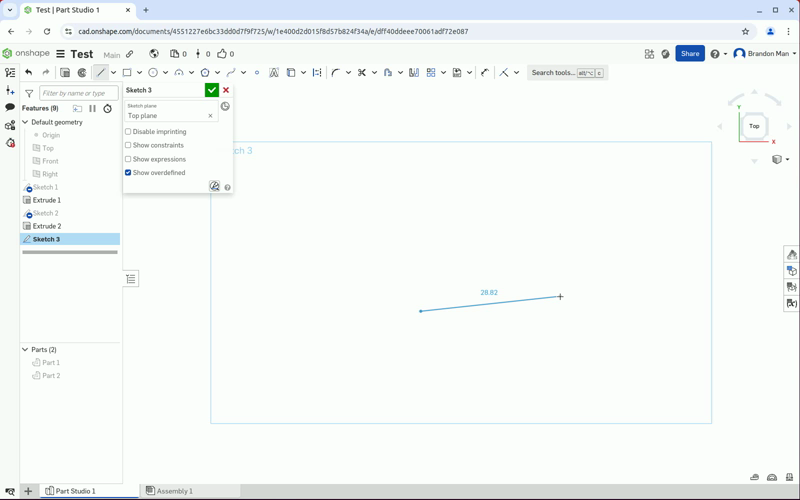
key_up(shift)
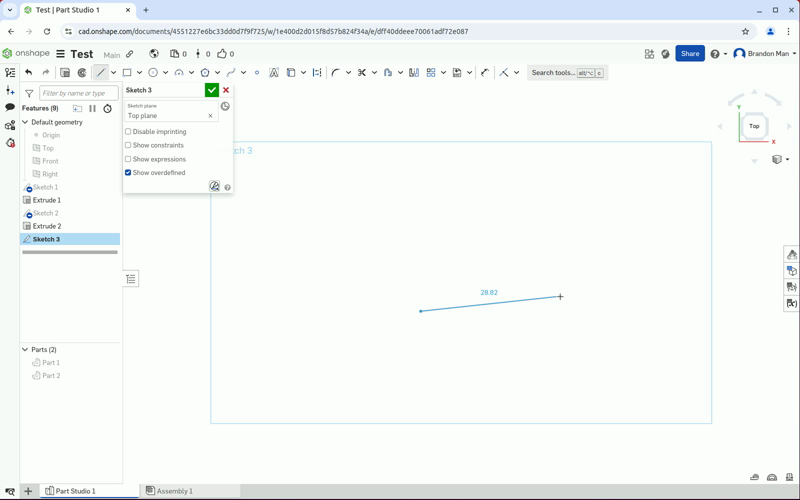
key(esc)
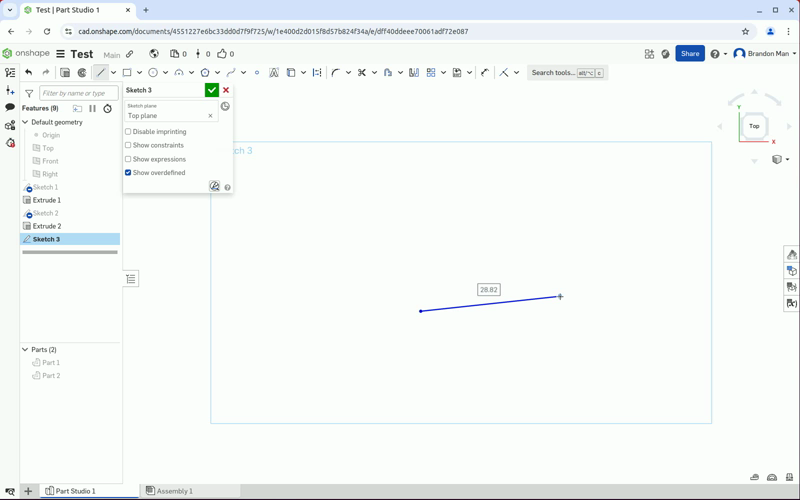
key(a)
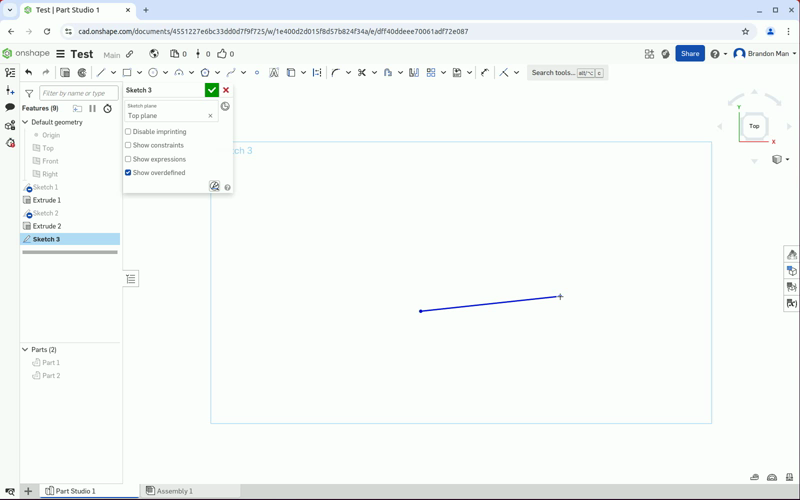
mouse_move(560, 296)
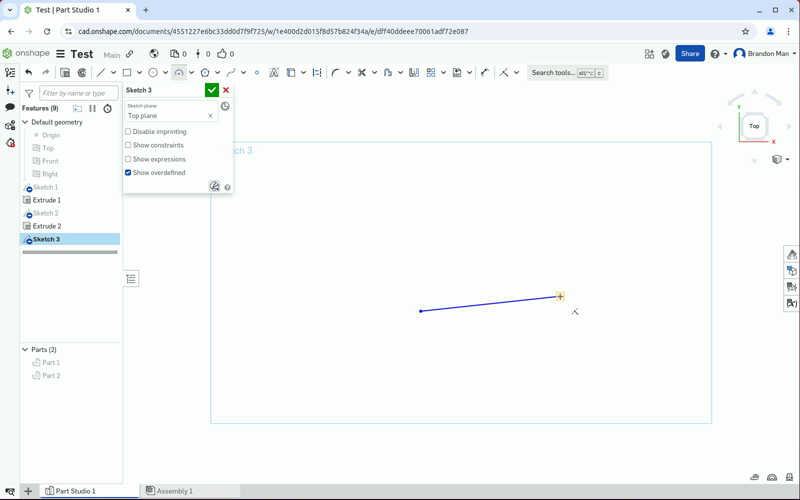
click(560, 296)
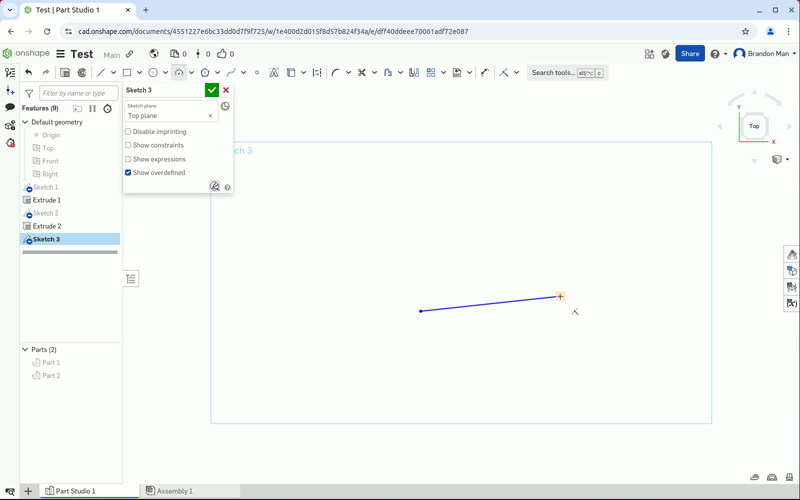
key_down(shift)
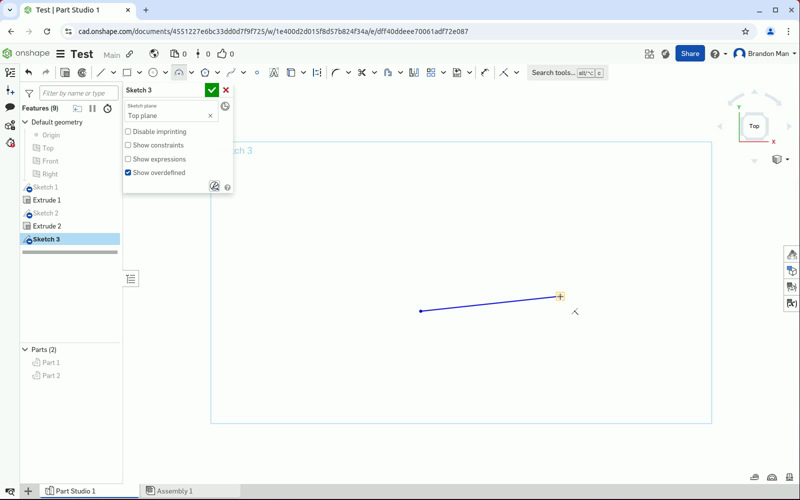
mouse_move(560, 268)
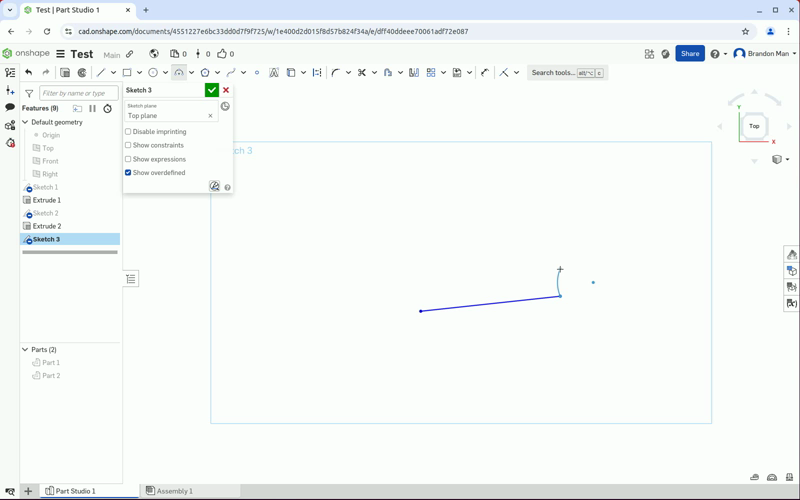
click(560, 268)
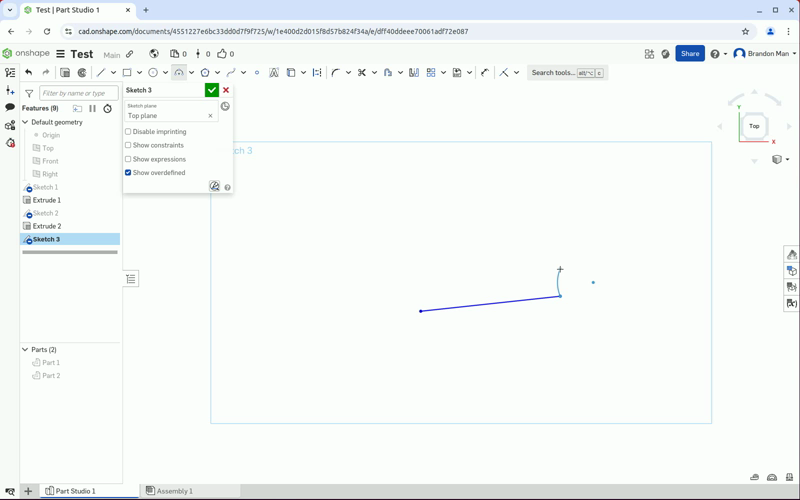
mouse_move(544, 282)
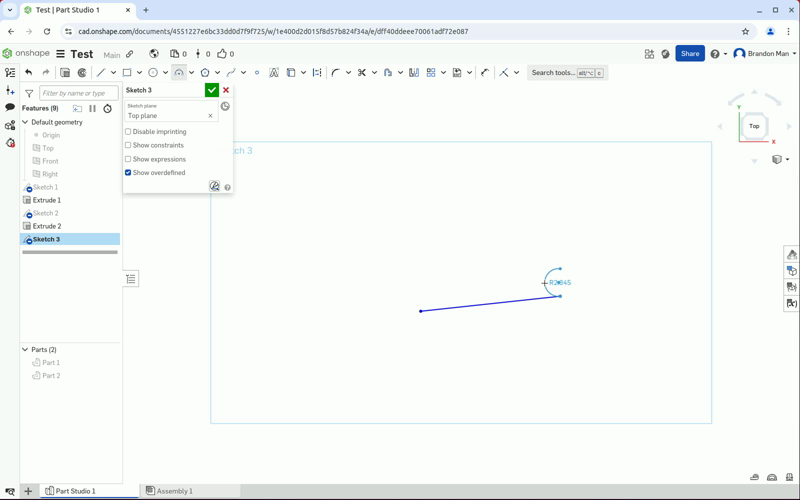
click(544, 282)
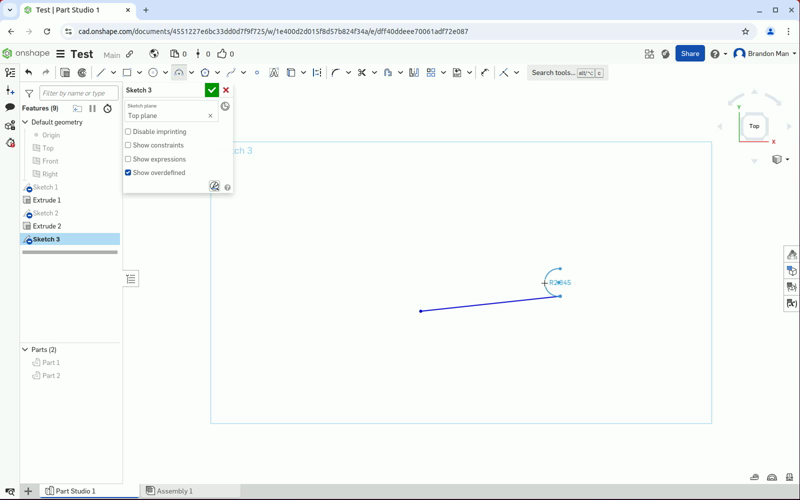
key_up(shift)
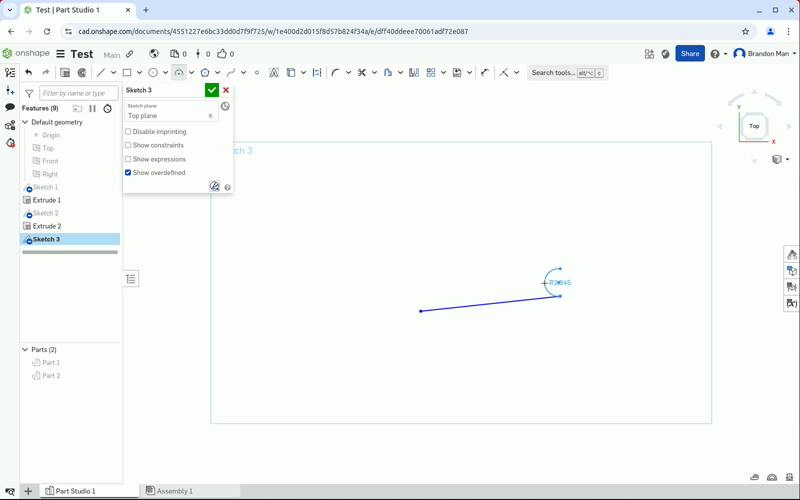
key(esc)
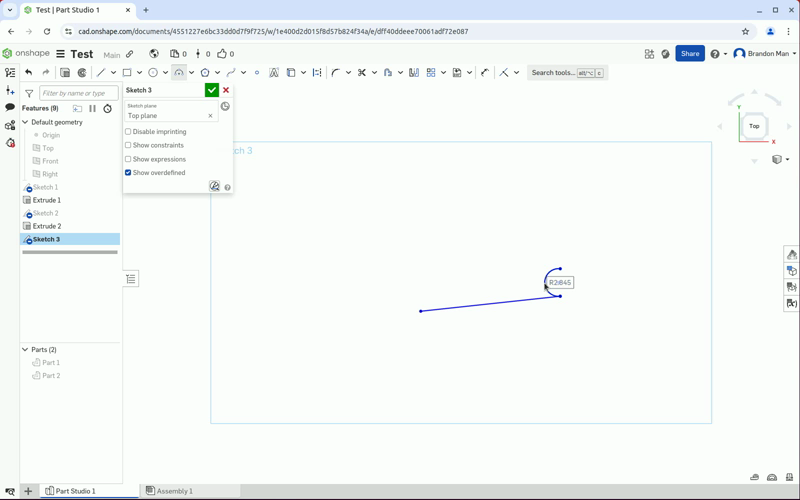
key(l)
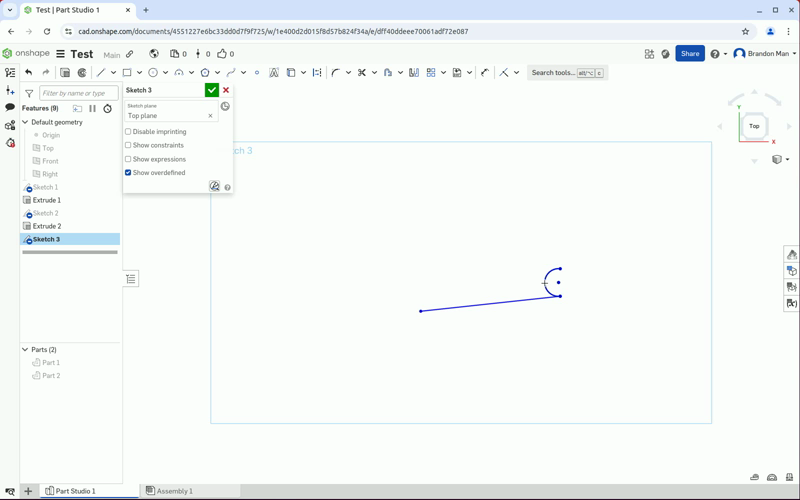
mouse_move(560, 268)
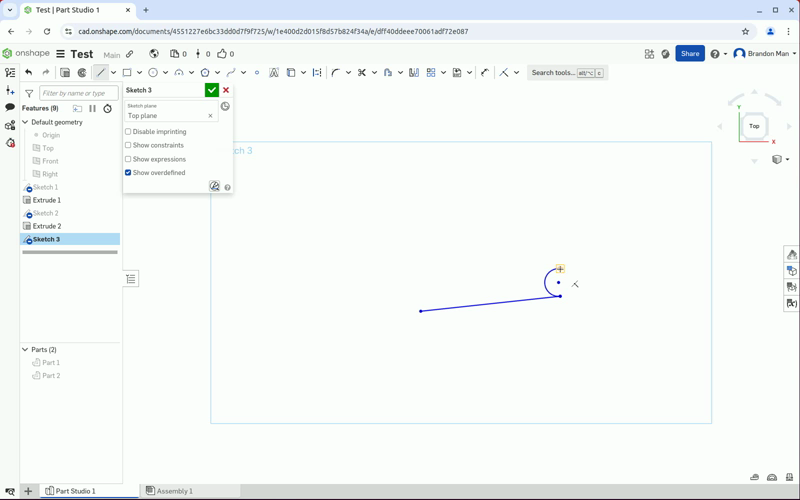
click(560, 268)
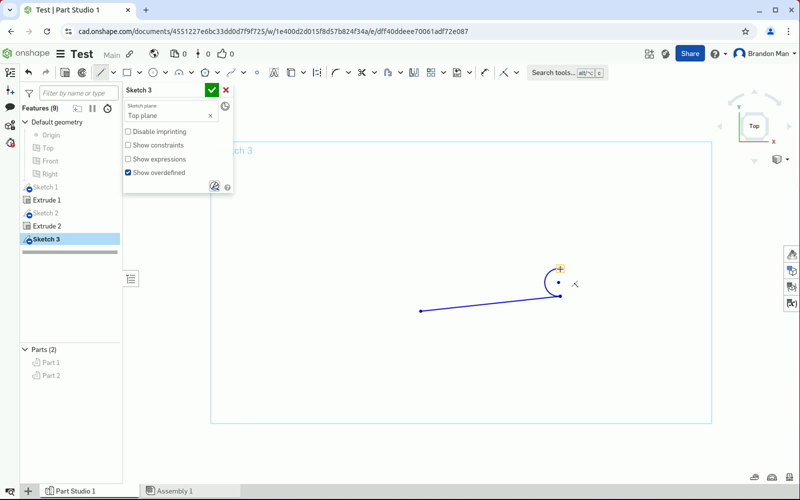
key_down(shift)
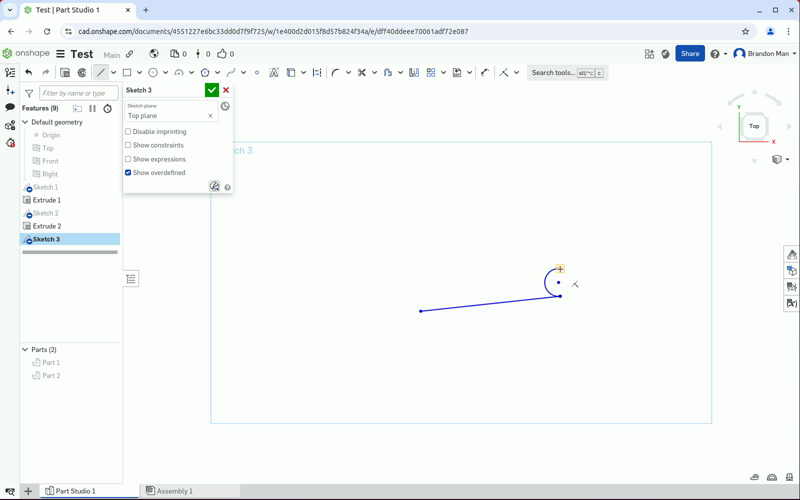
mouse_move(420, 255)
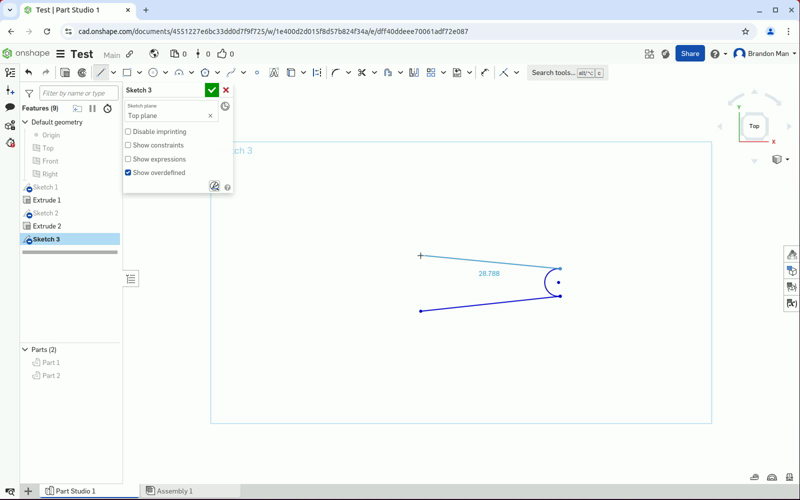
click(420, 255)
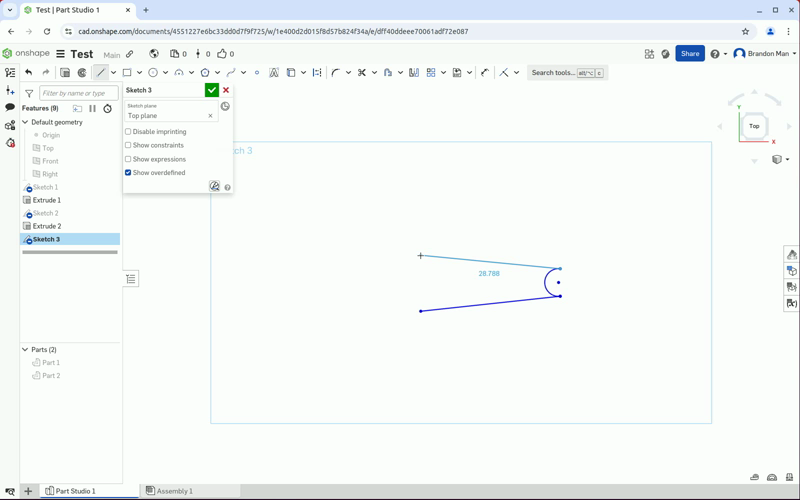
key_up(shift)
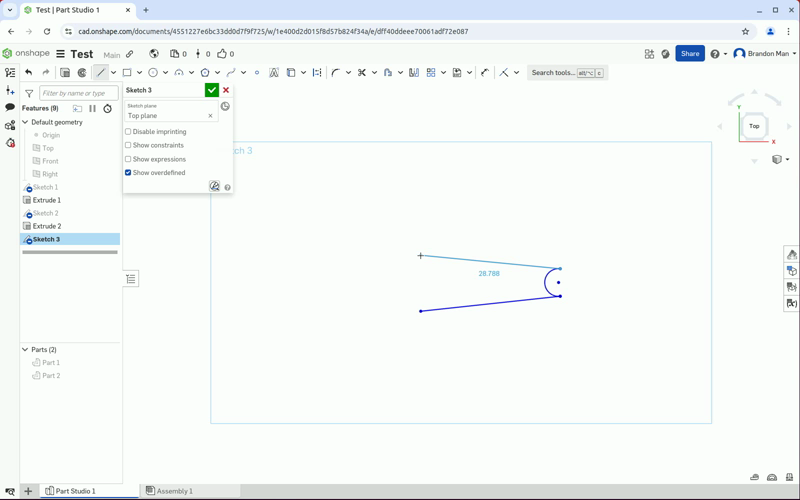
key(esc)
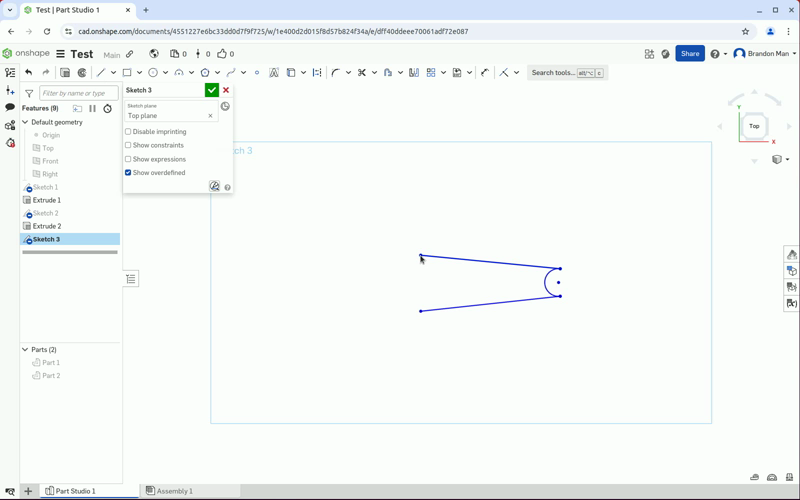
key(a)
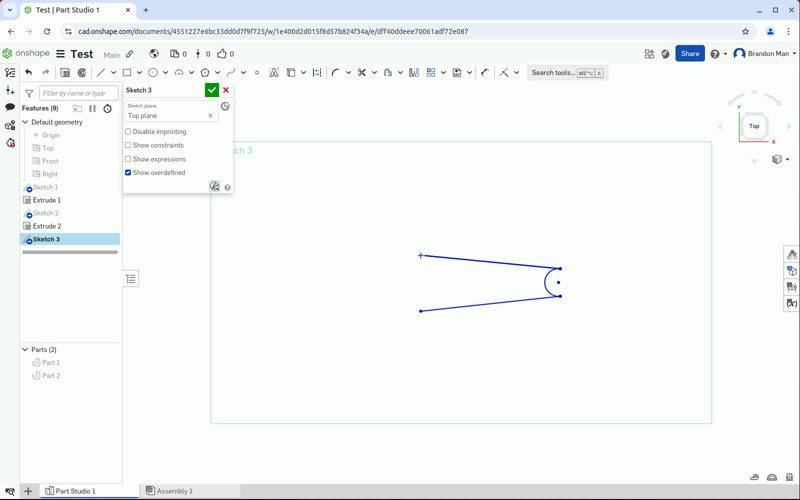
mouse_move(420, 255)
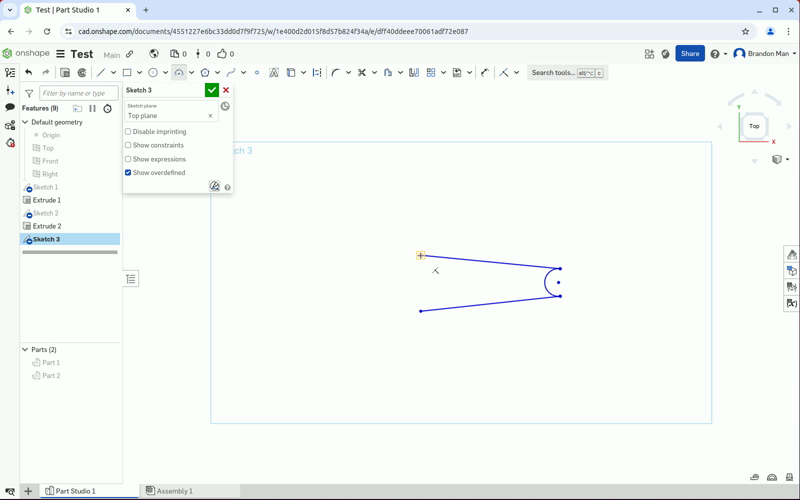
click(420, 255)
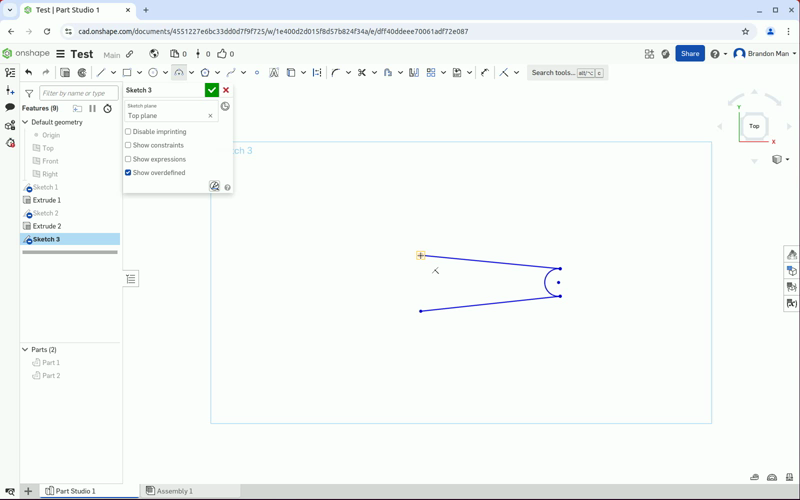
mouse_move(420, 311)
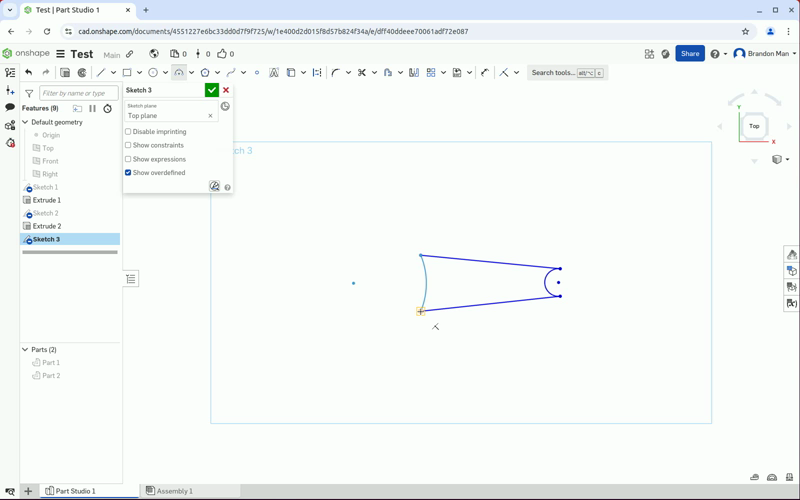
click(420, 311)
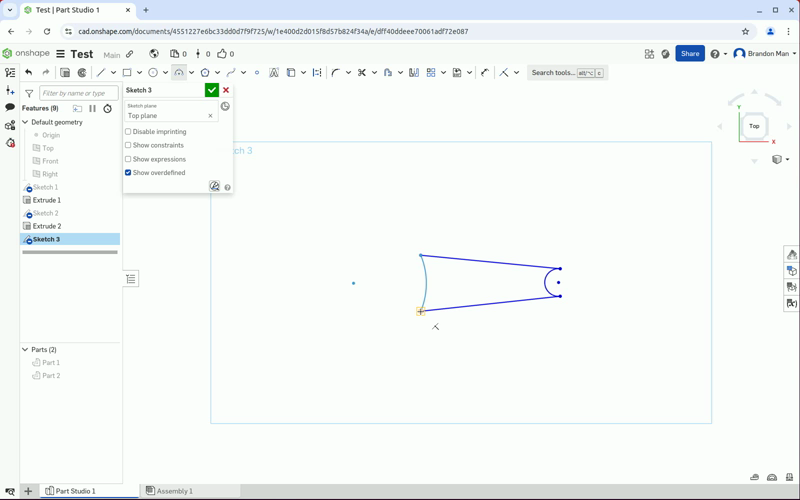
key_down(shift)
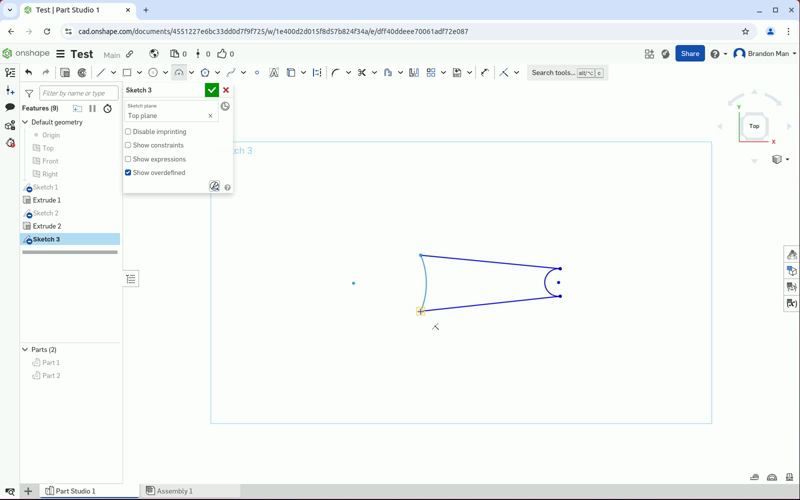
mouse_move(446, 283)
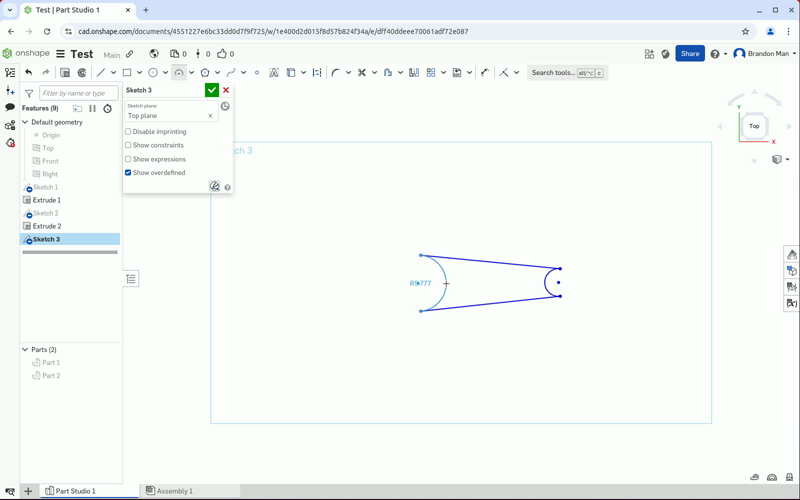
click(446, 283)
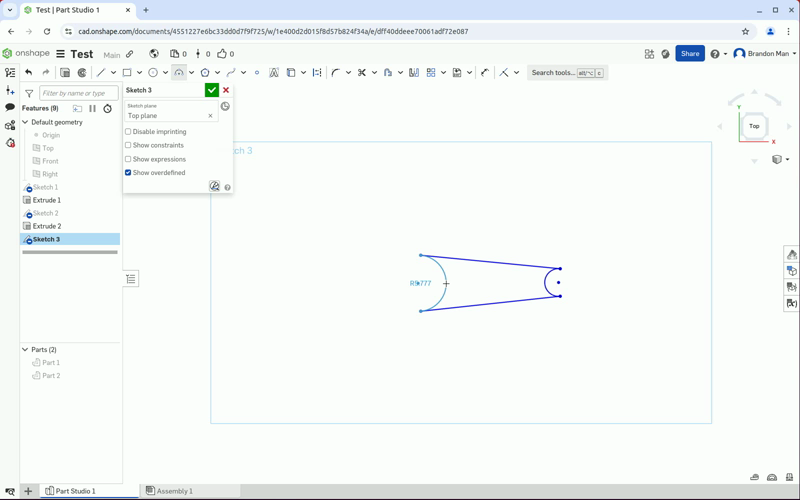
key_up(shift)
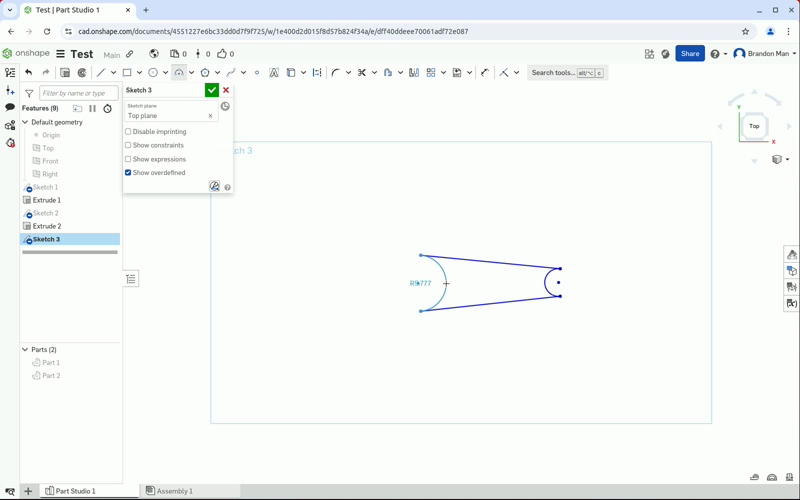
key(esc)
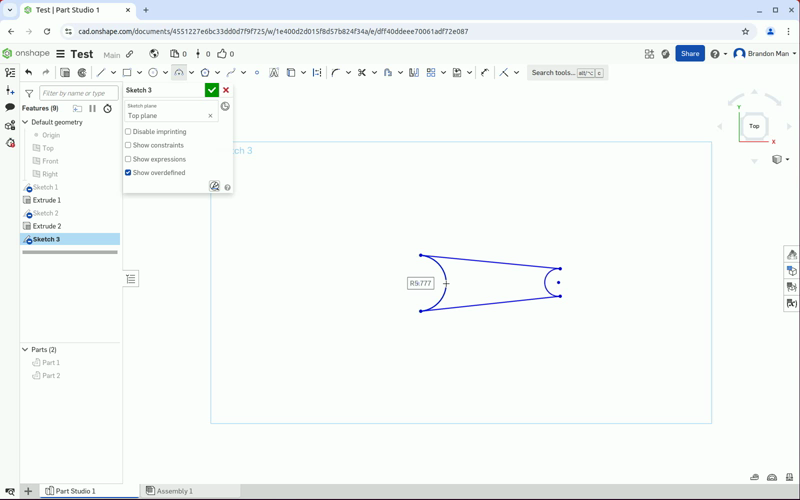
key(l)
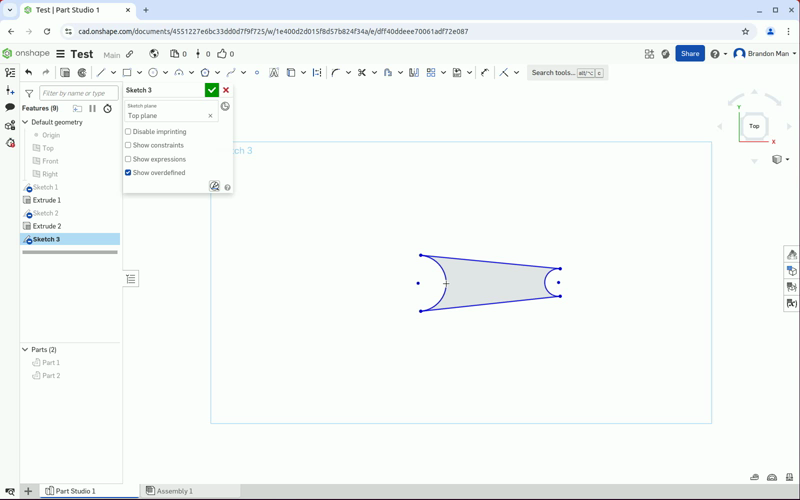
key_down(shift)
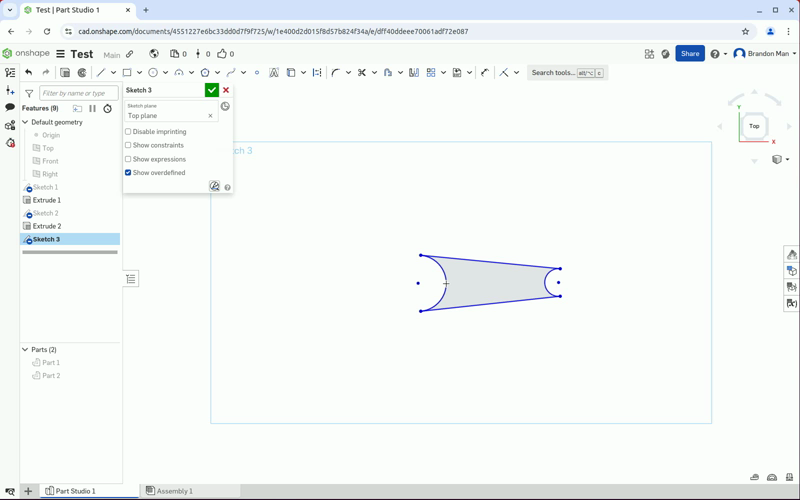
mouse_move(460, 290)
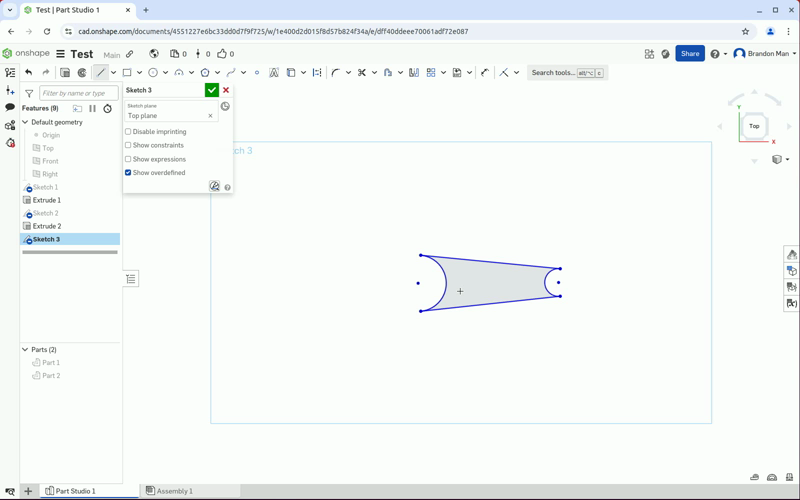
click(460, 290)
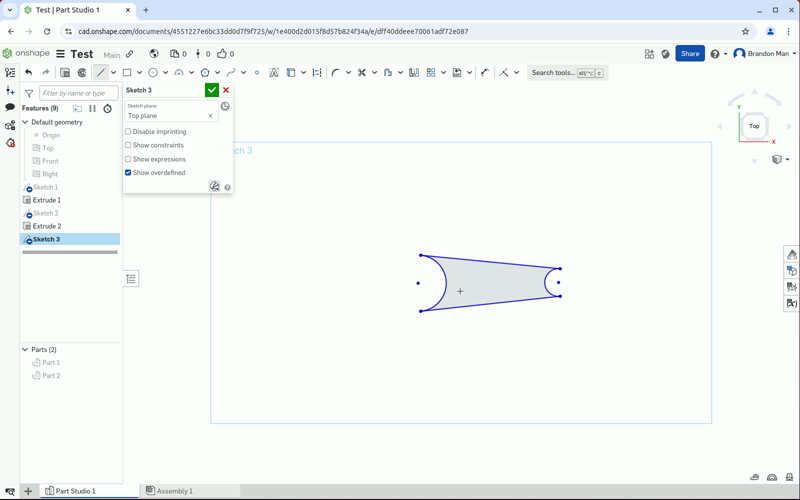
key_up(shift)
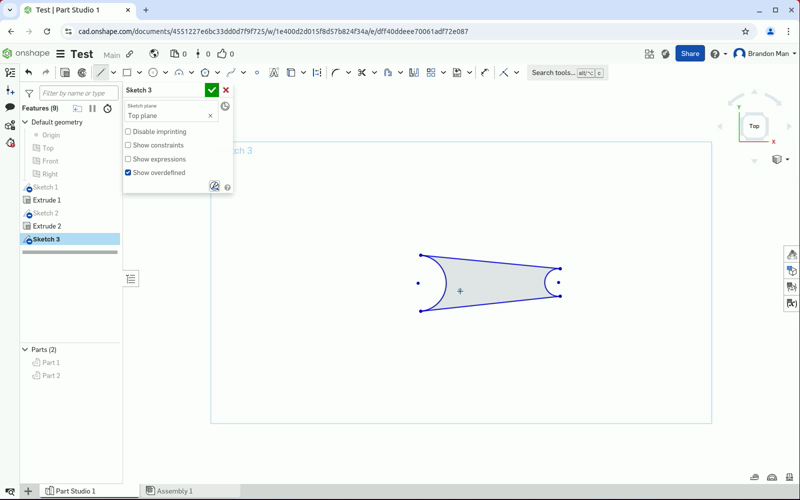
key_down(shift)
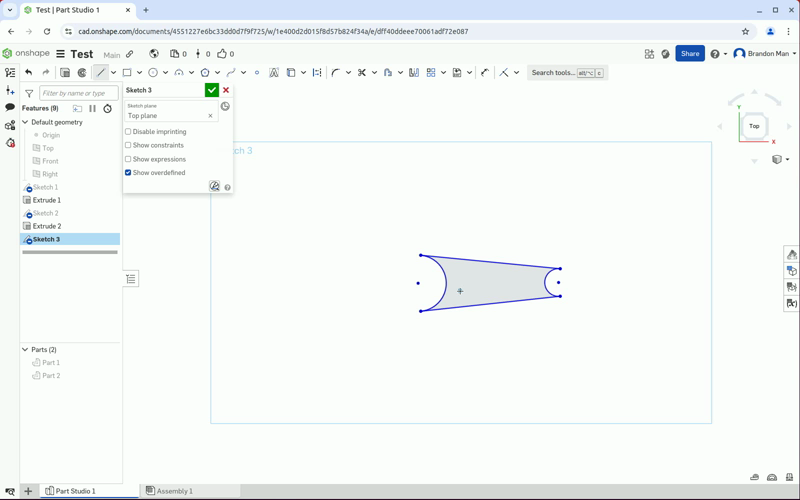
mouse_move(490, 290)
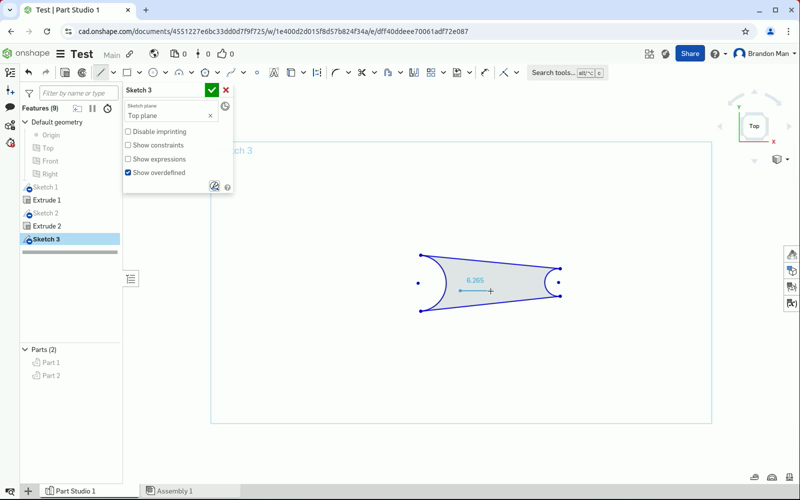
mouse_move(516, 290)
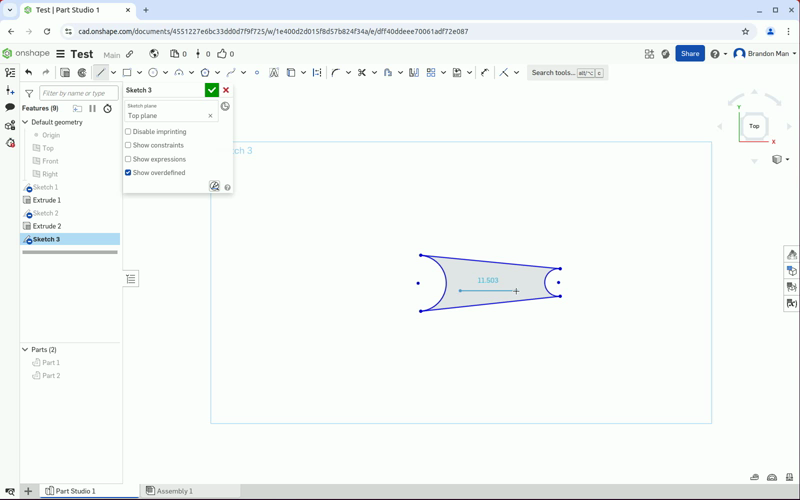
click(516, 290)
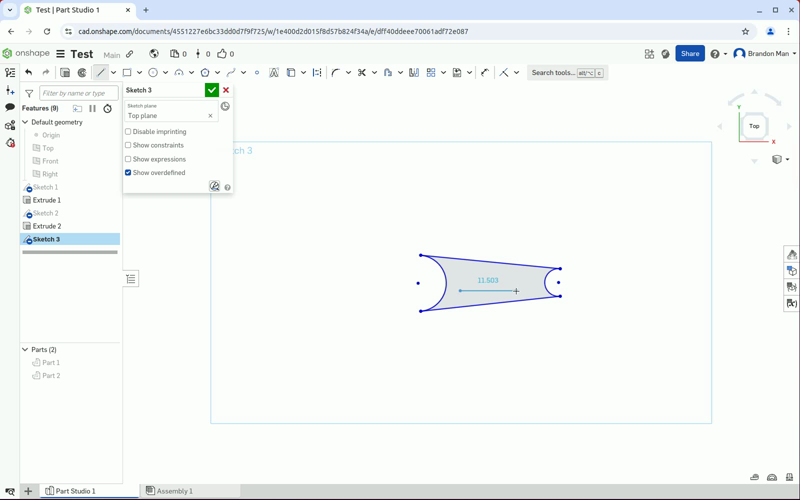
key_up(shift)
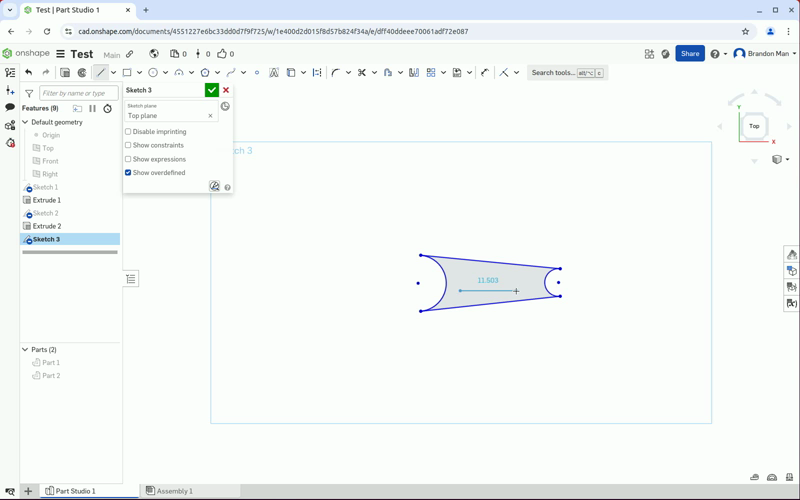
key(esc)
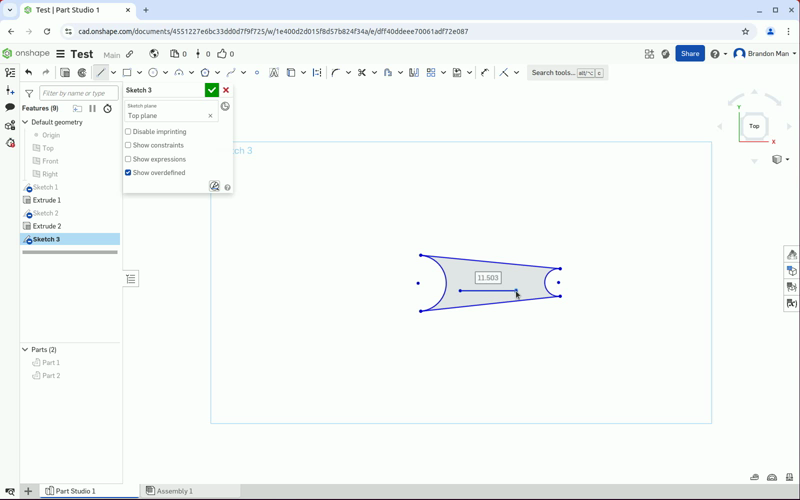
key(a)
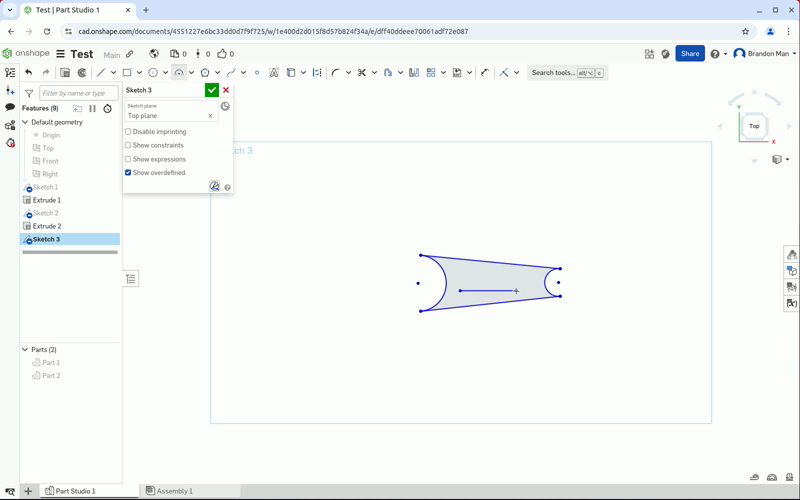
mouse_move(516, 290)
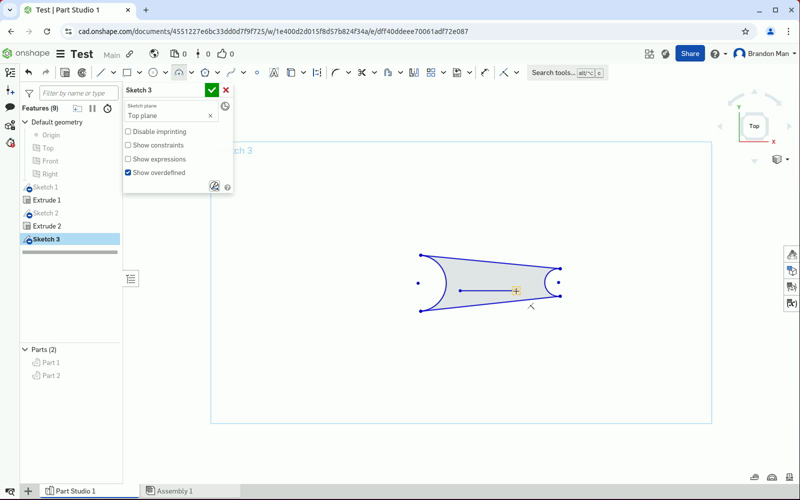
click(516, 290)
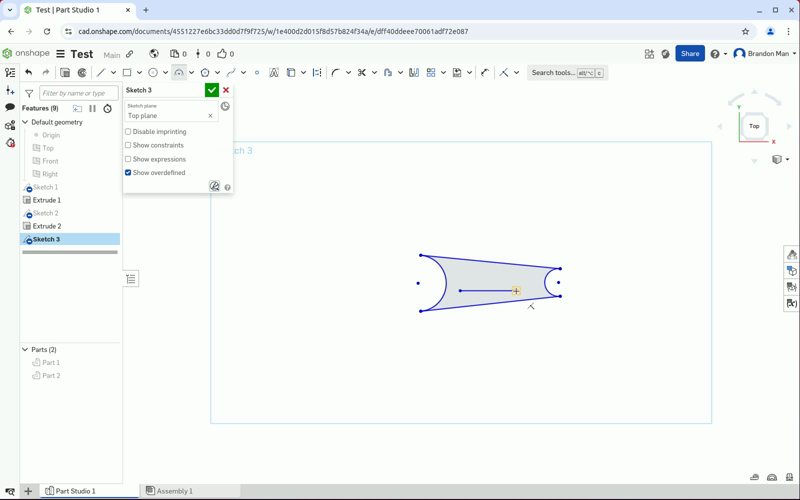
key_down(shift)
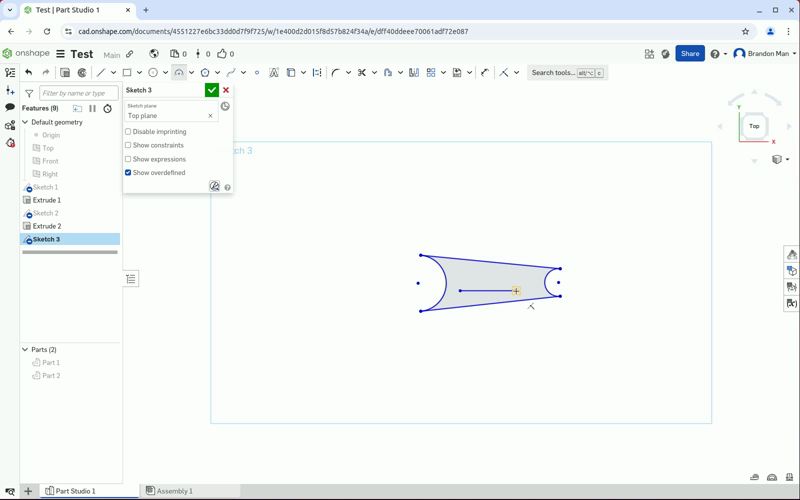
mouse_move(516, 276)
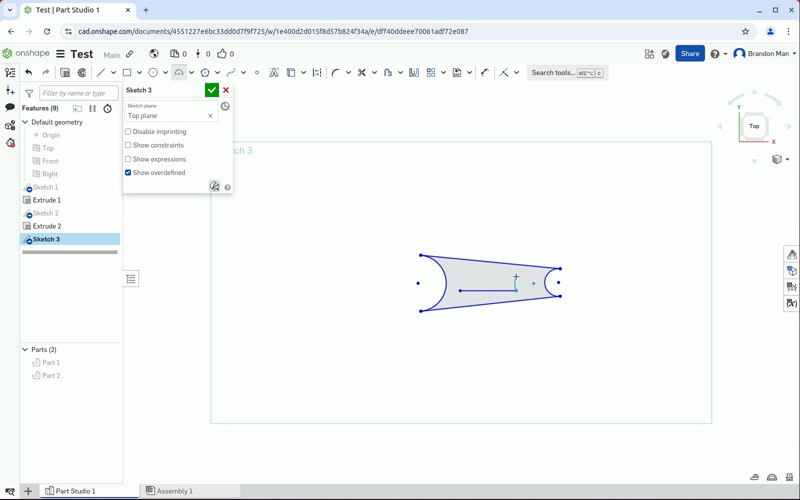
click(516, 276)
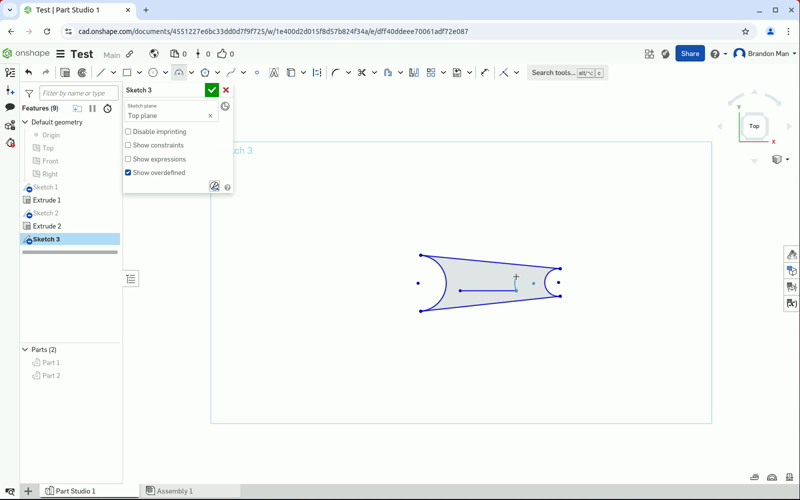
mouse_move(523, 283)
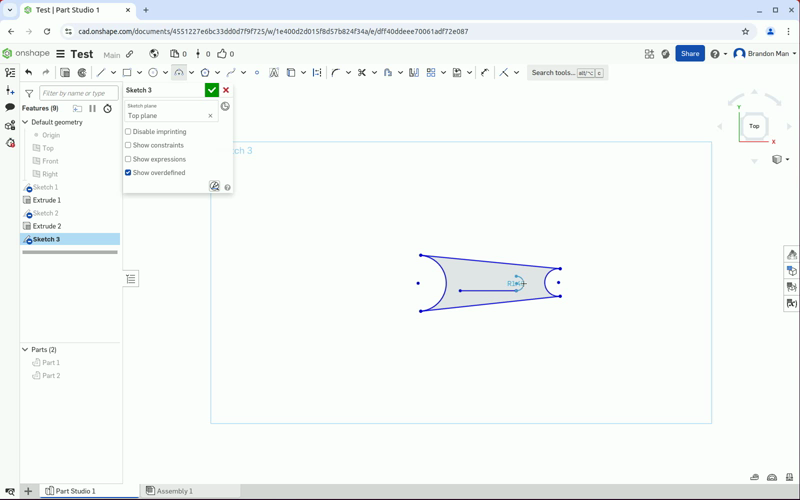
click(523, 283)
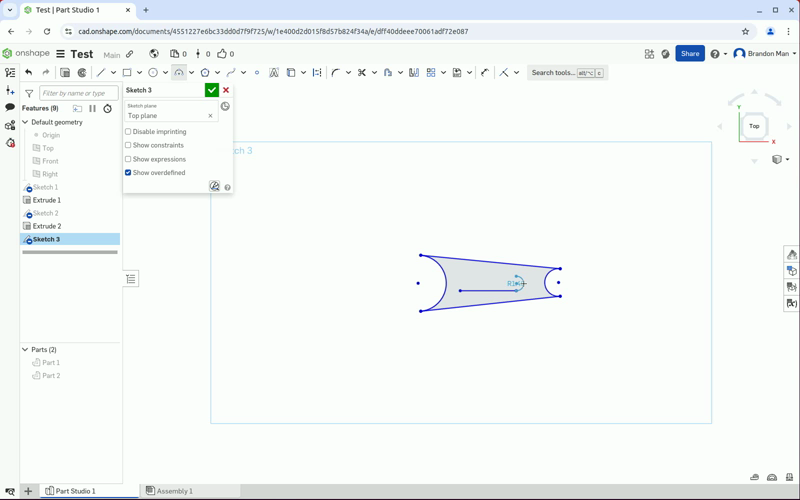
key_up(shift)
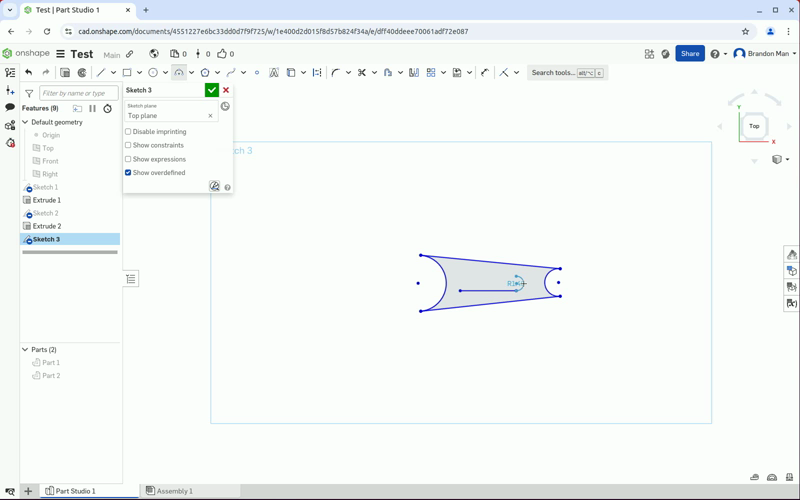
key(esc)
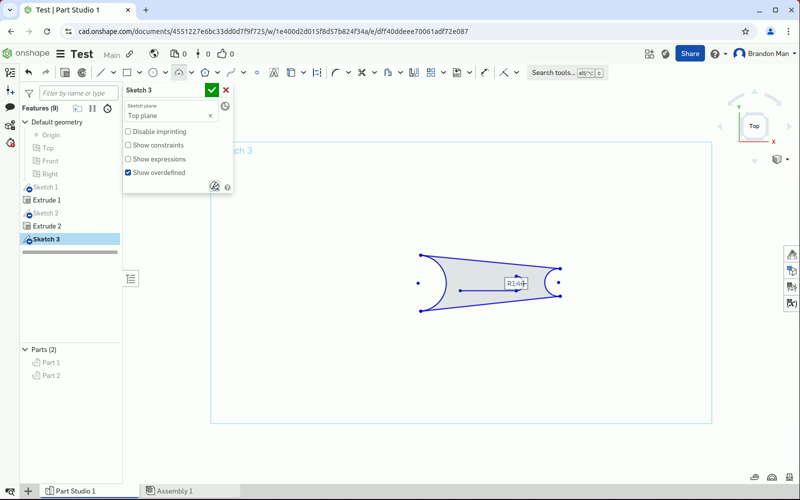
key(l)
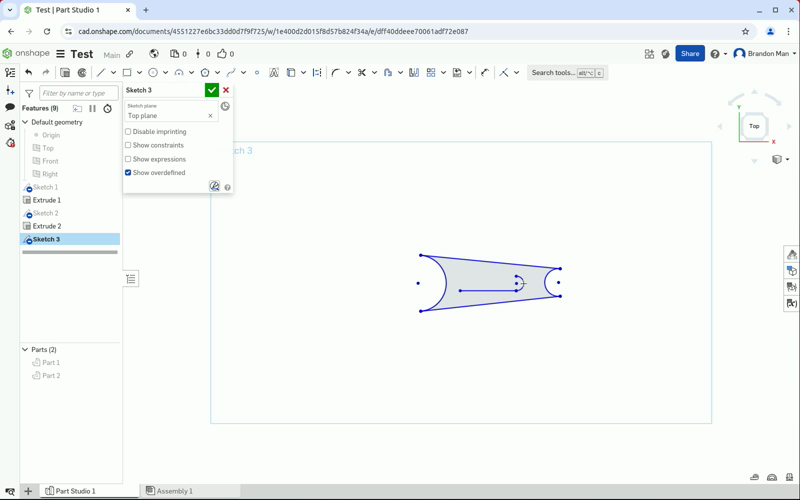
mouse_move(516, 276)
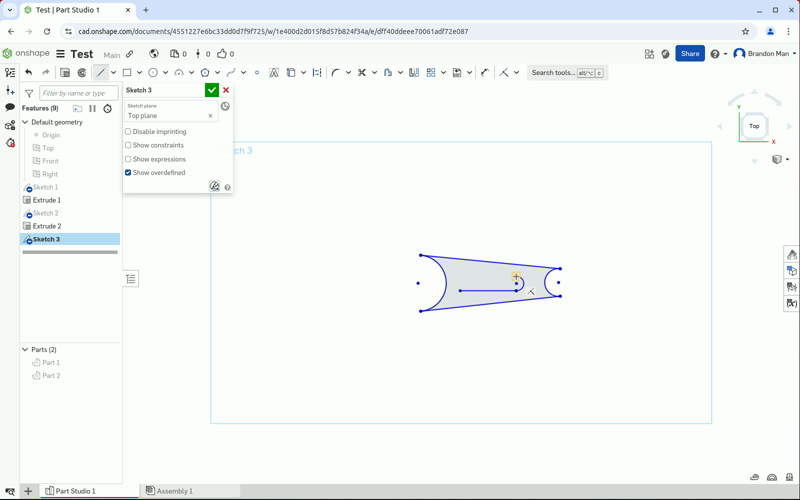
click(516, 276)
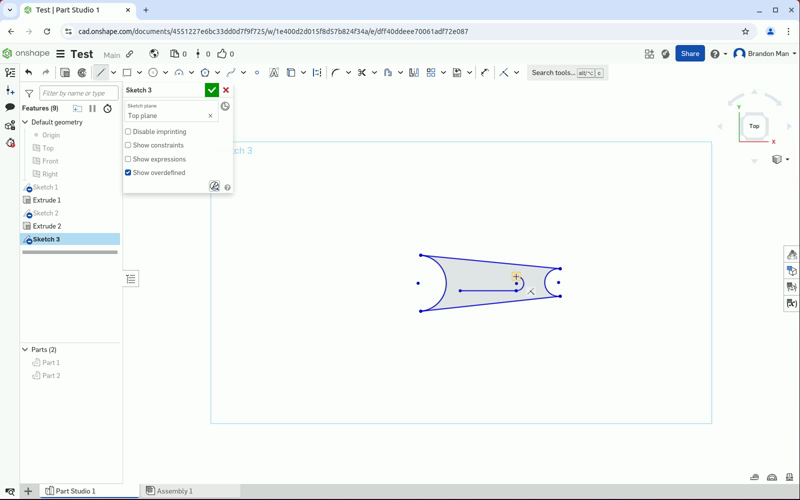
key_down(shift)
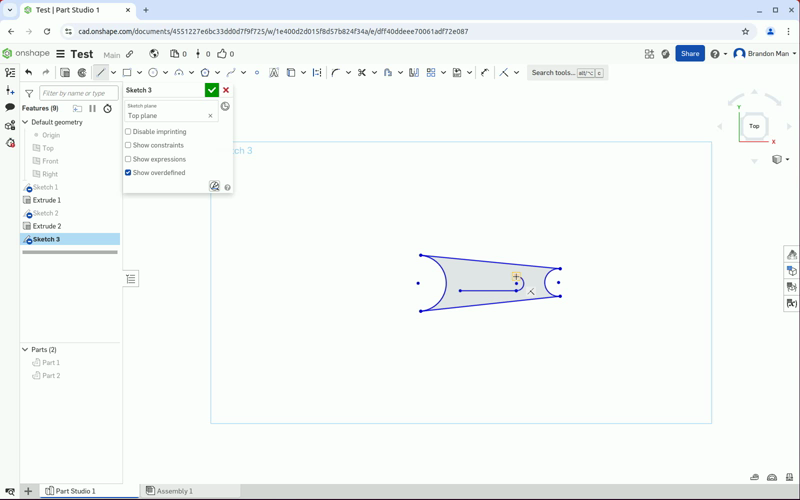
mouse_move(546, 276)
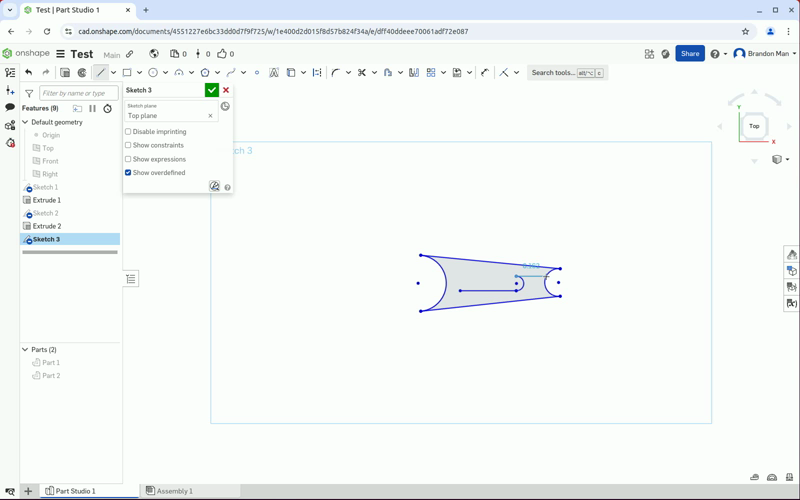
mouse_move(460, 276)
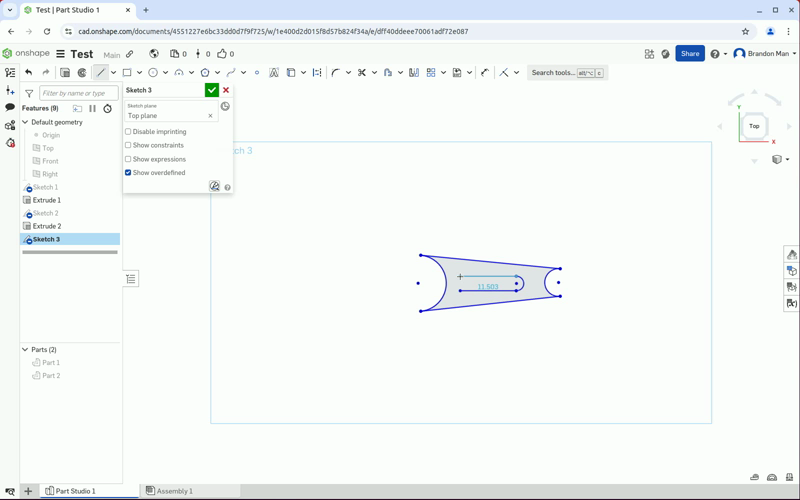
click(460, 276)
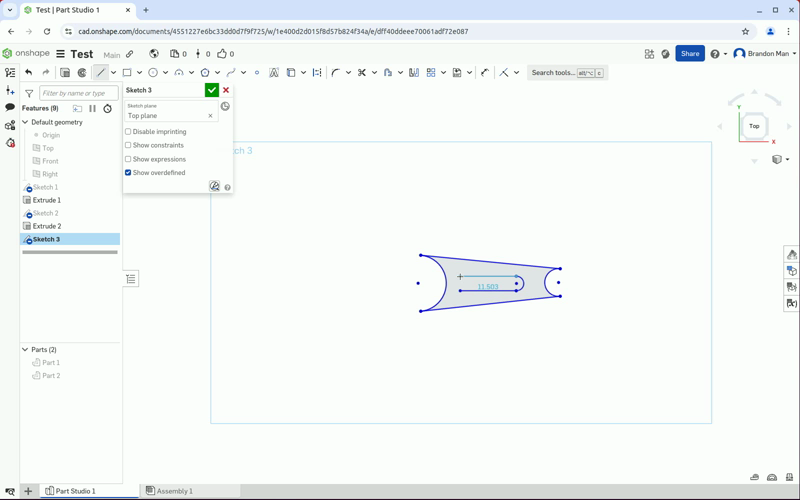
key_up(shift)
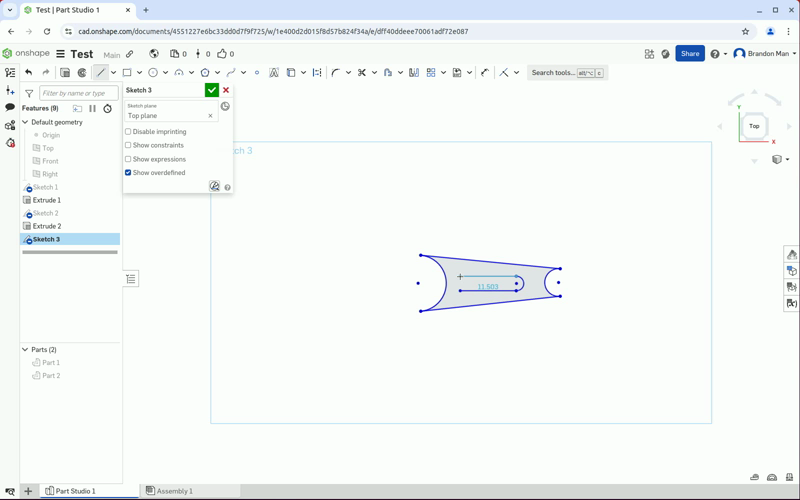
key(esc)
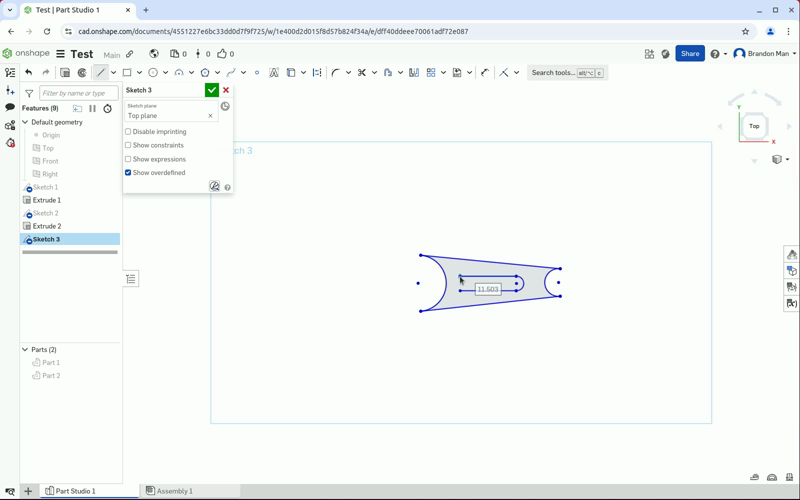
key(a)
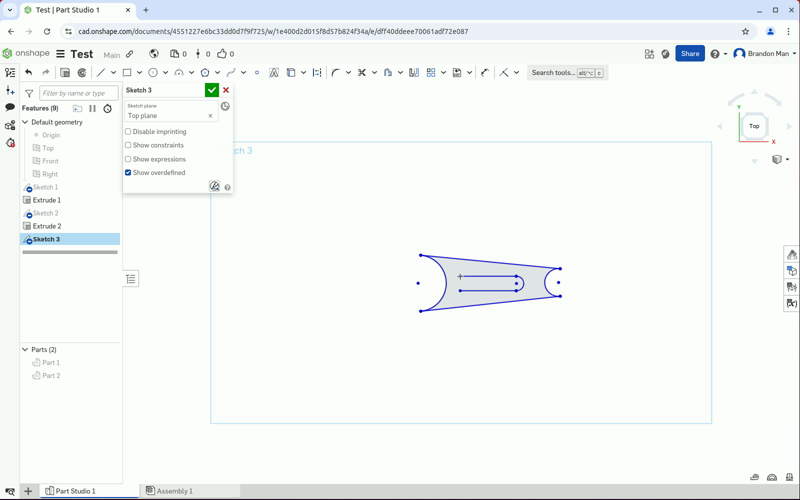
mouse_move(460, 276)
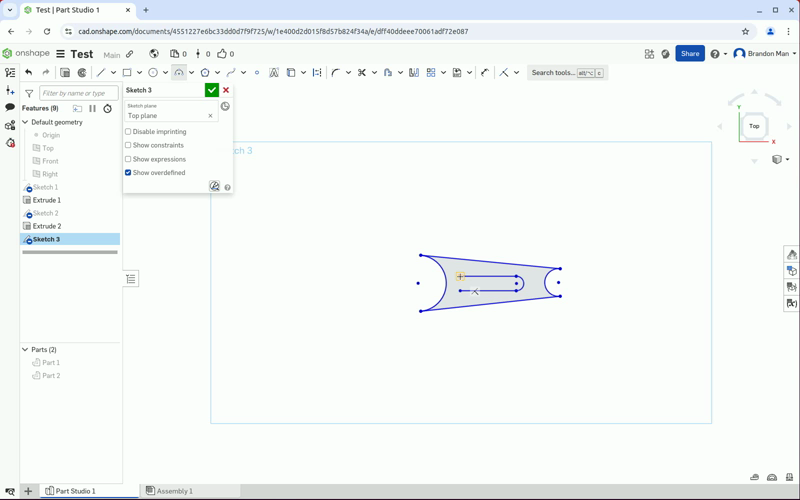
click(460, 276)
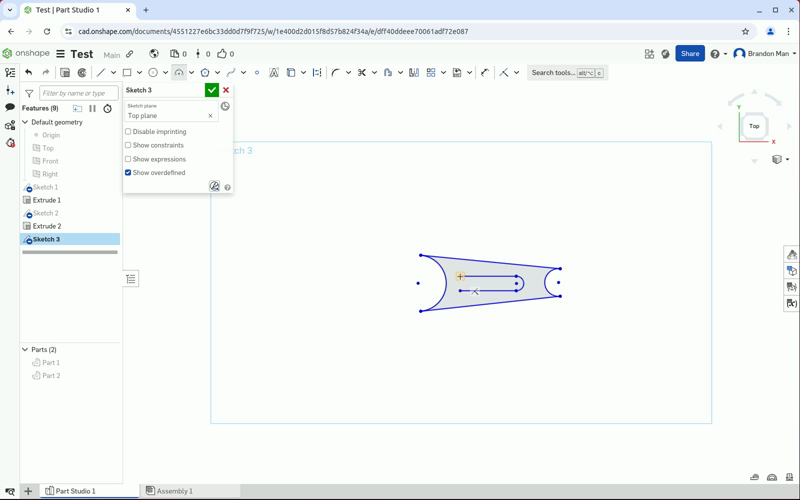
mouse_move(460, 290)
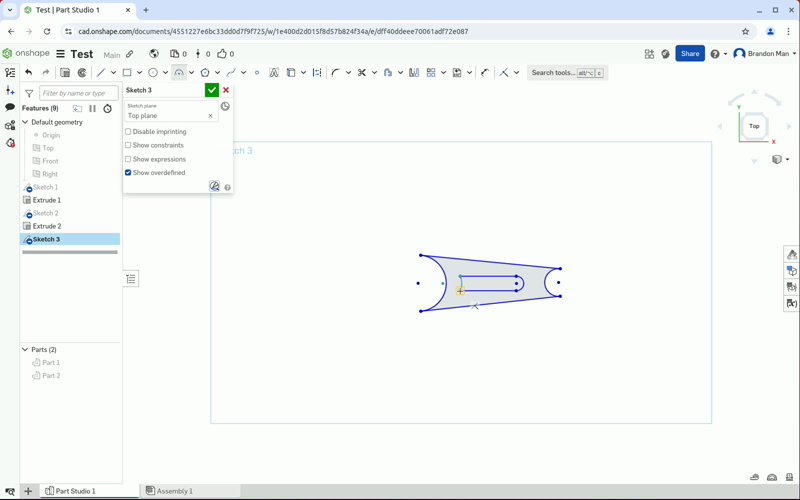
click(460, 290)
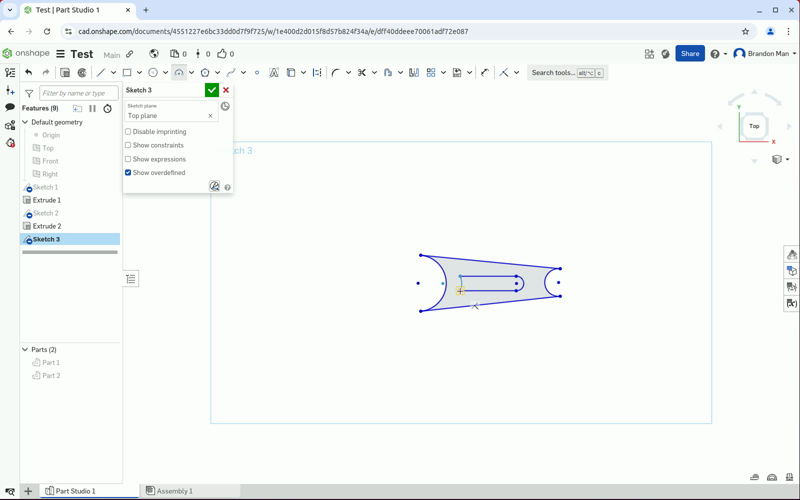
key_down(shift)
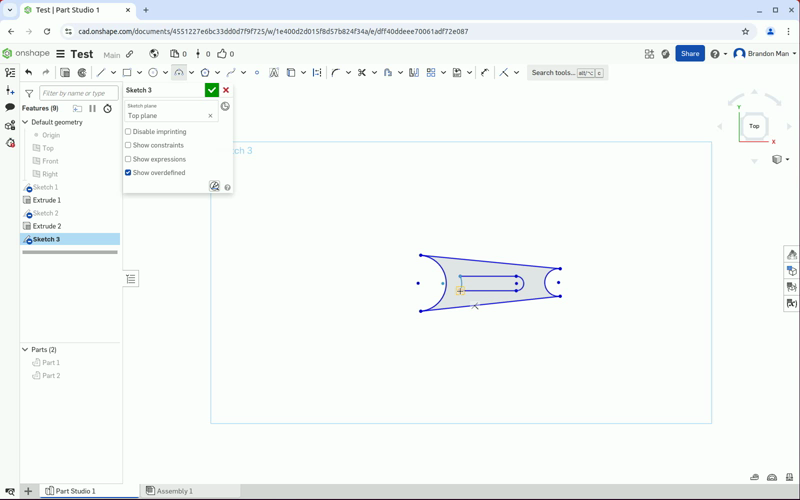
mouse_move(453, 283)
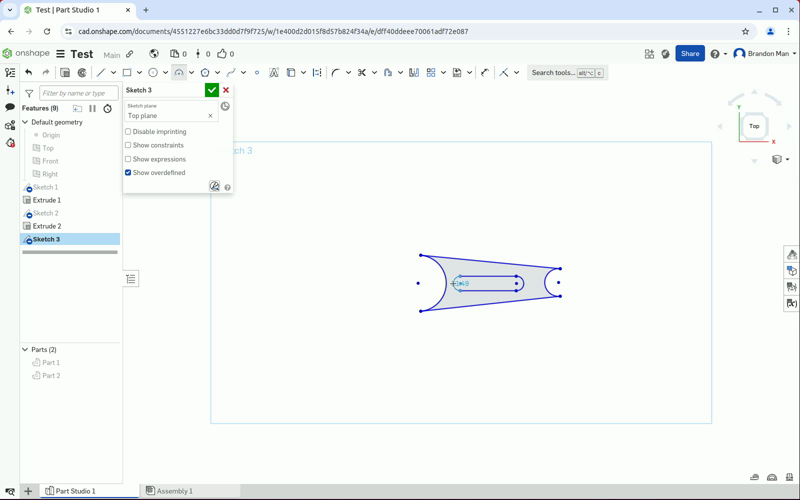
click(453, 283)
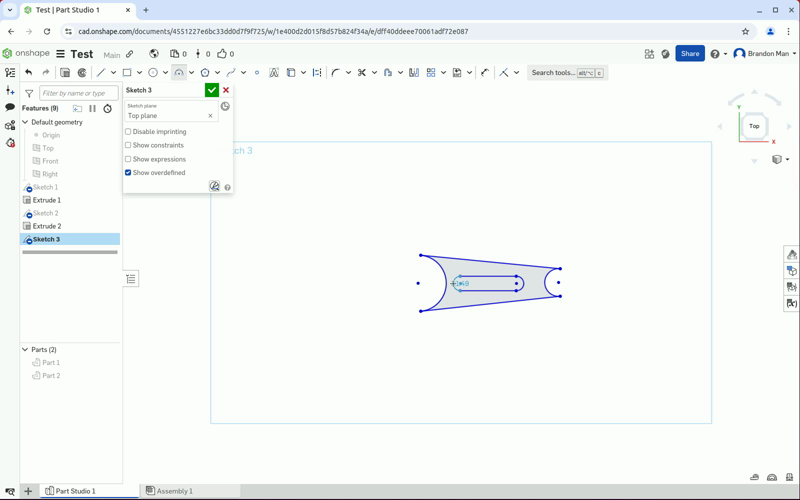
key_up(shift)
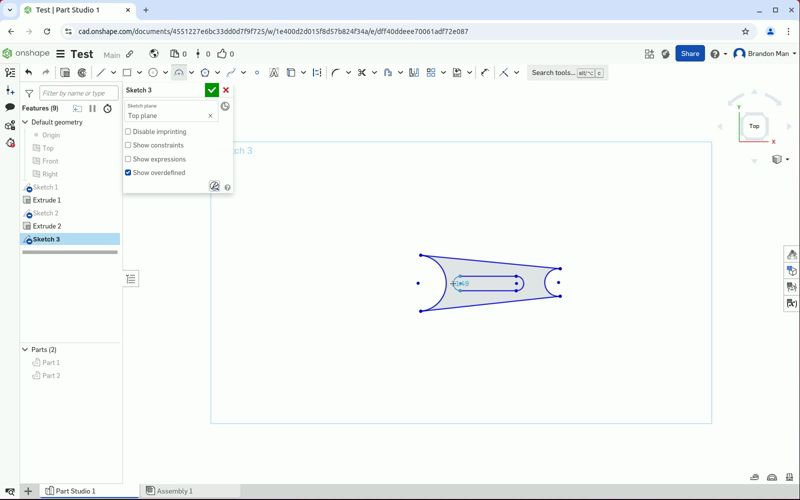
key(esc)
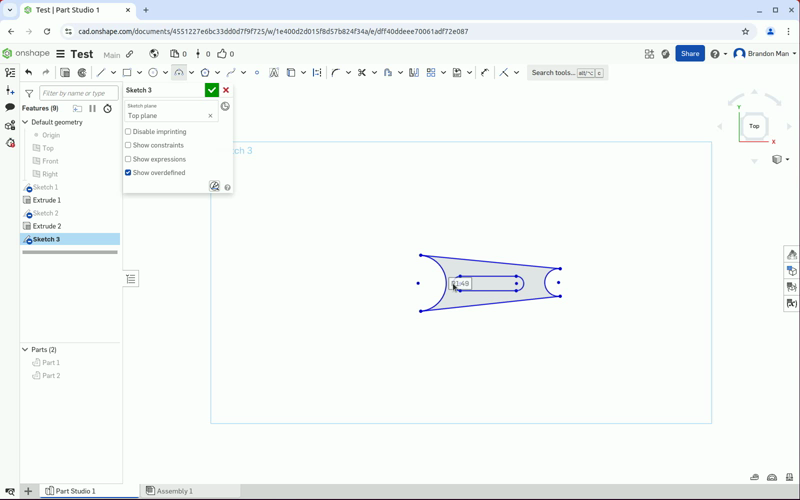
mouse_move(470, 271)
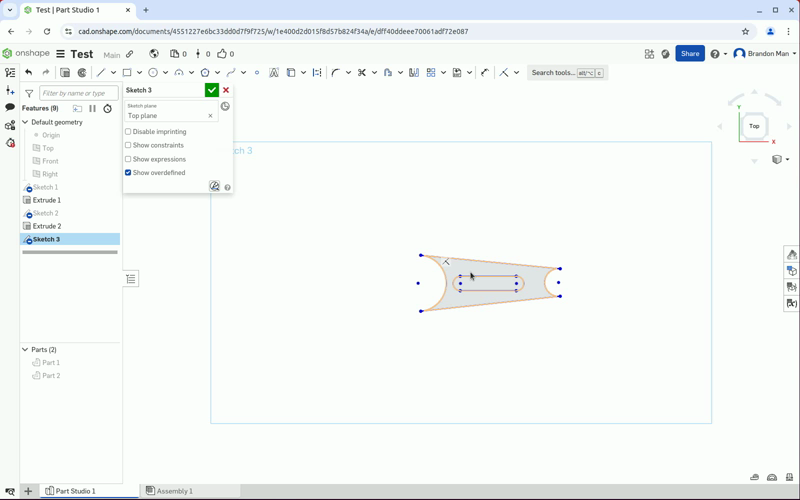
click(470, 271)
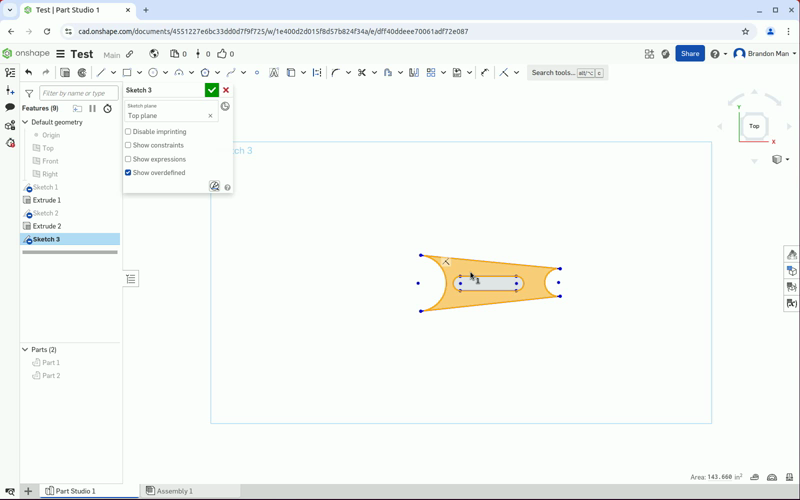
mouse_move(73, 352)
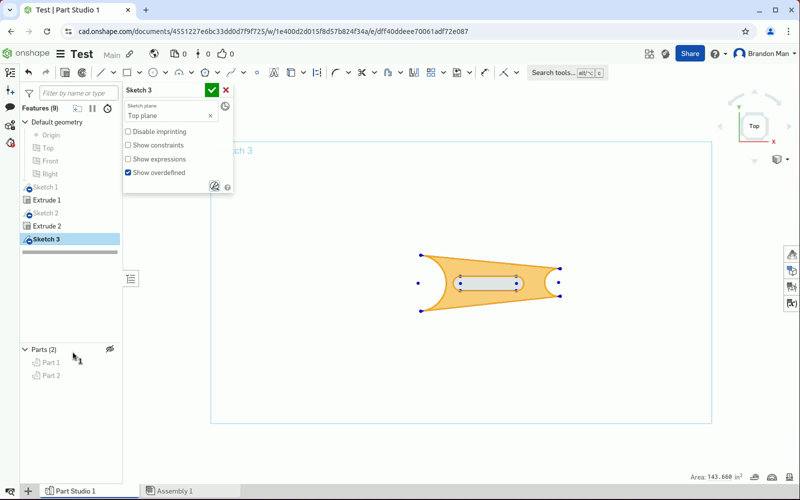
key(shift+y)
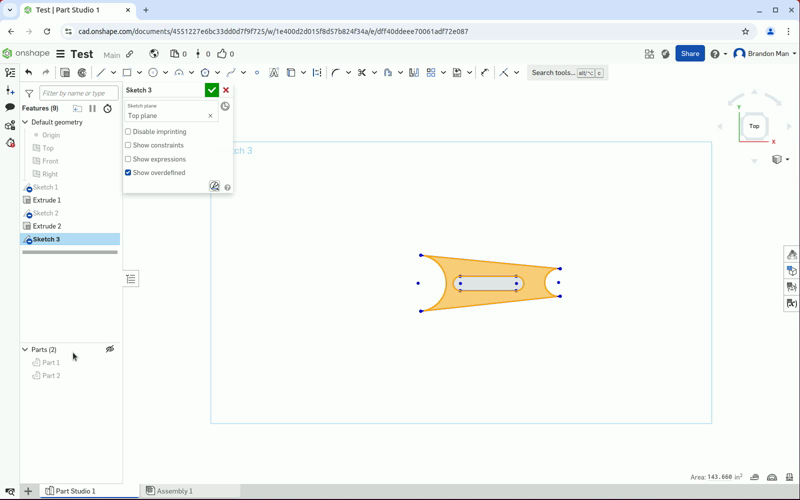
key(shift+e)
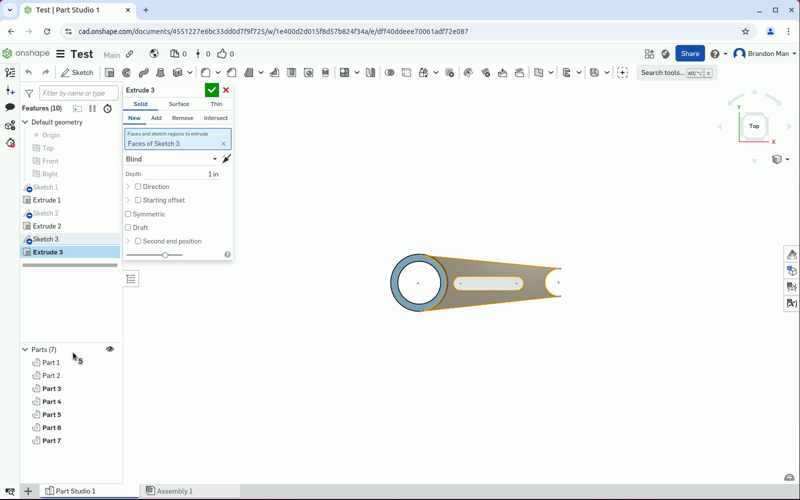
mouse_move(143, 106)
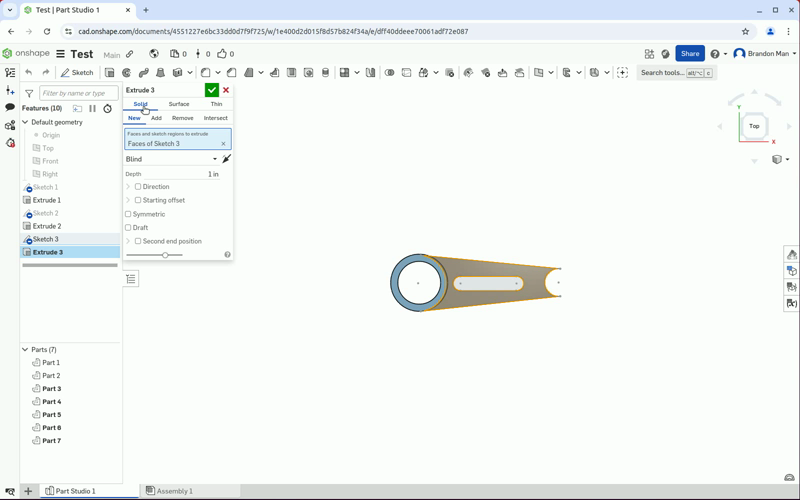
click(143, 106)
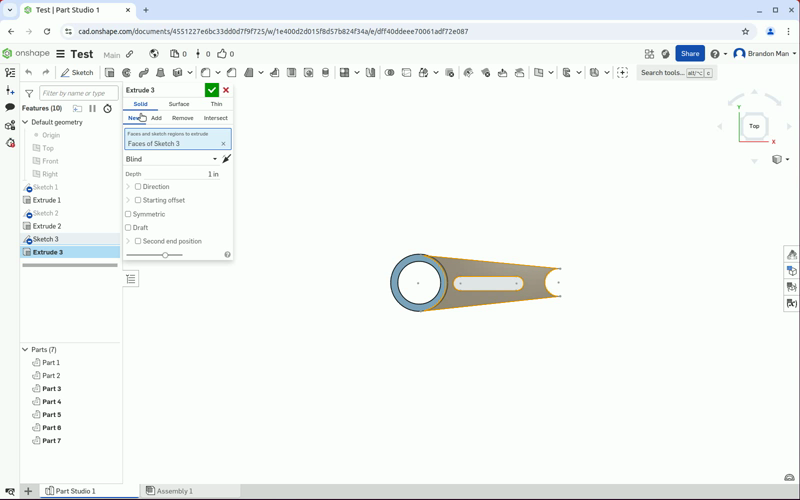
mouse_move(137, 120)
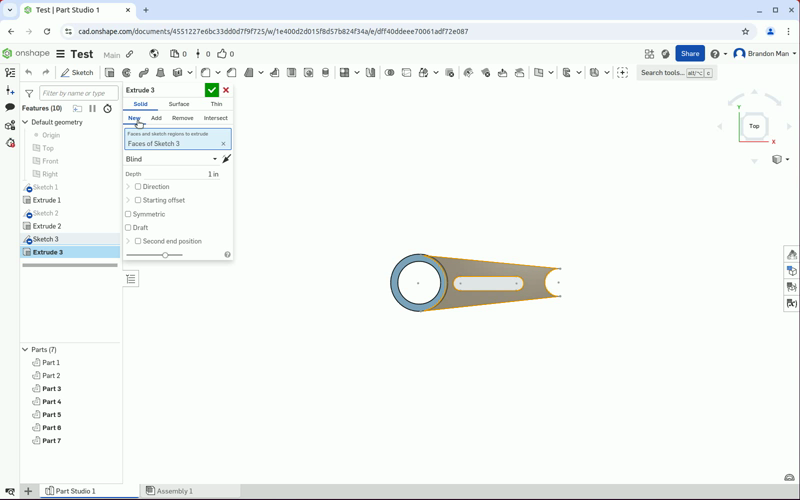
click(137, 120)
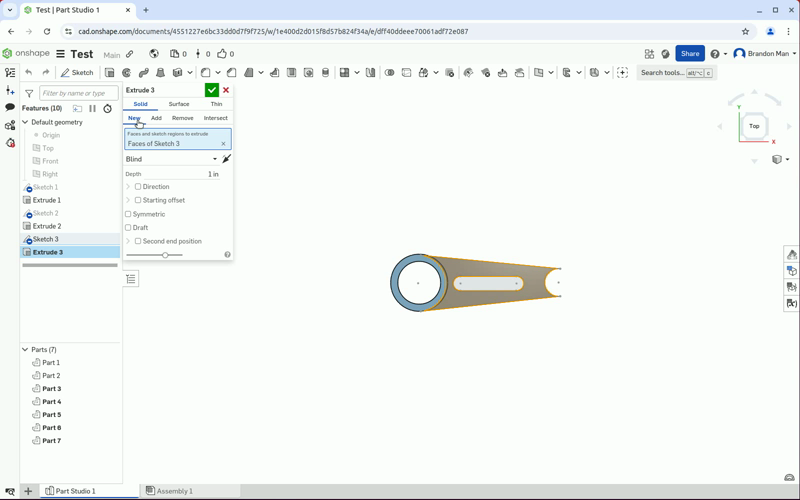
key(tab, 4)
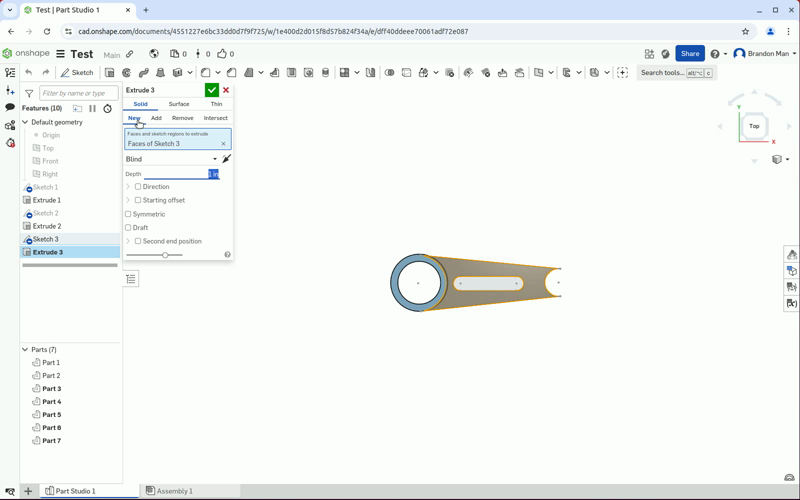
text(5.777)
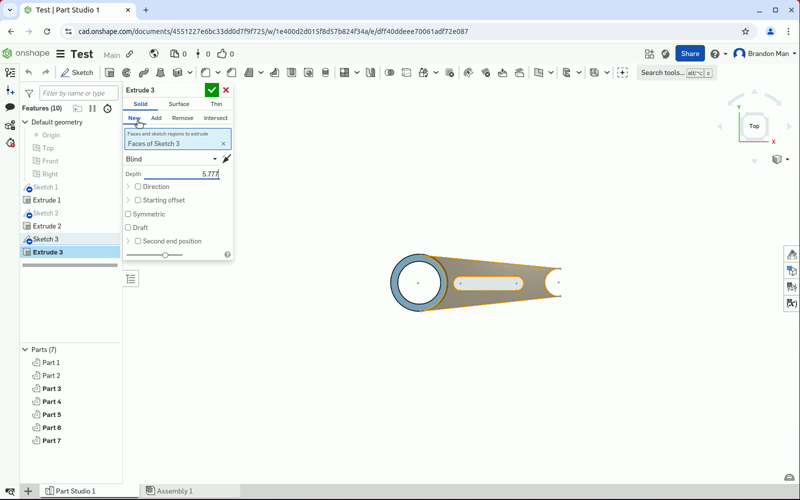
key(enter)
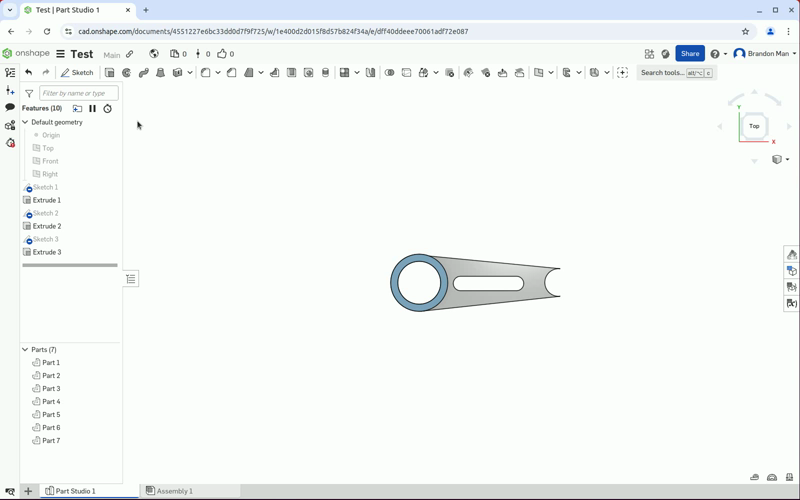
key(shift+h)
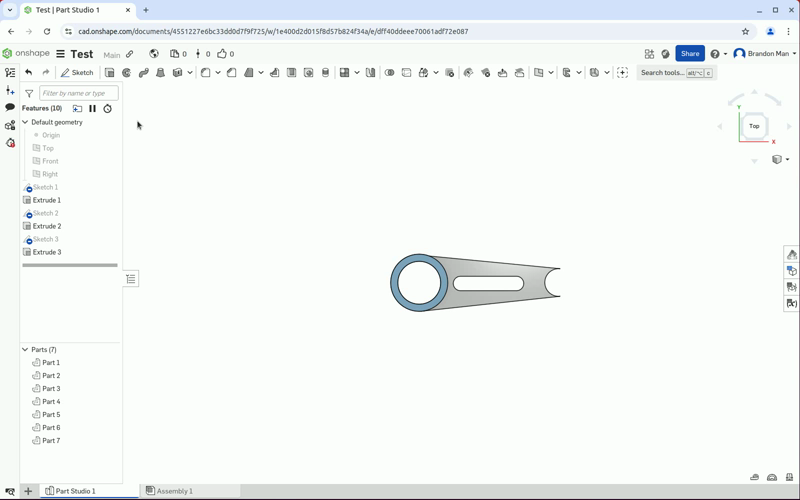
key(shift+h)
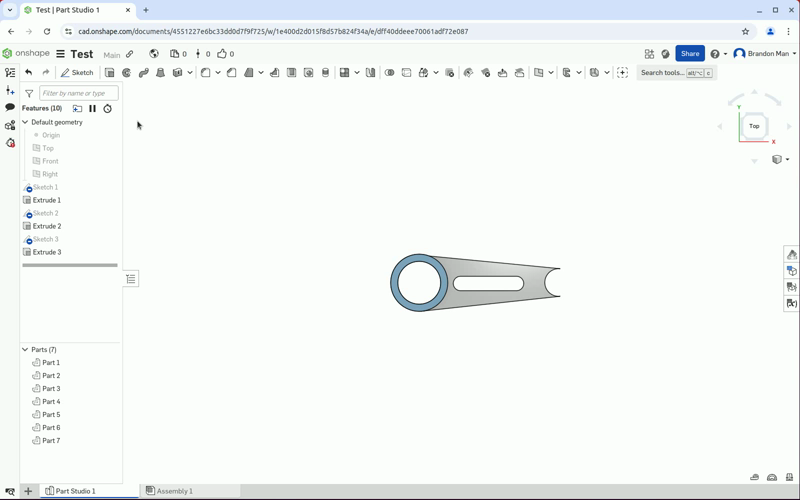
mouse_move(73, 189)
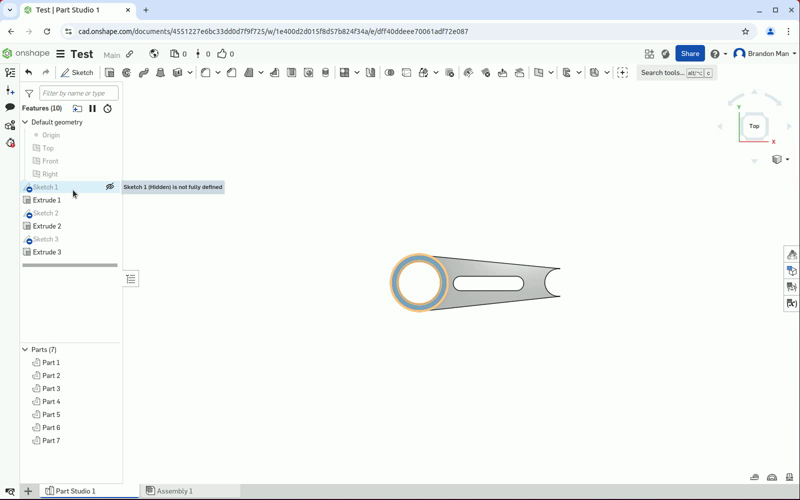
click(73, 189)
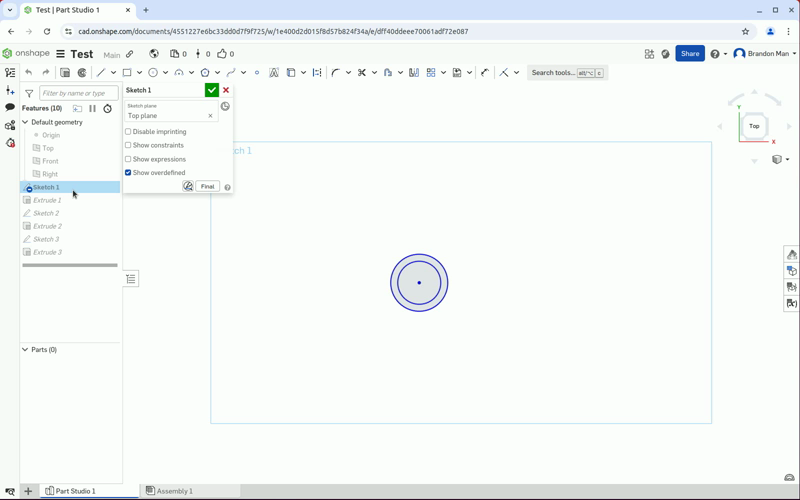
mouse_move(229, 92)
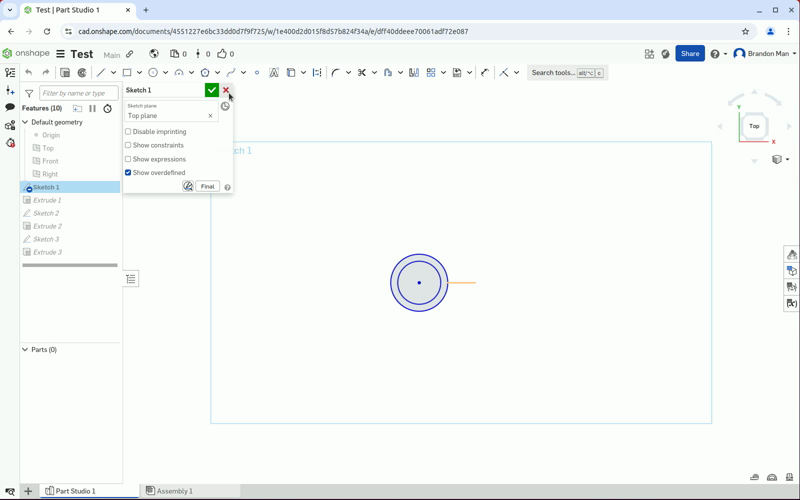
click(229, 92)
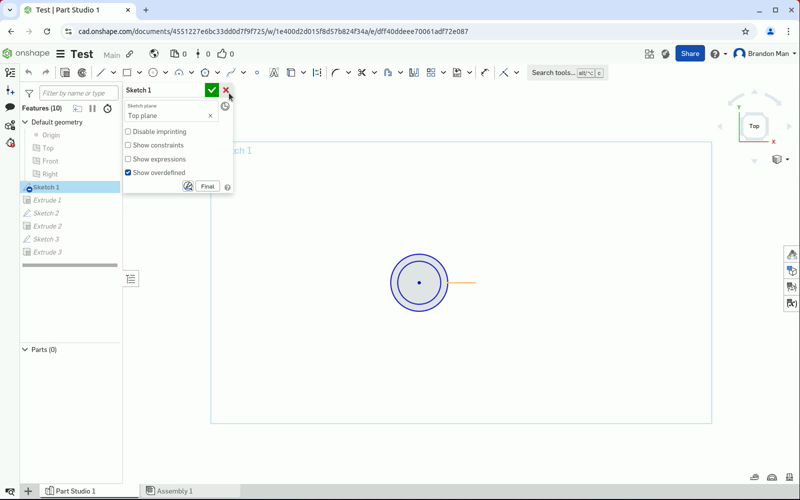
key(shift+s)
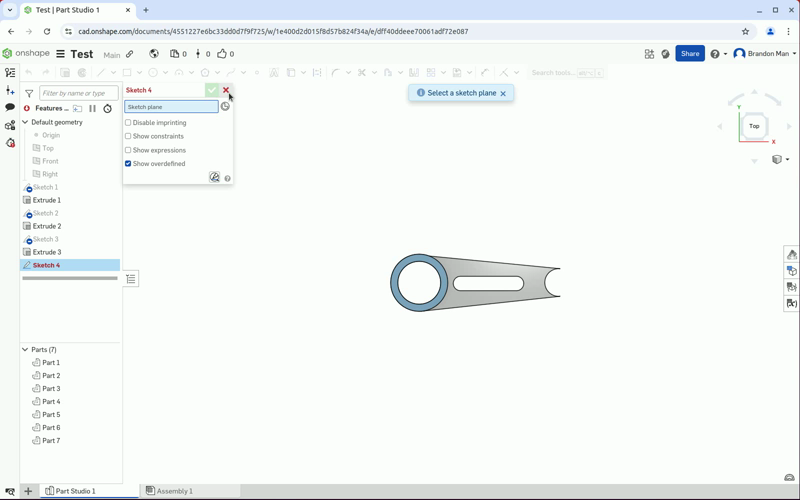
mouse_move(73, 150)
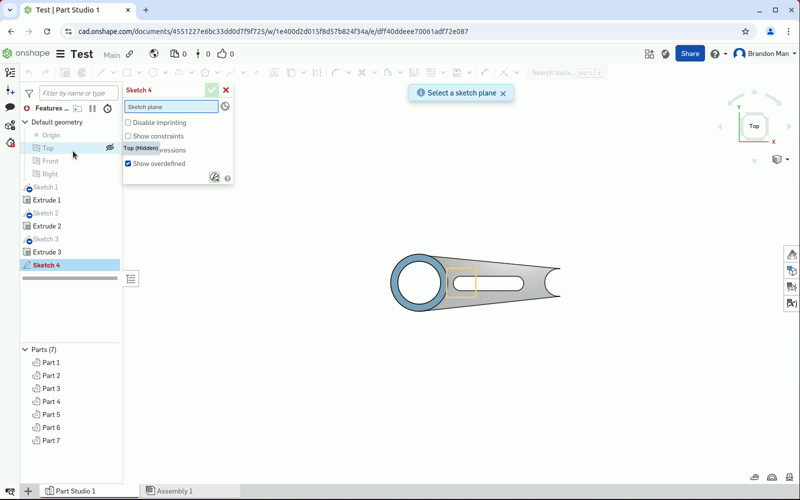
click(73, 150)
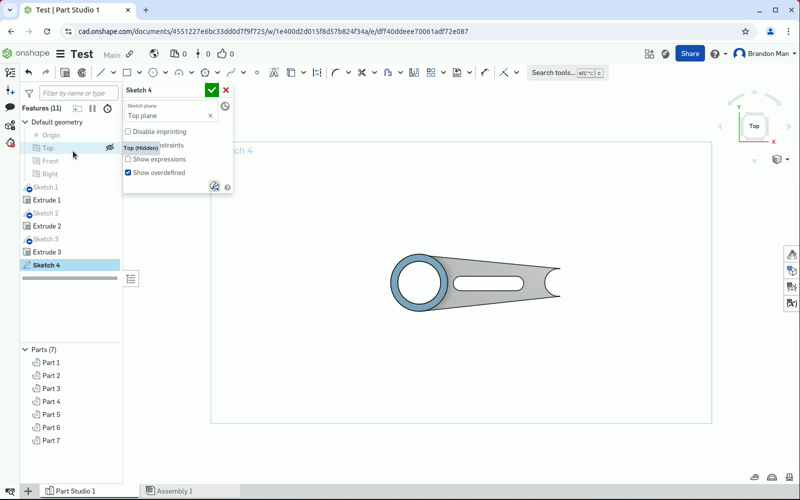
mouse_move(73, 352)
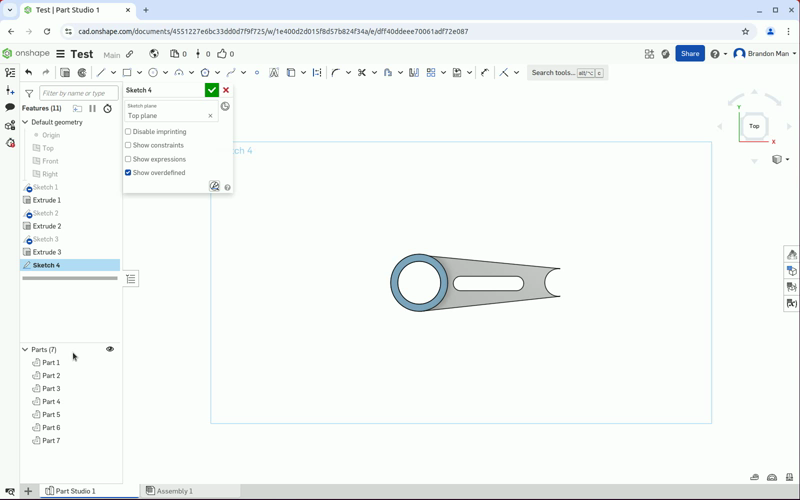
key(y)
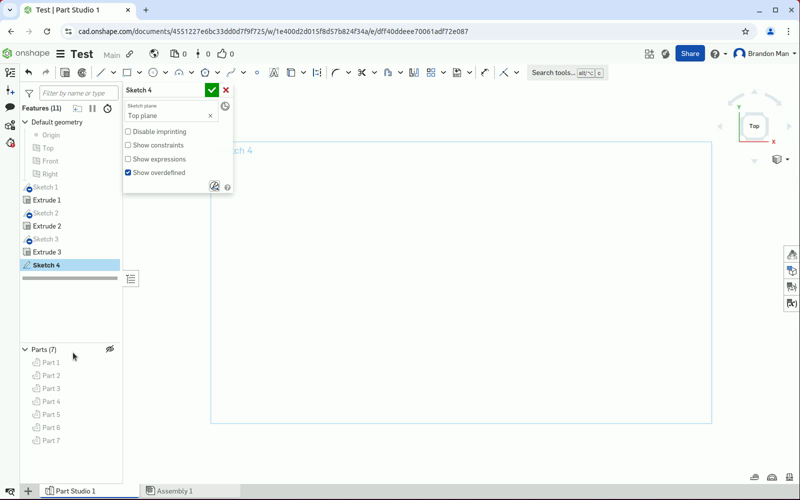
key(c)
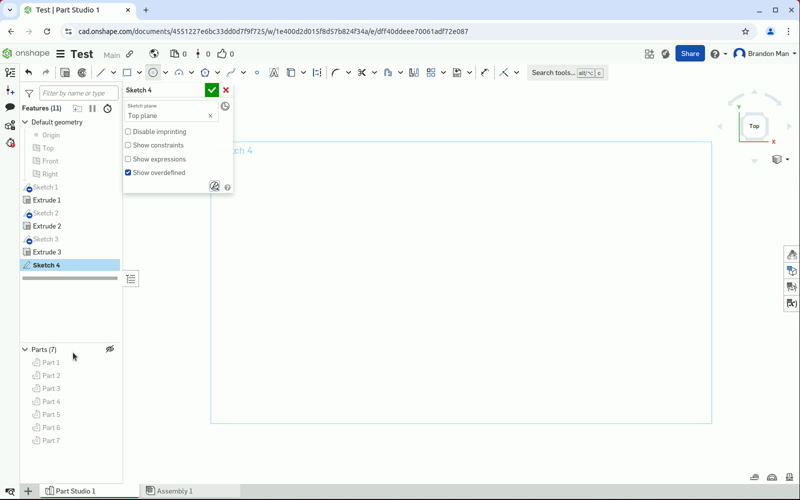
key_down(shift)
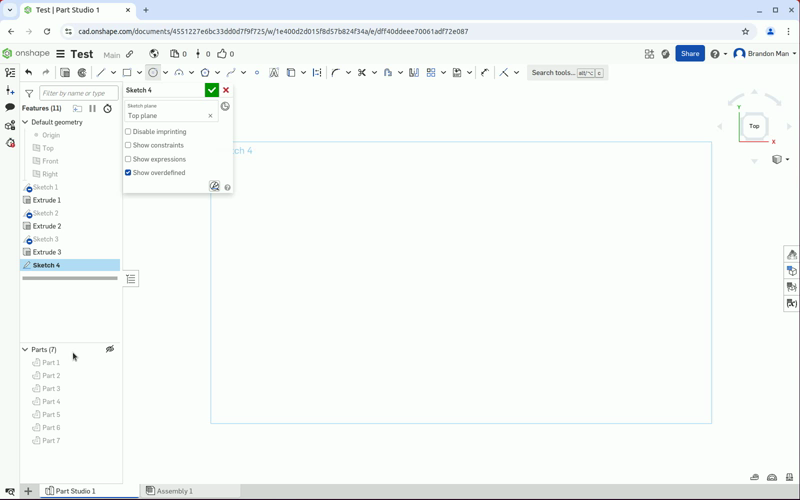
mouse_move(559, 282)
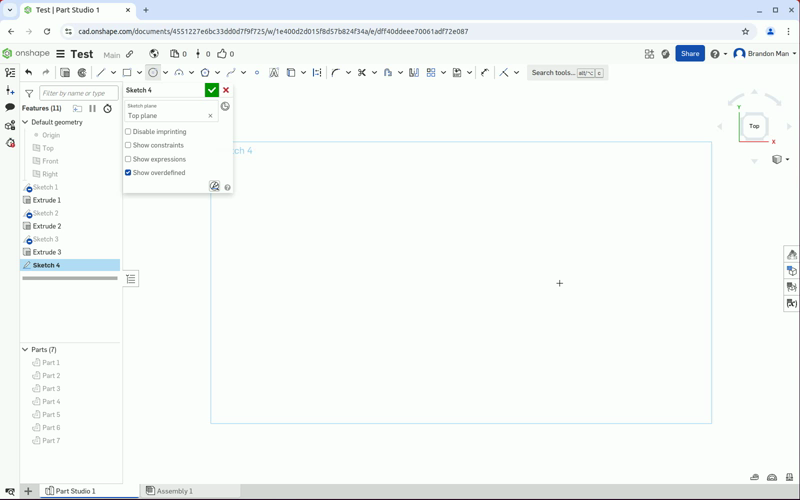
click(559, 282)
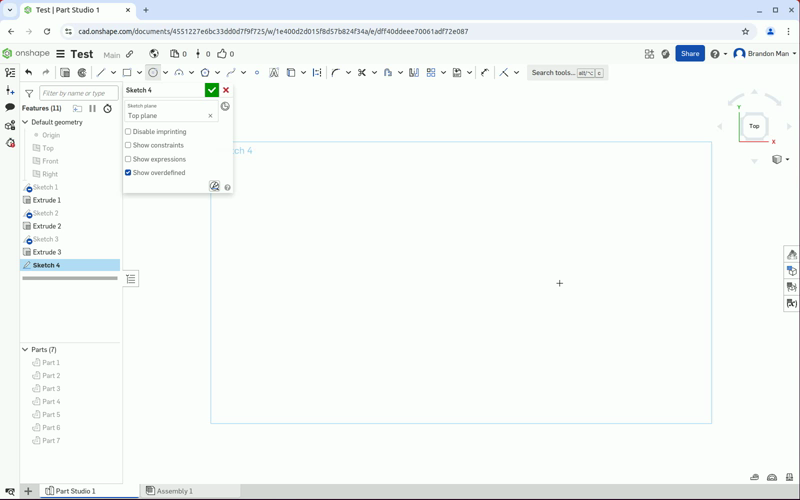
key_up(shift)
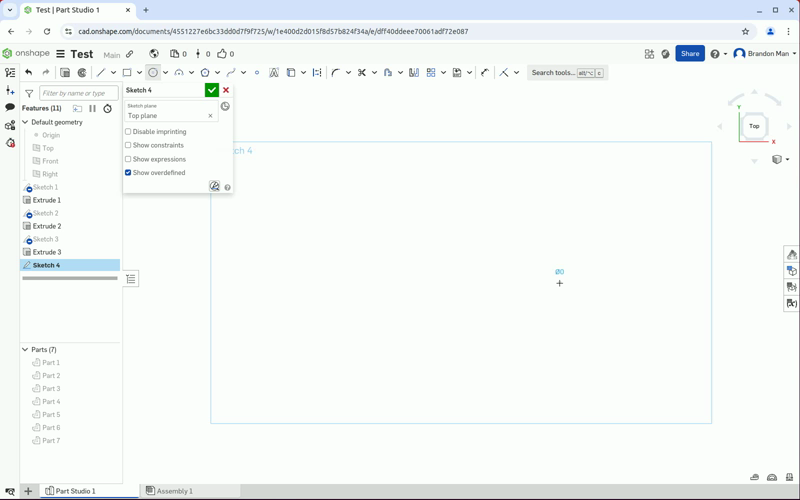
mouse_move(574, 282)
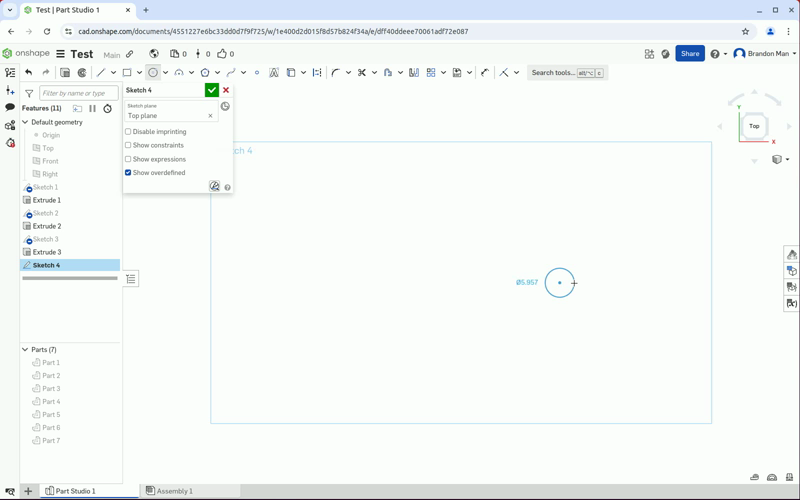
click(574, 282)
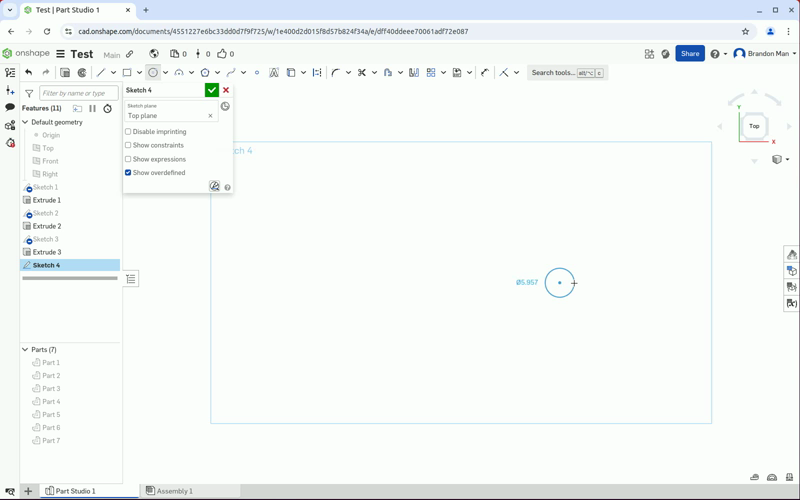
key(esc)
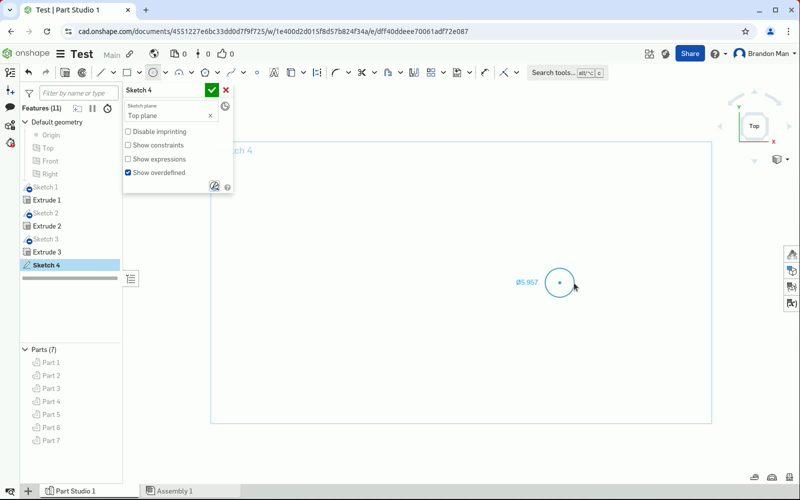
key(c)
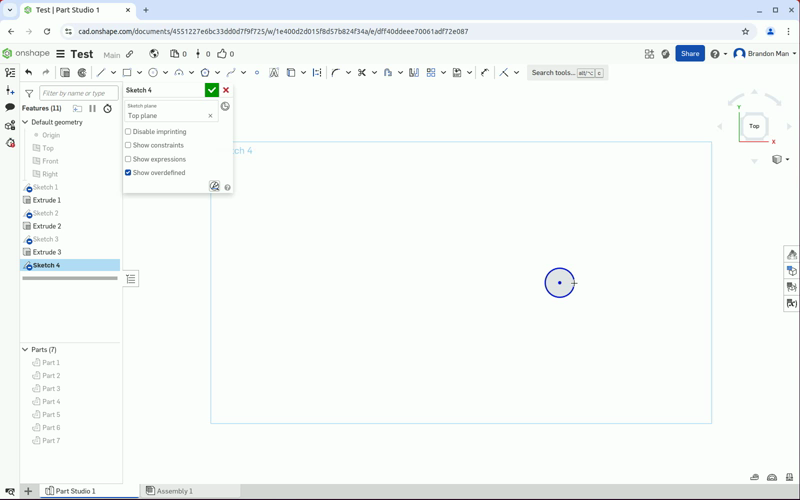
key_down(shift)
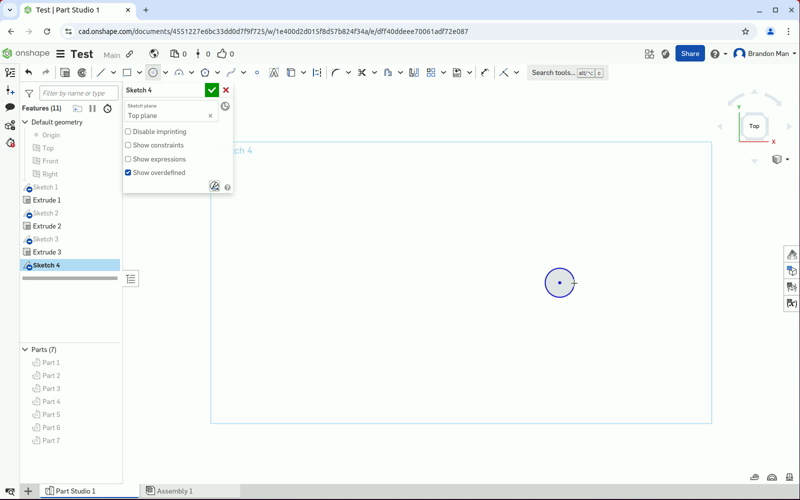
mouse_move(559, 282)
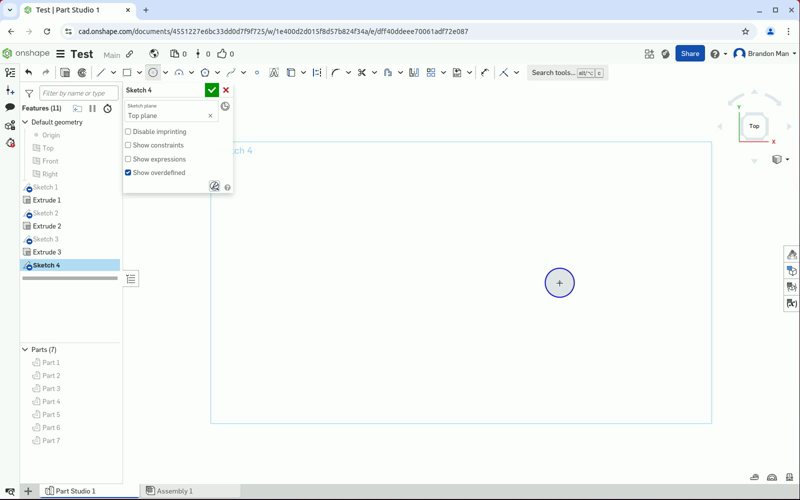
click(559, 282)
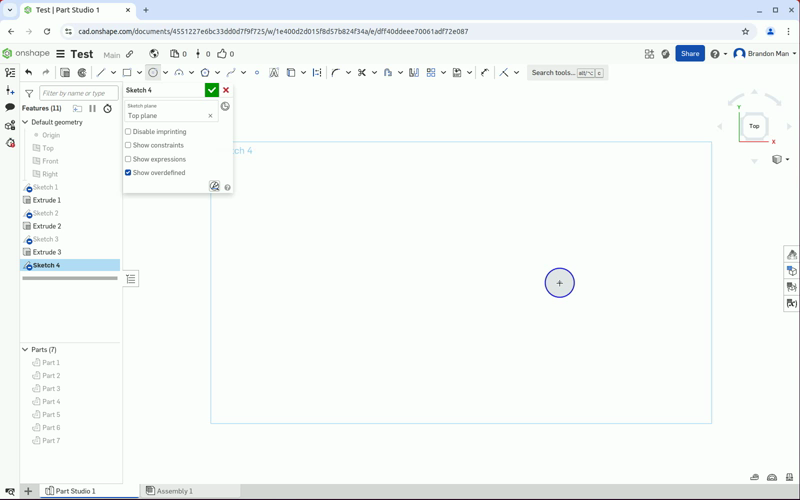
key_up(shift)
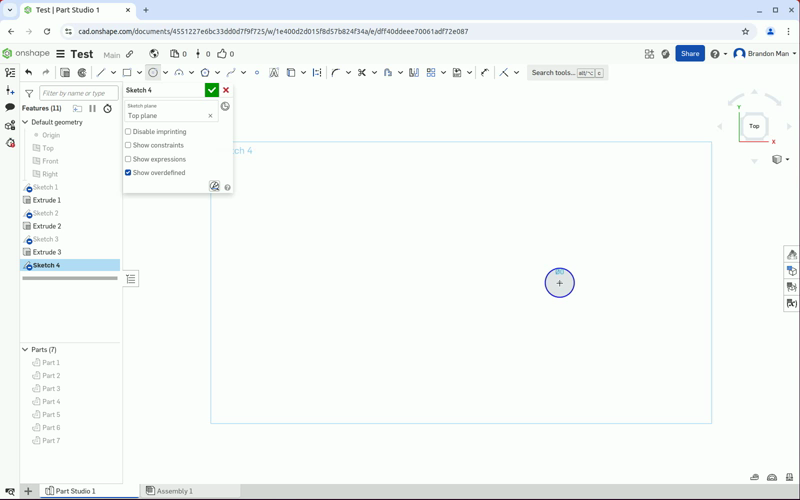
mouse_move(567, 282)
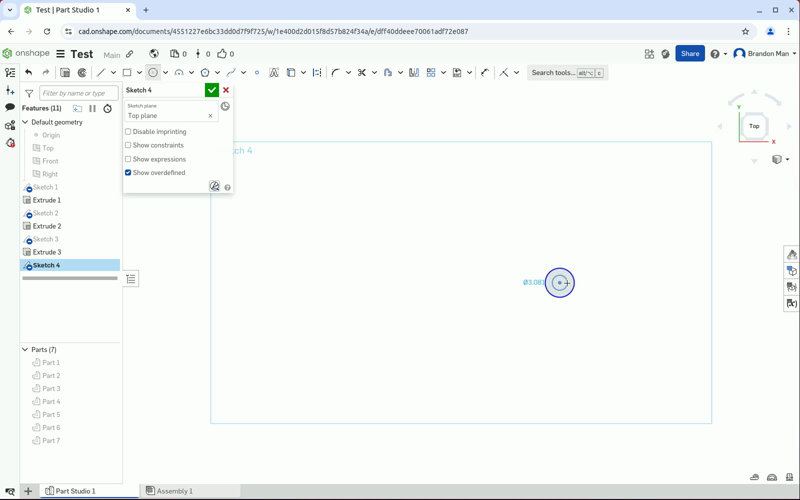
click(567, 282)
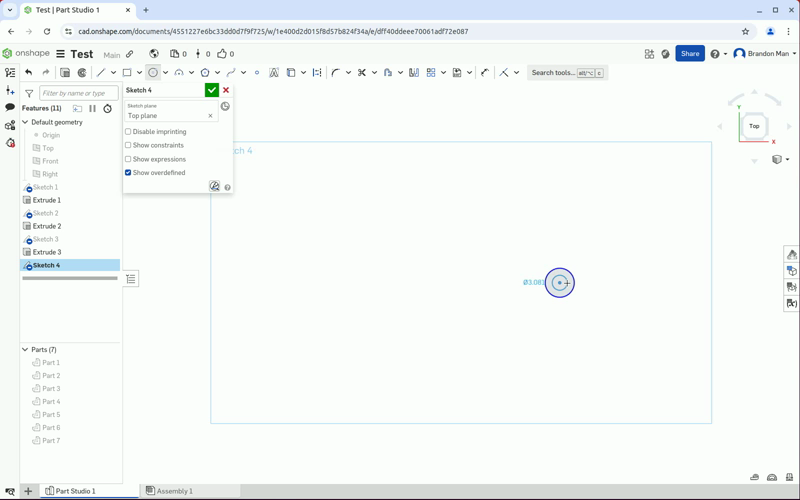
key(esc)
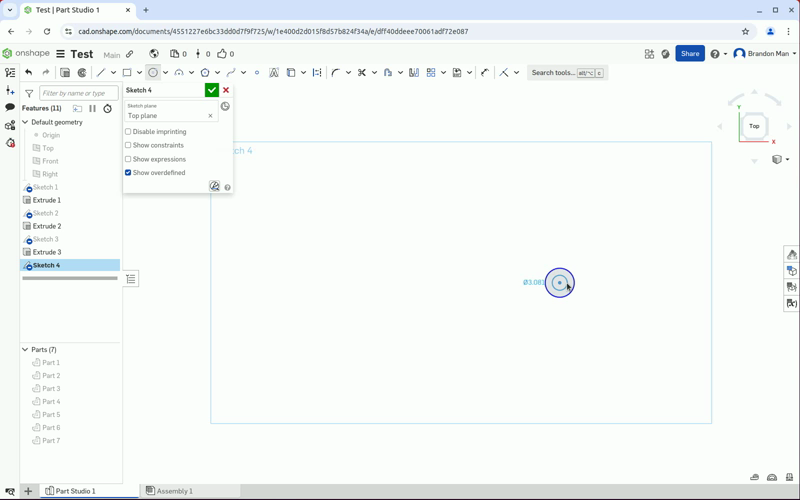
mouse_move(564, 272)
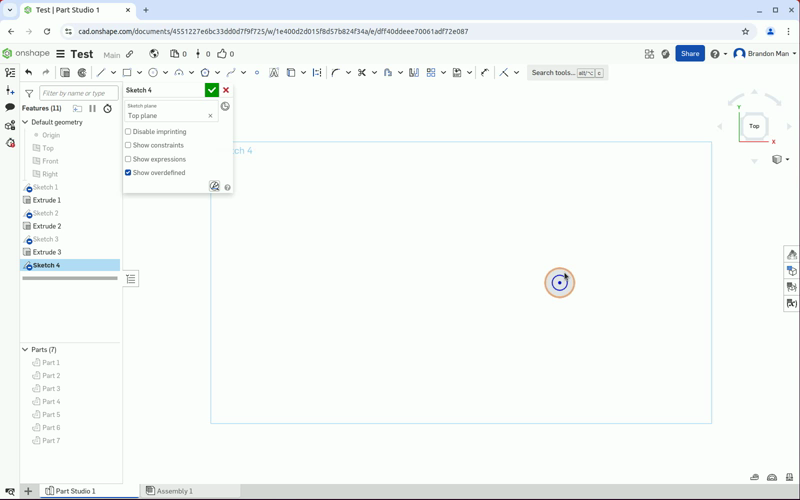
scroll(6)
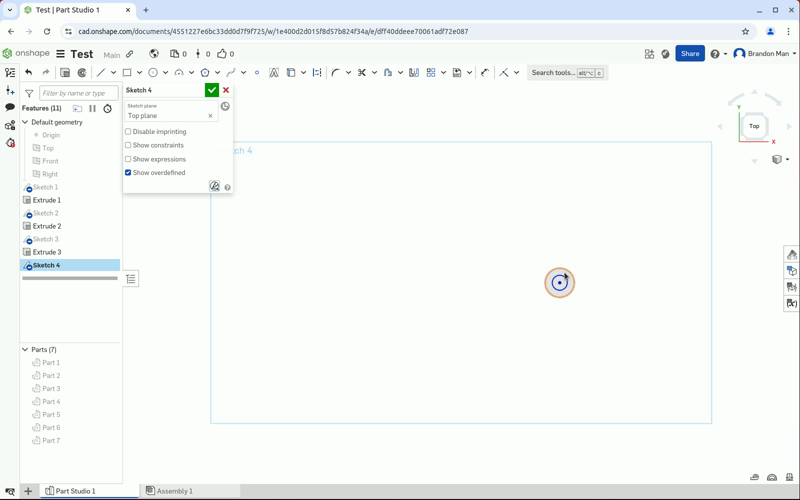
scroll(6)
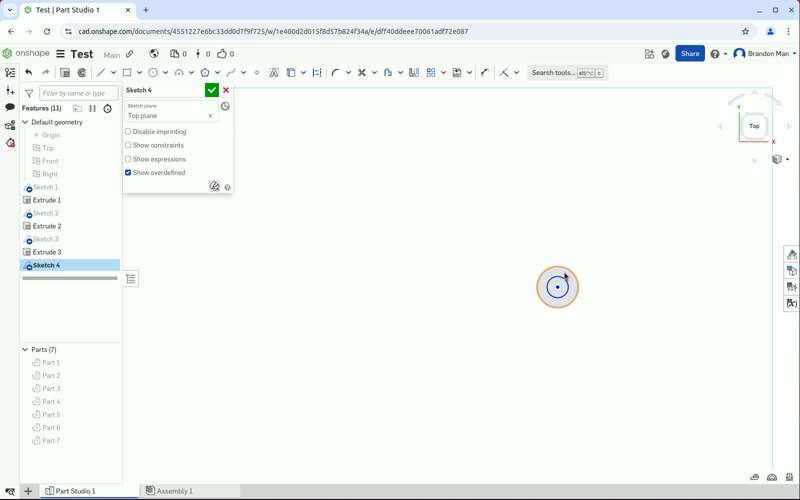
scroll(6)
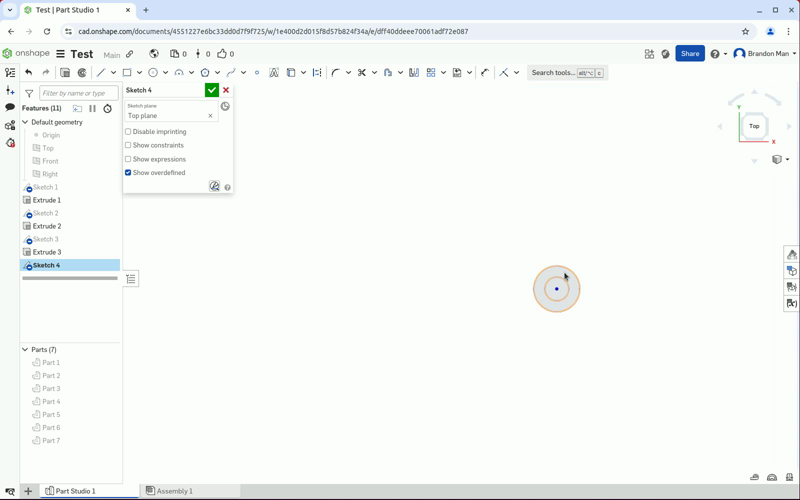
scroll(6)
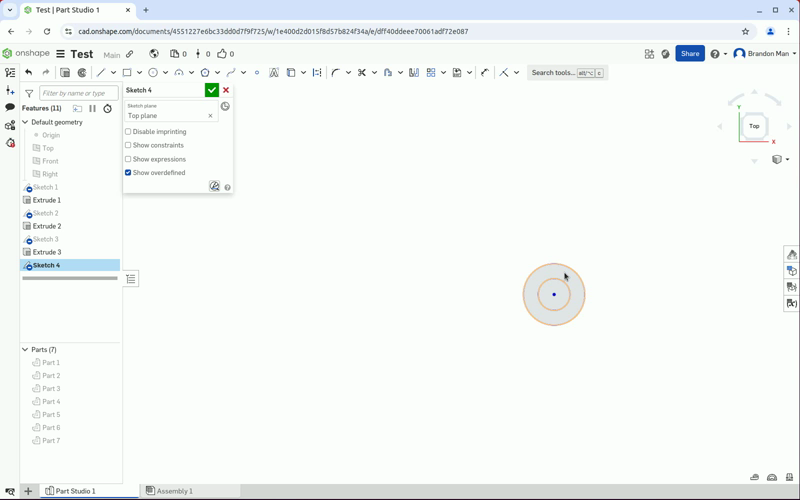
scroll(6)
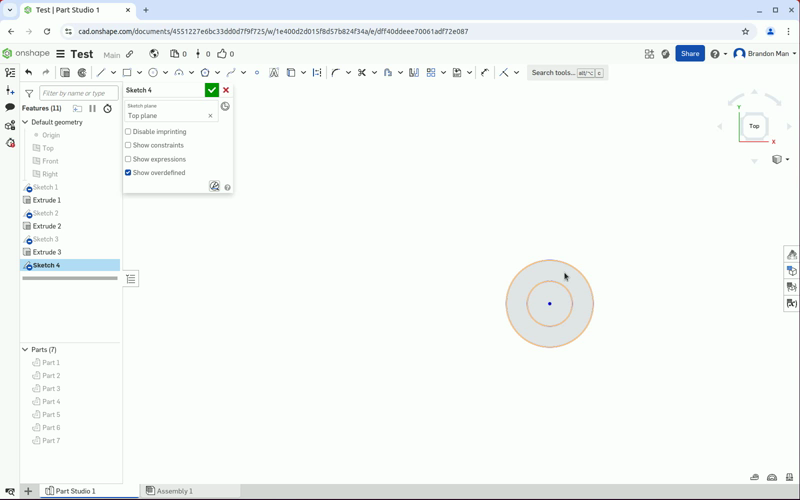
scroll(6)
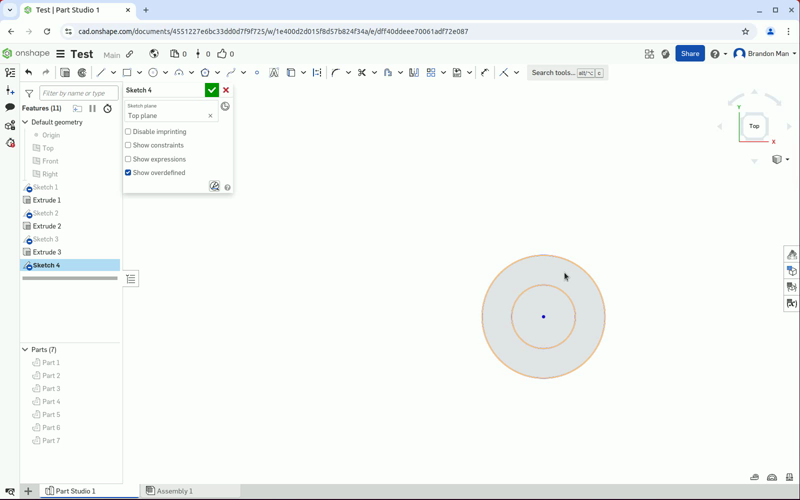
scroll(6)
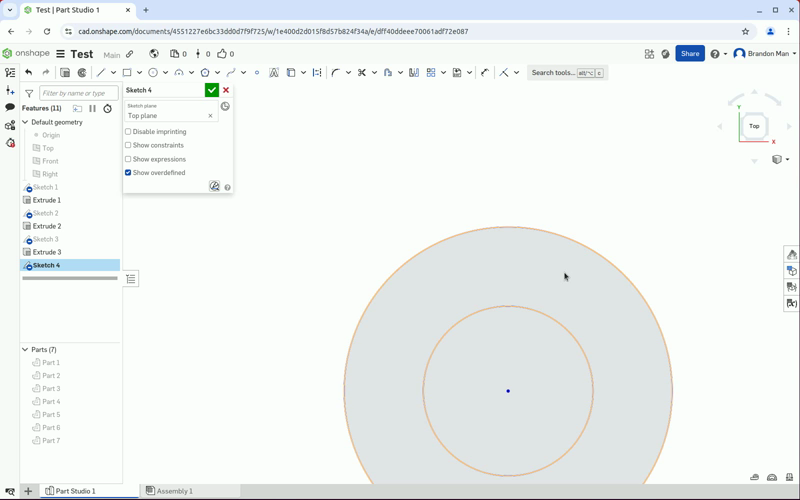
click(564, 272)
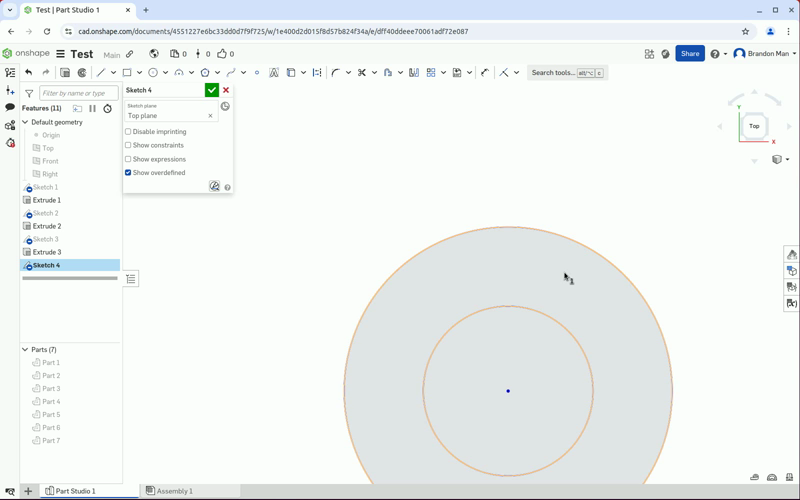
scroll(-6)
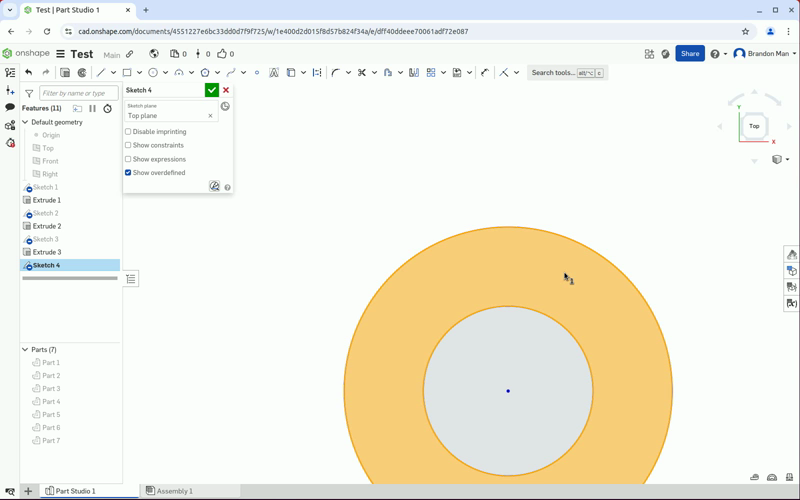
scroll(-6)
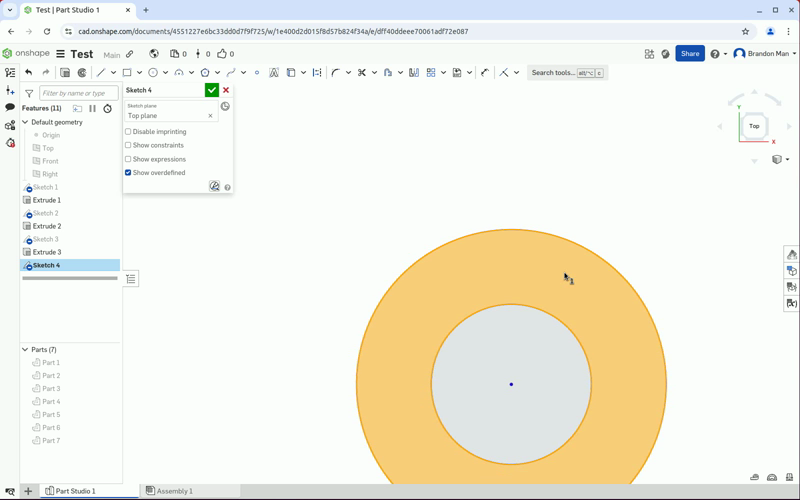
scroll(-6)
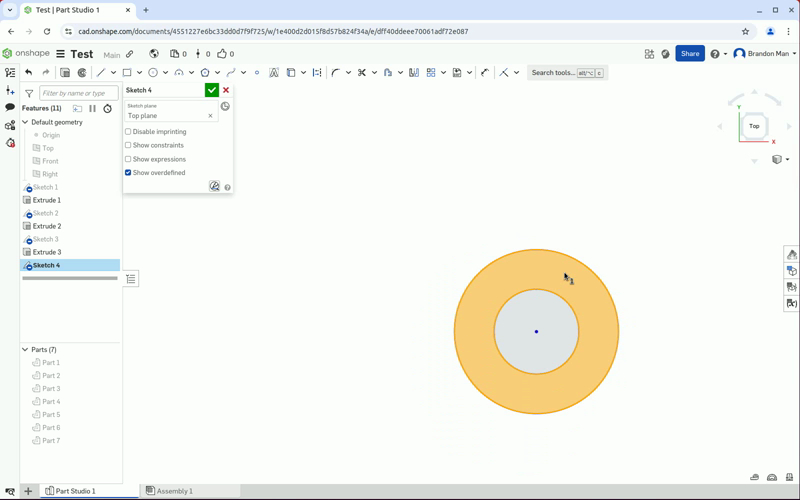
scroll(-6)
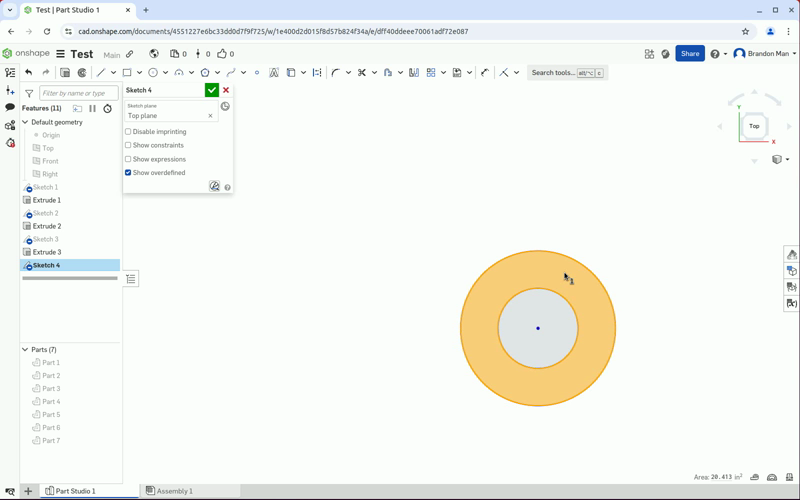
scroll(-6)
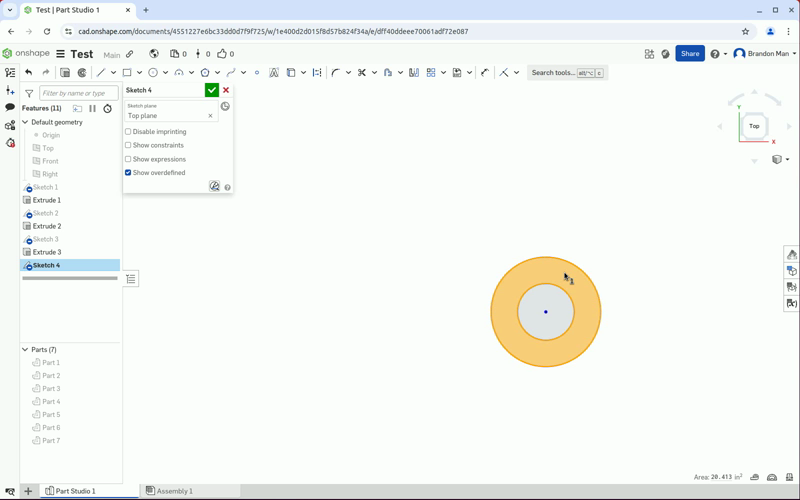
scroll(-6)
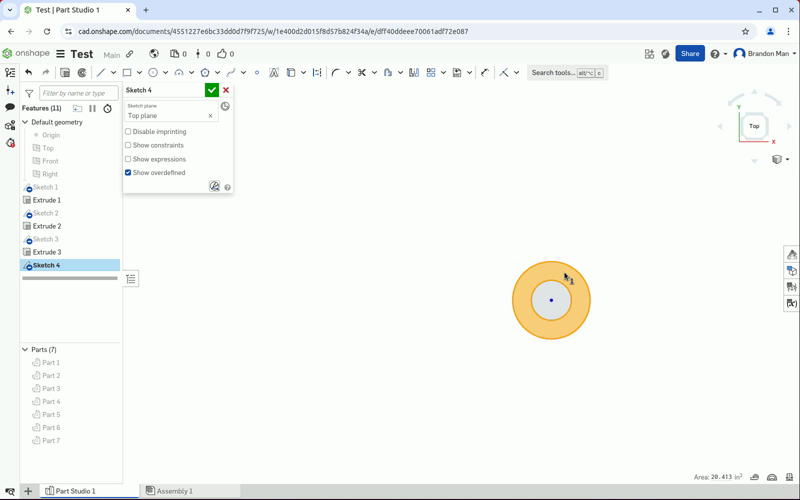
scroll(-6)
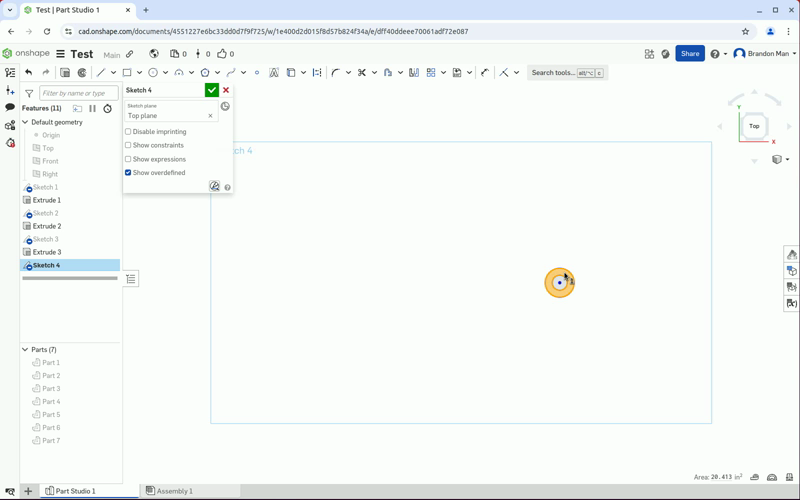
mouse_move(73, 352)
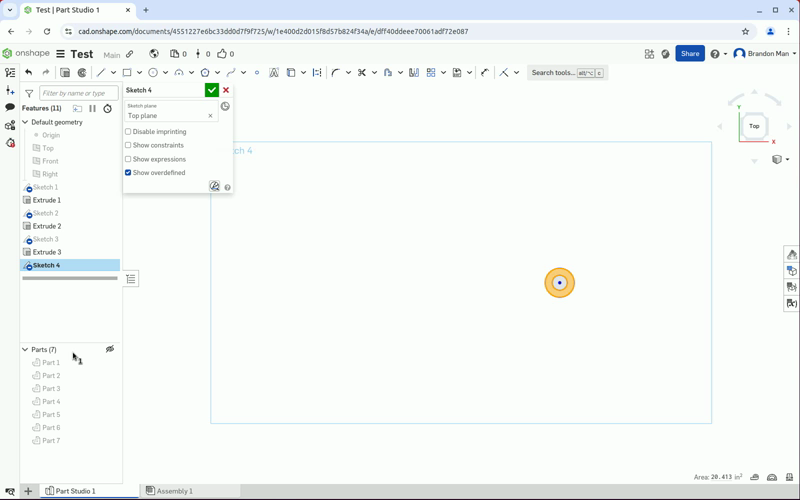
key(shift+y)
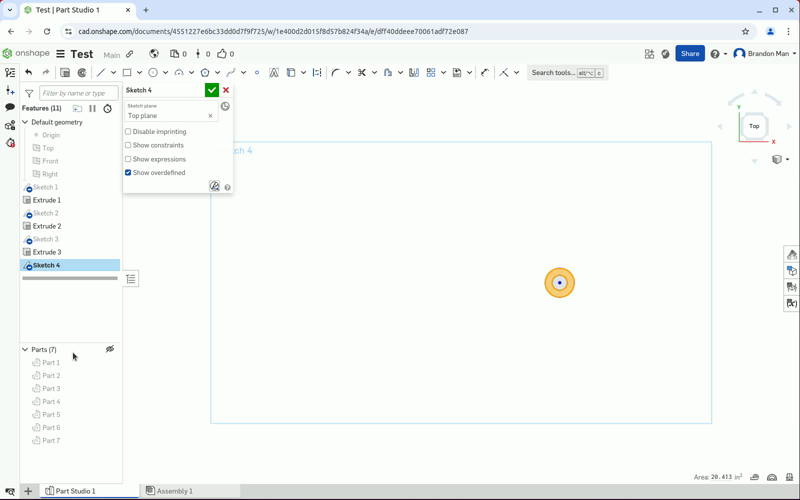
key(shift+e)
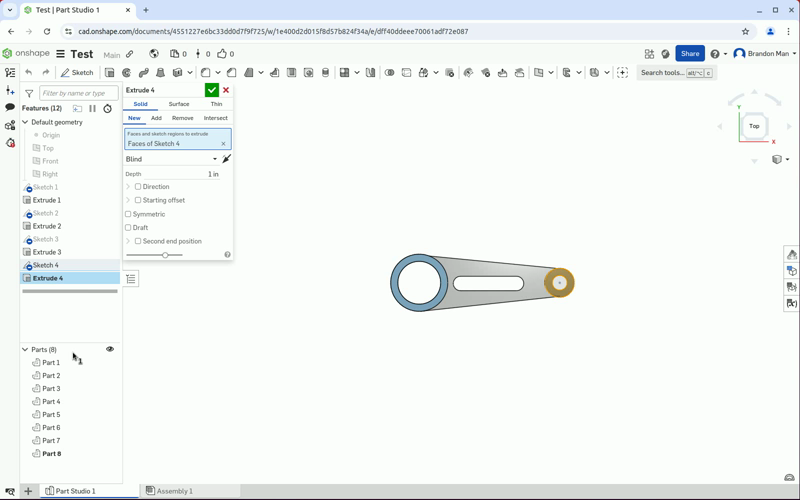
mouse_move(143, 106)
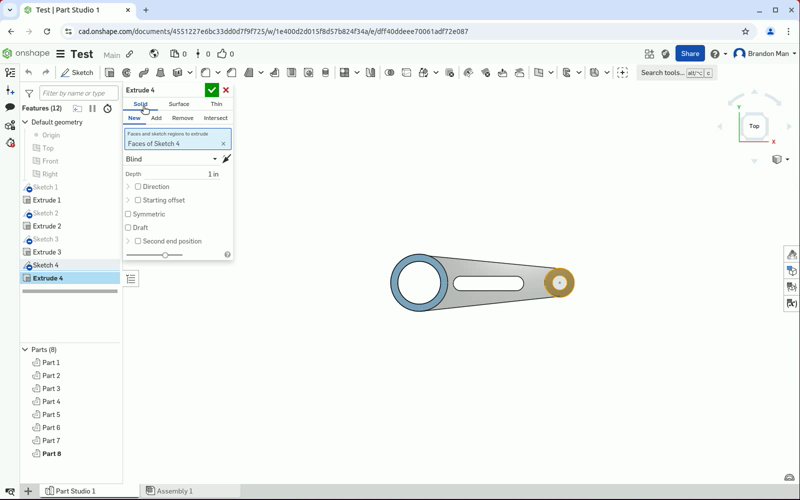
click(143, 106)
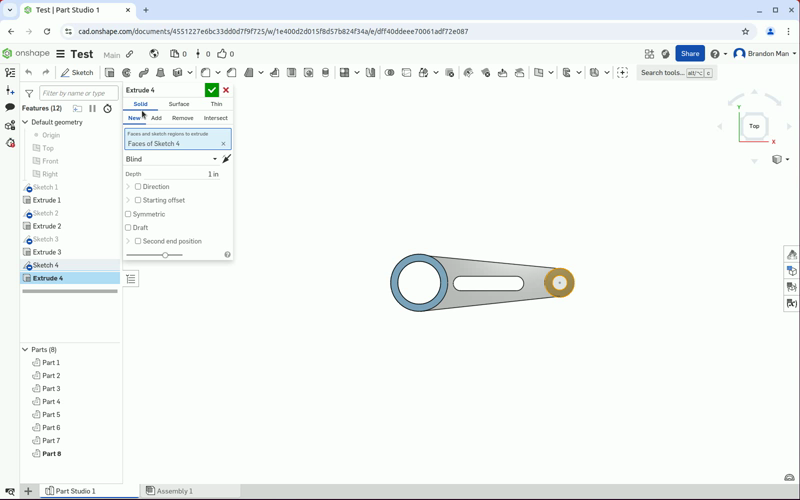
mouse_move(137, 120)
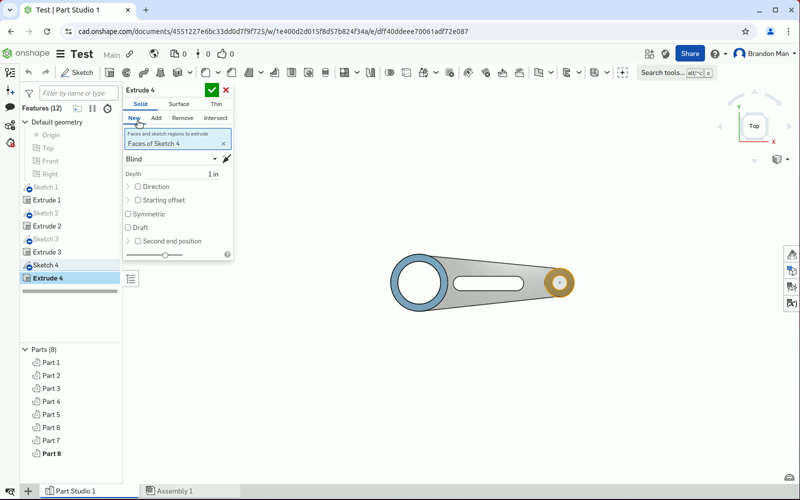
click(137, 120)
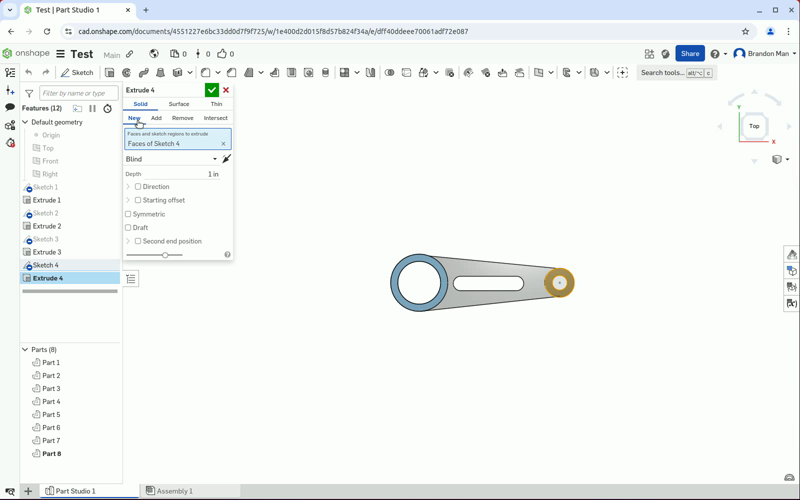
key(tab, 4)
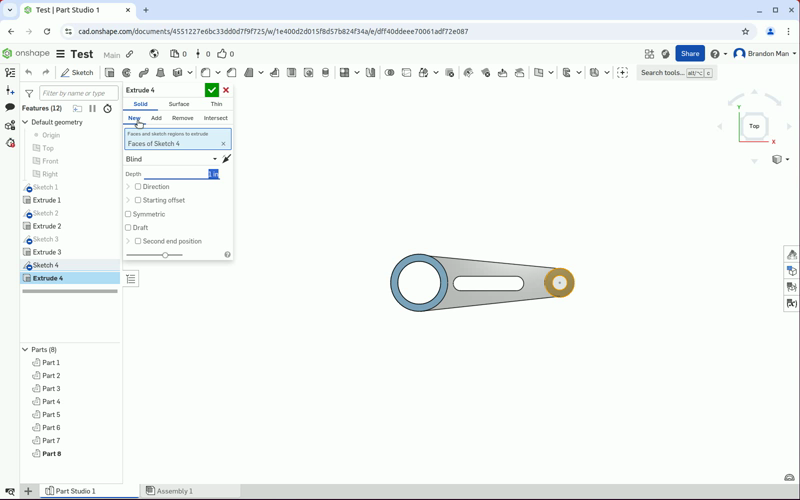
text(7.221)
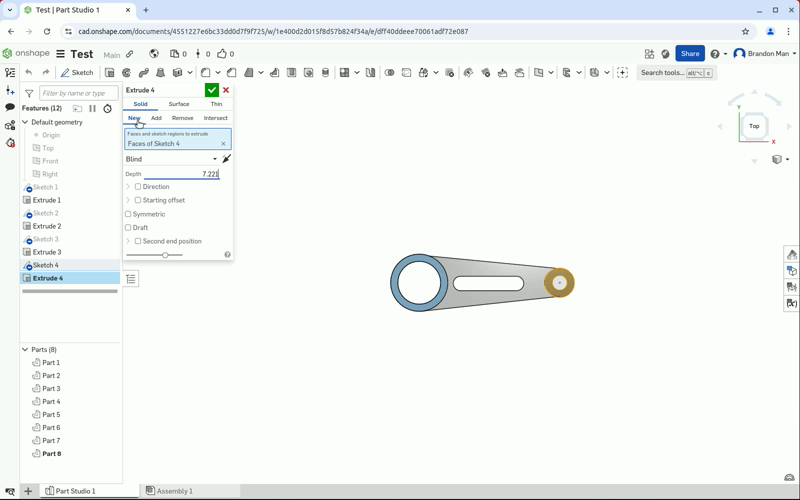
key(enter)
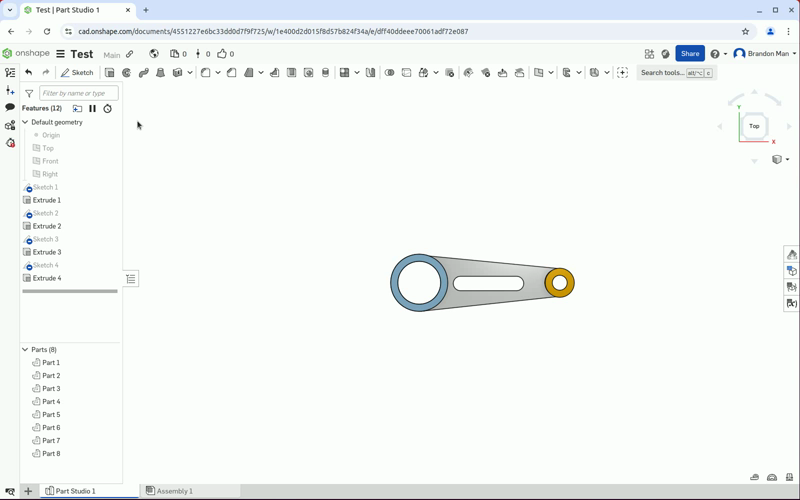
key(shift+h)
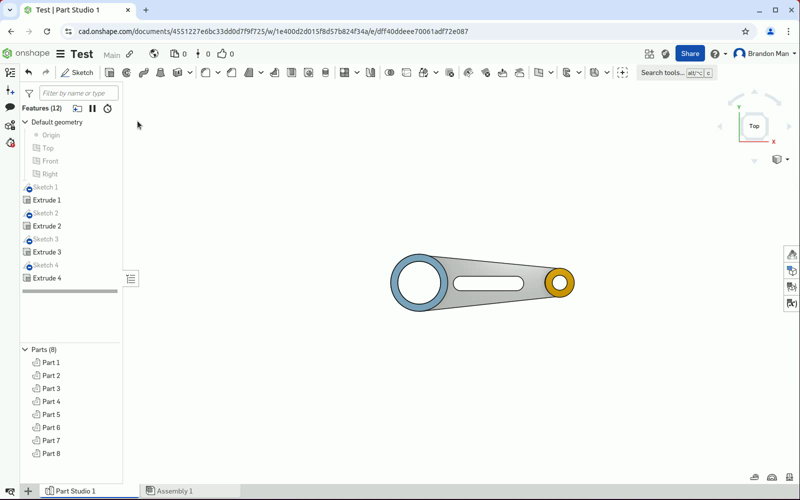
key(shift+h)
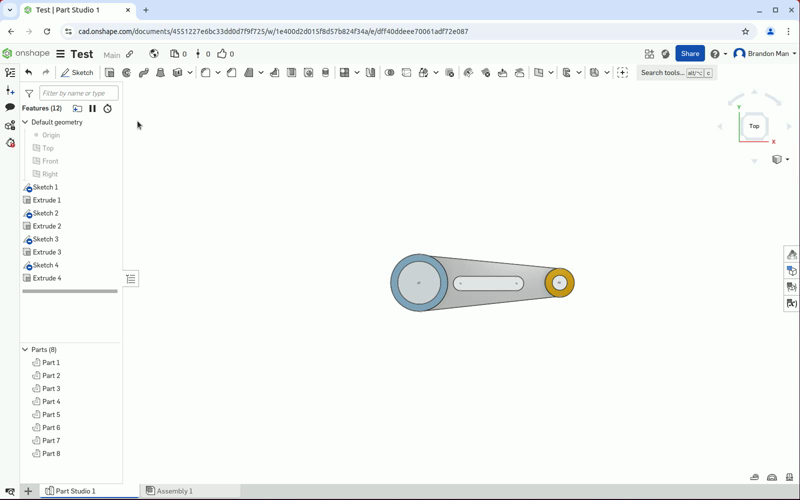
key(shift+7)
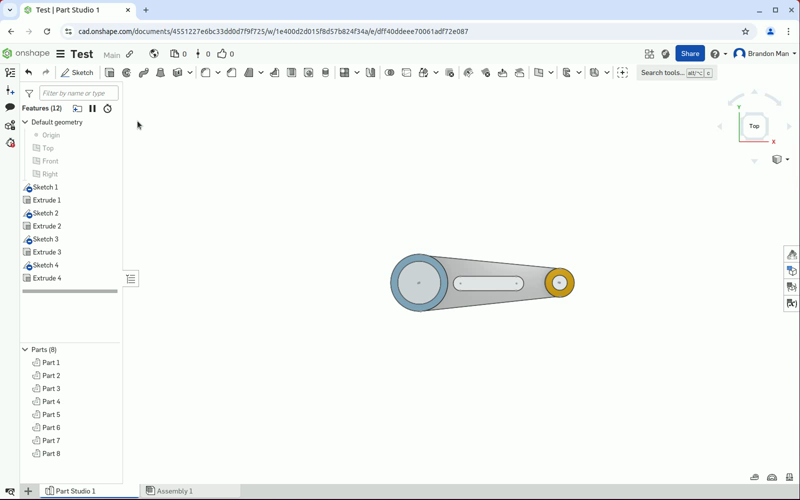
key(up, 3)
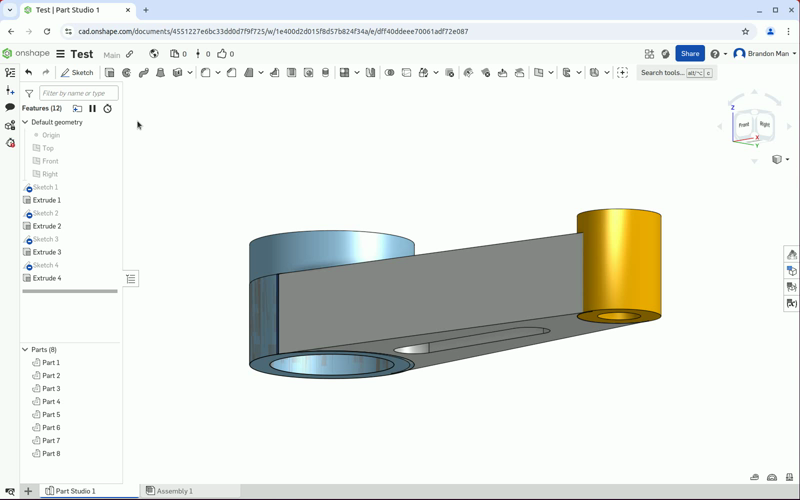
key(left, 3)
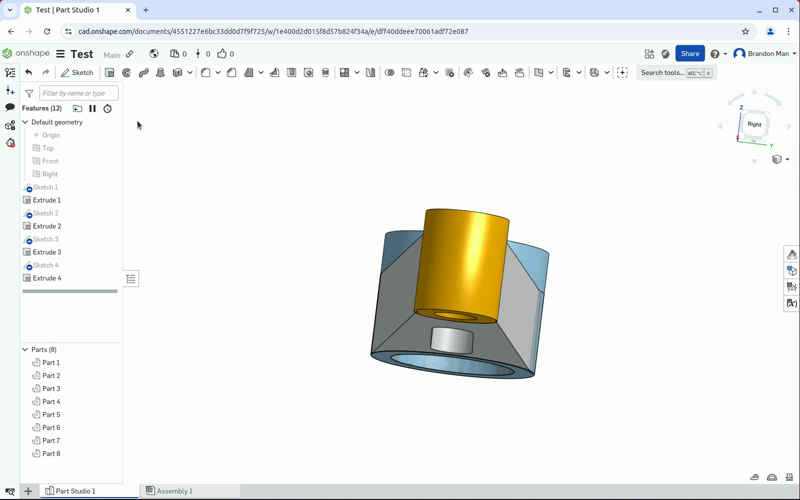
key(right, 3)
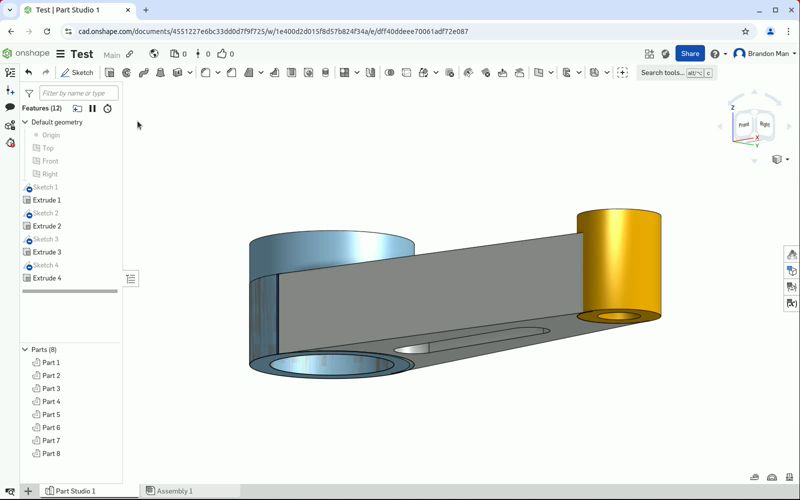
key(down, 3)
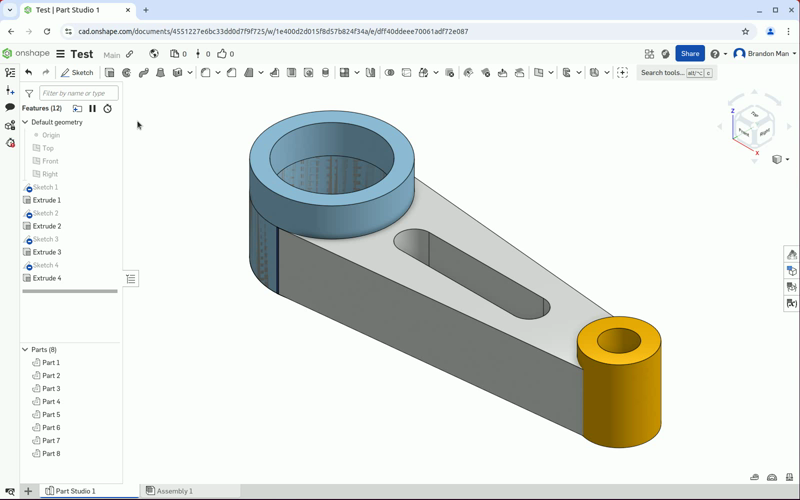
mouse_move(73, 189)
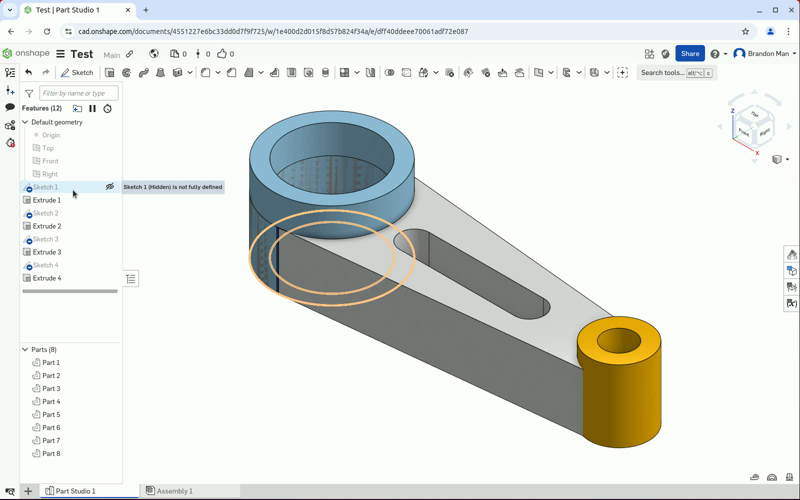
click(73, 189)